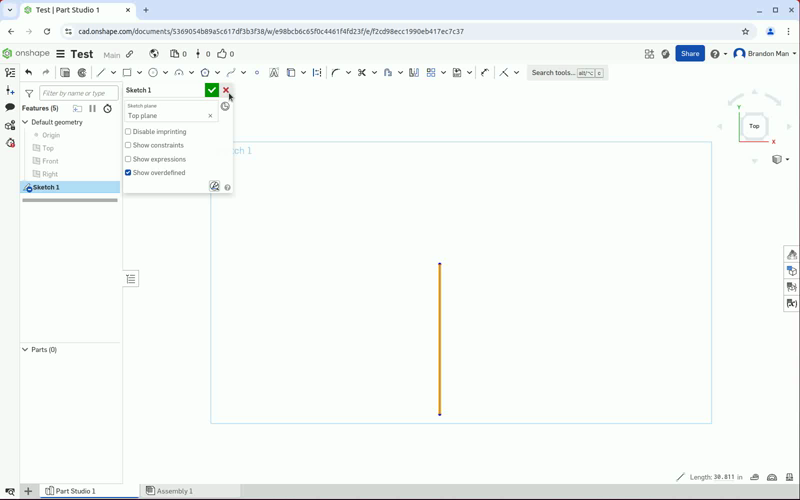
key(shift+h)
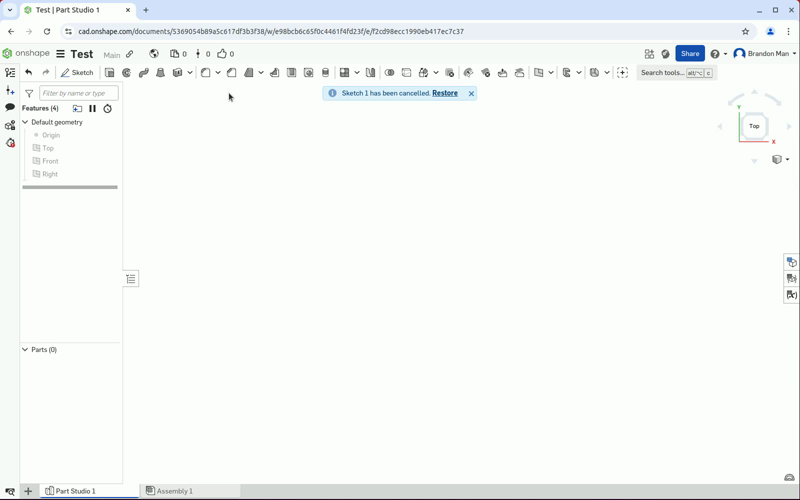
mouse_move(73, 352)
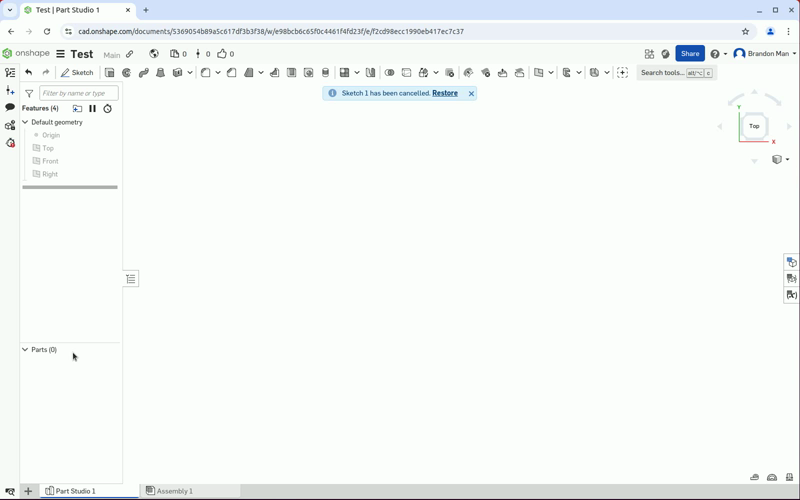
key(y)
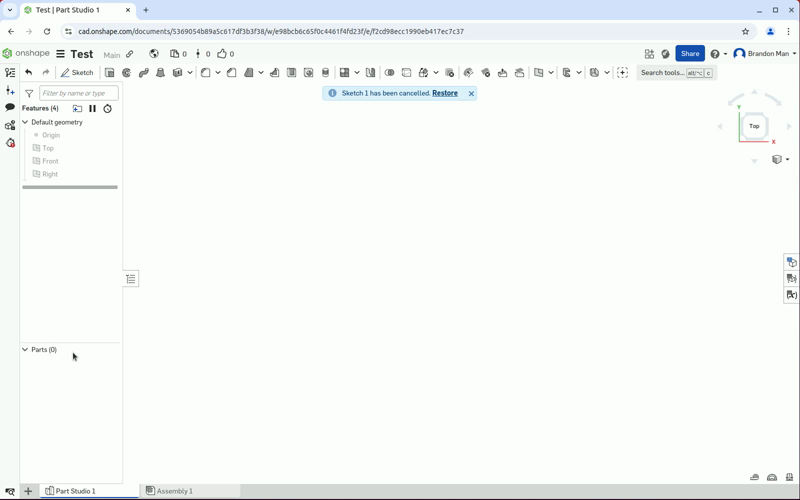
key(shift+p)
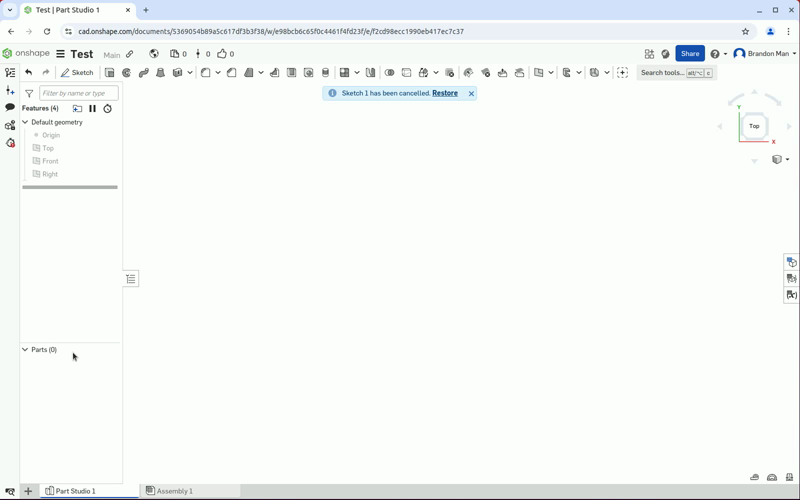
key(space)
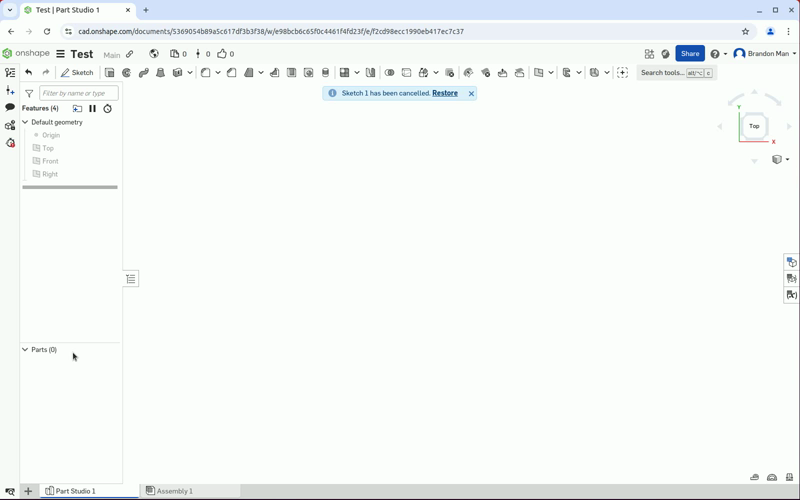
key_down(shift)
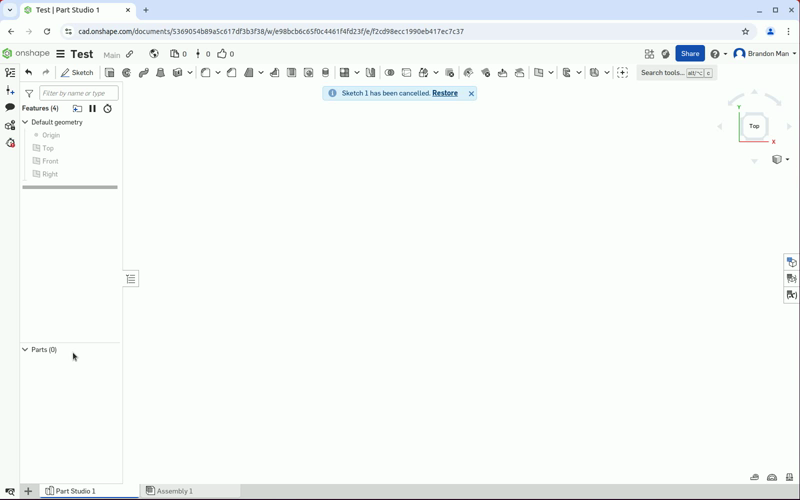
key(up)
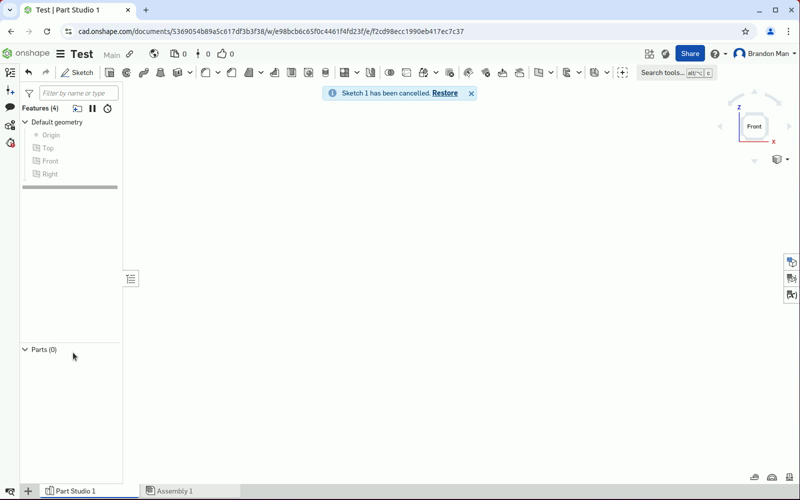
key_up(shift)
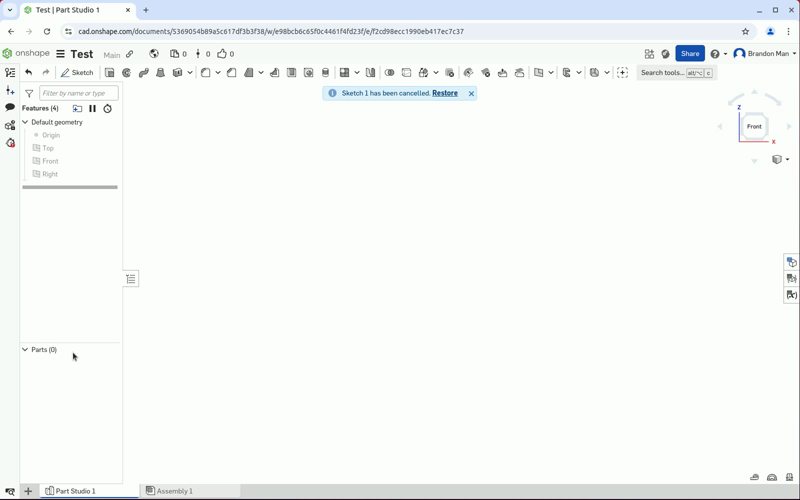
mouse_move(73, 352)
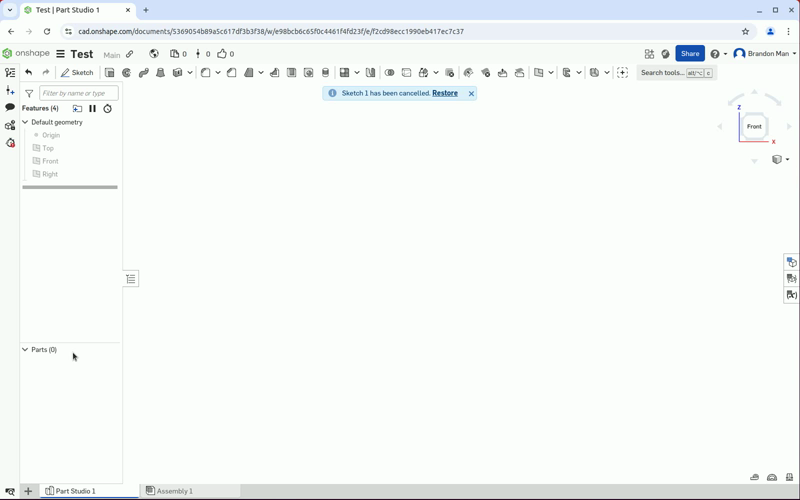
key(shift+y)
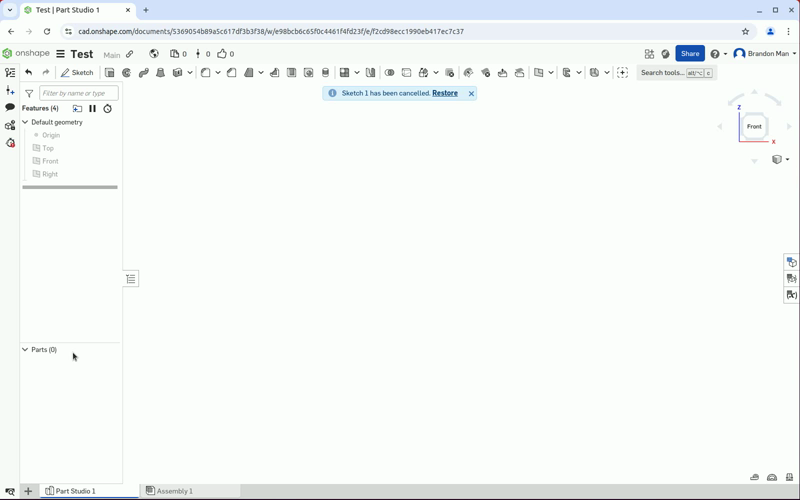
key(shift+s)
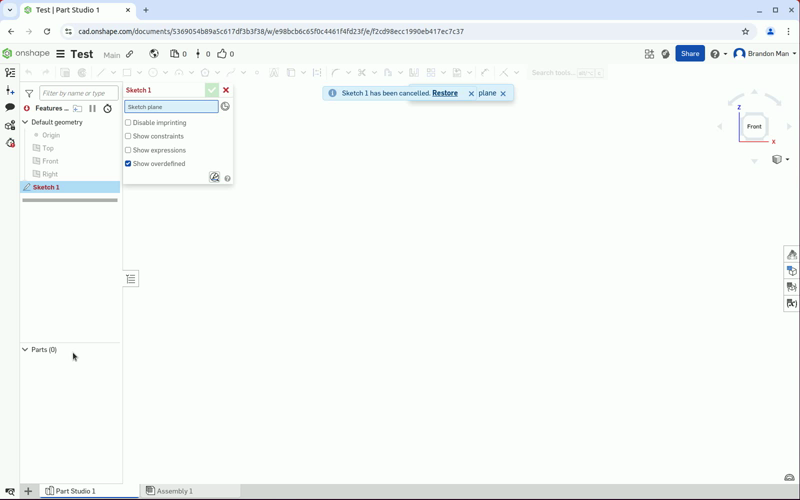
mouse_move(73, 163)
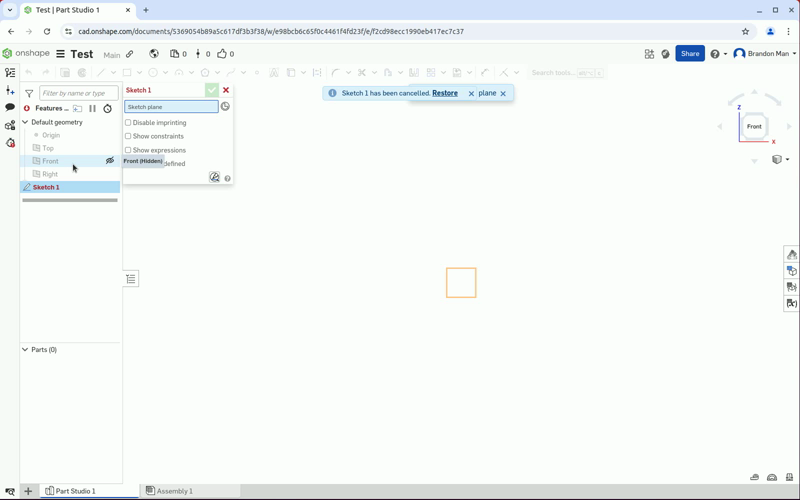
click(73, 163)
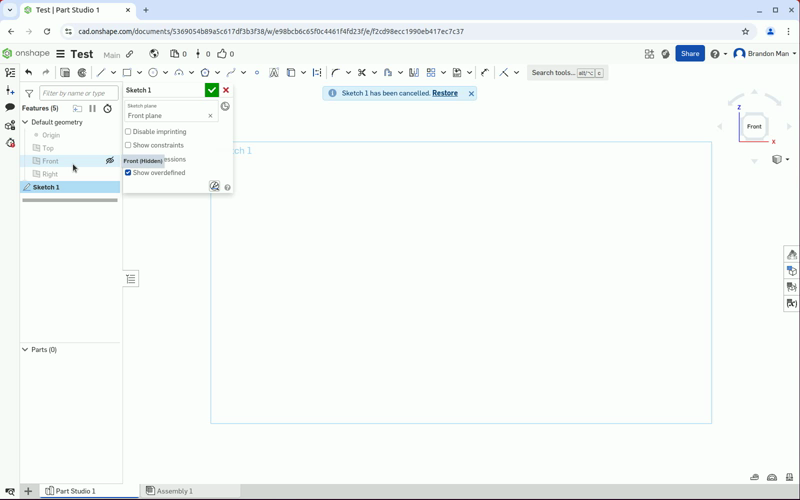
mouse_move(73, 352)
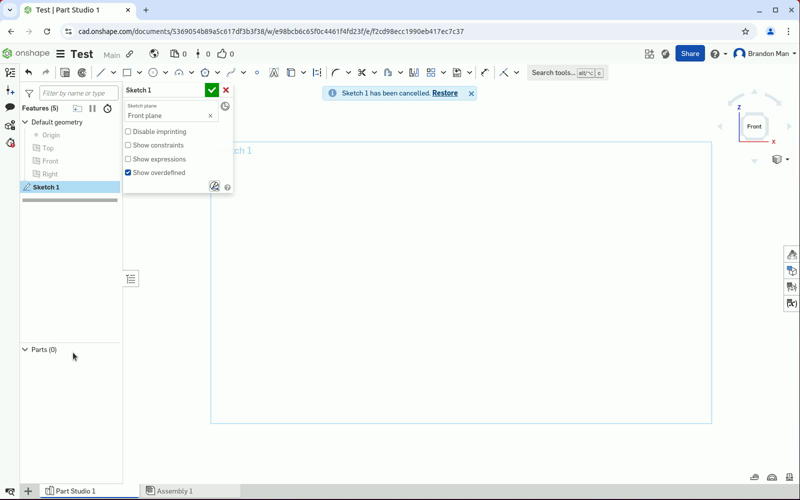
key(y)
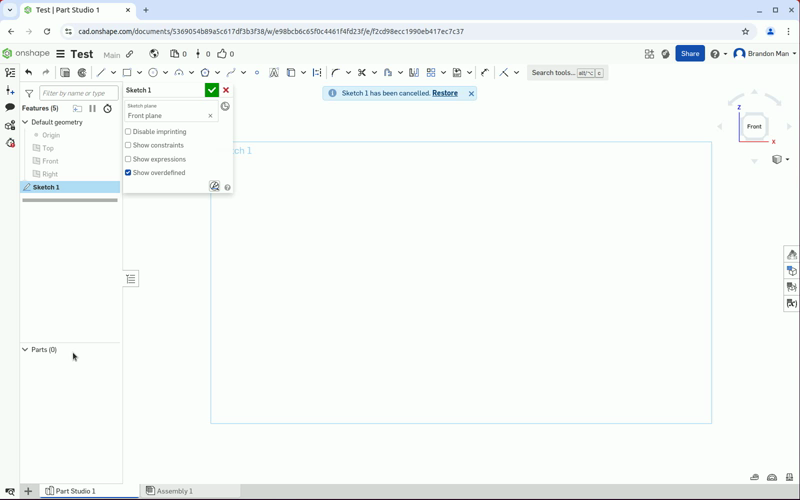
key(l)
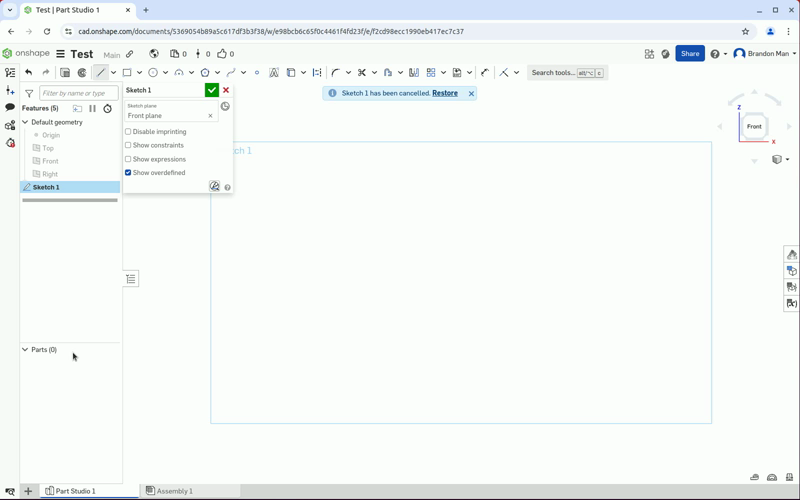
key_down(shift)
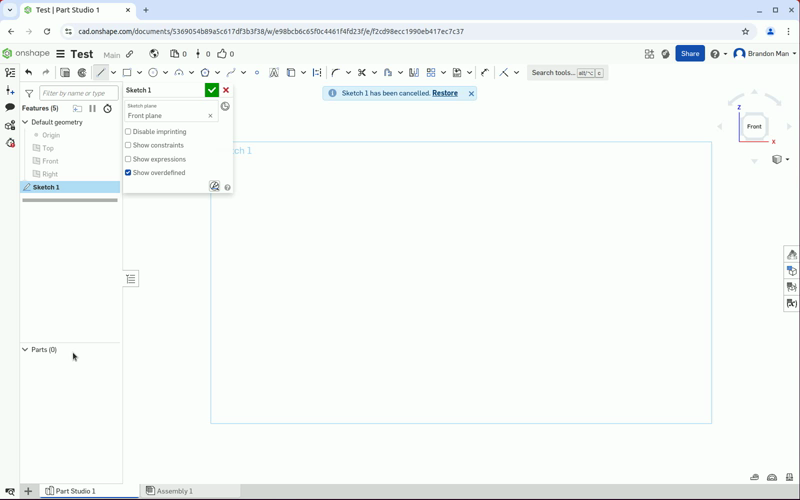
mouse_move(348, 352)
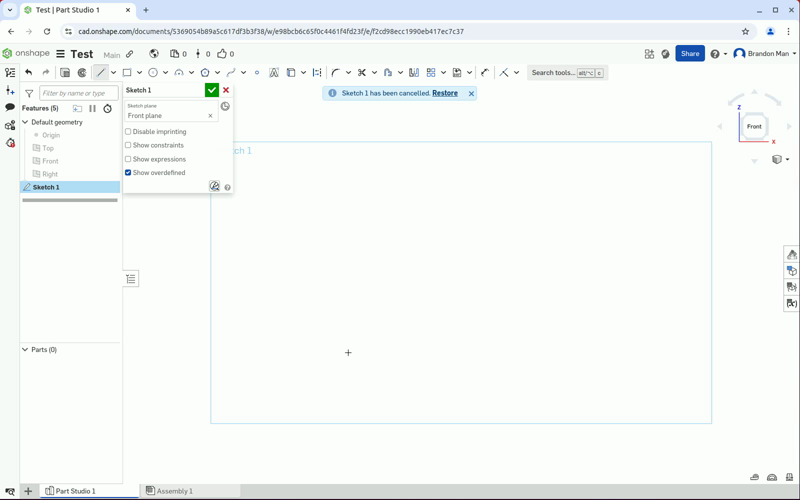
click(348, 352)
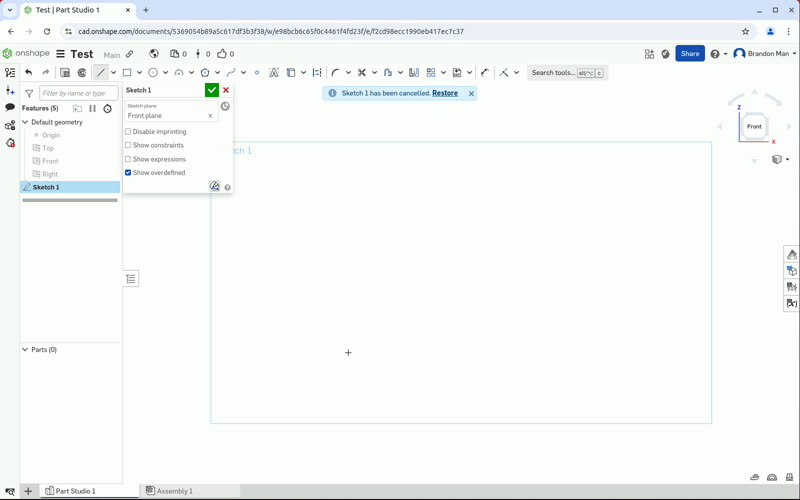
key_up(shift)
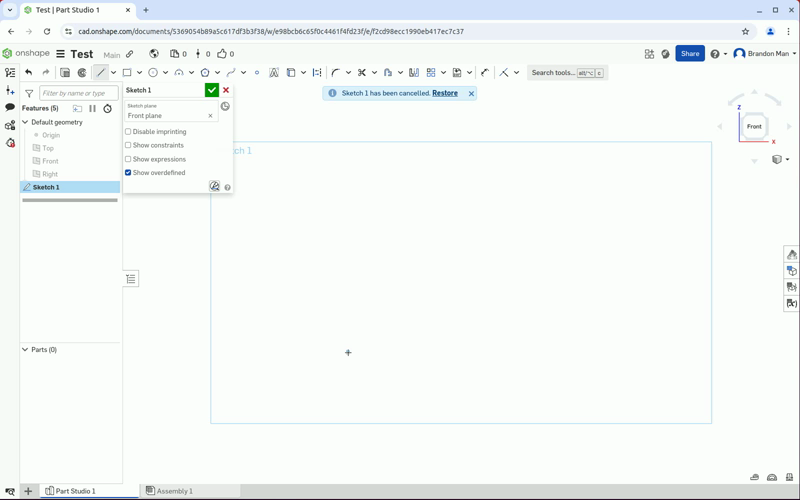
key_down(shift)
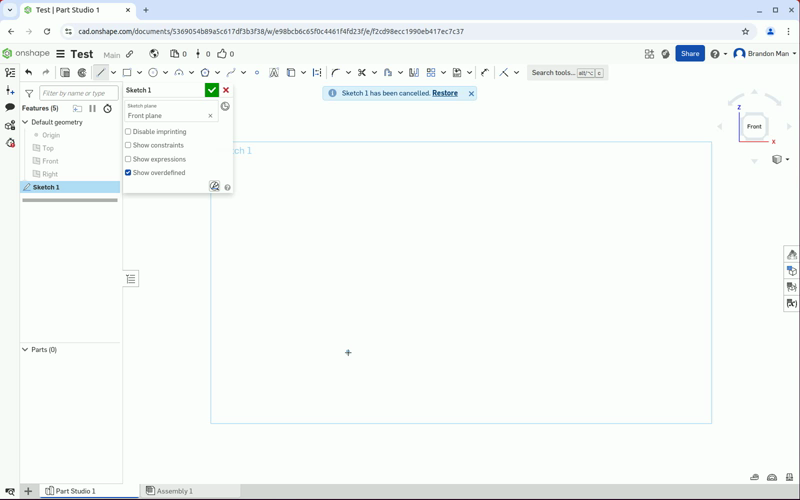
mouse_move(572, 352)
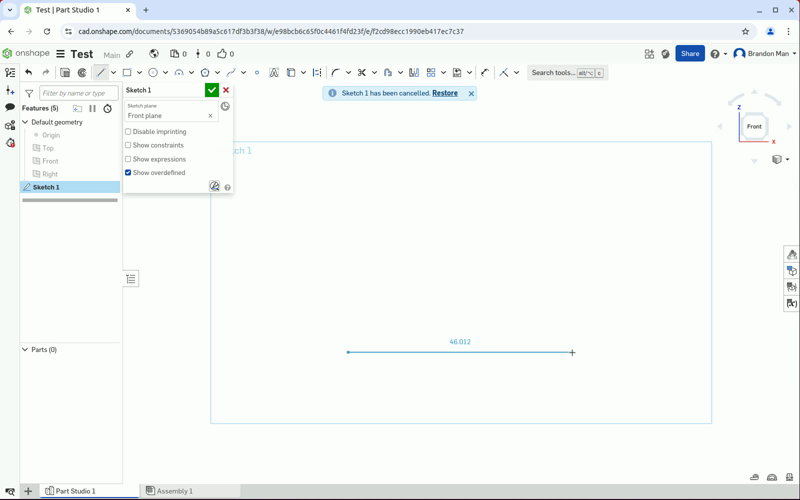
click(572, 352)
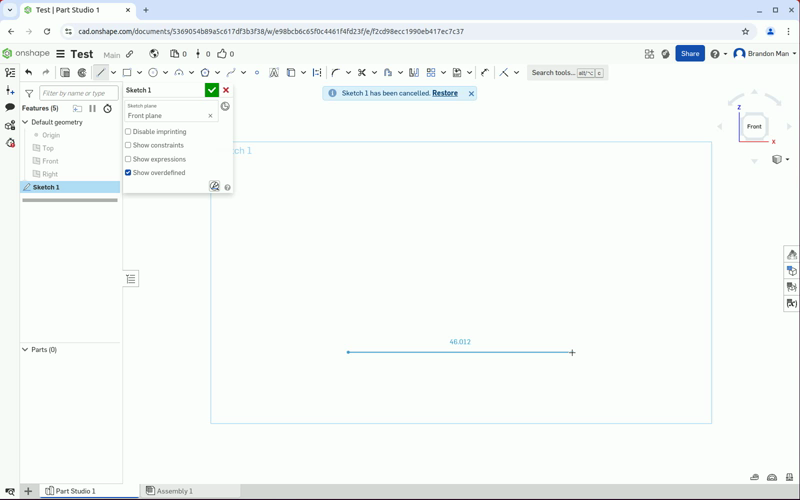
key_up(shift)
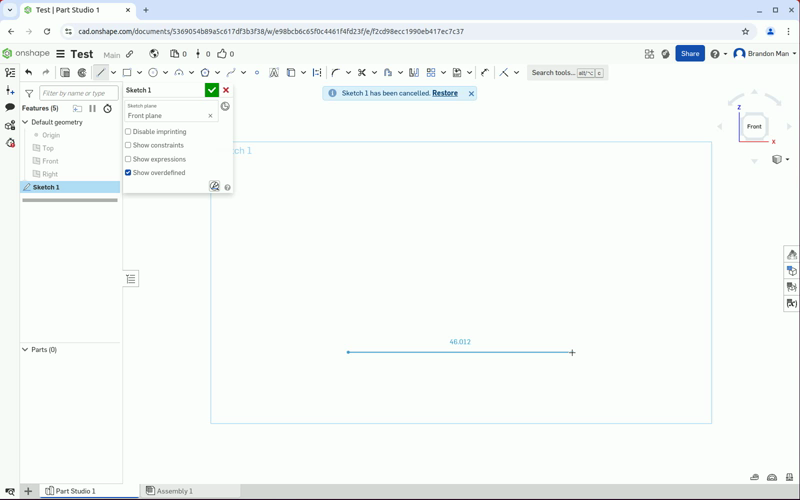
key_down(shift)
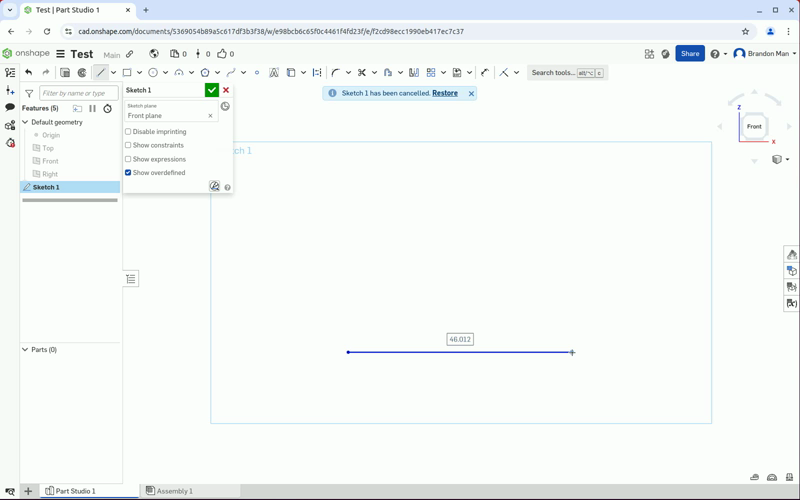
mouse_move(572, 213)
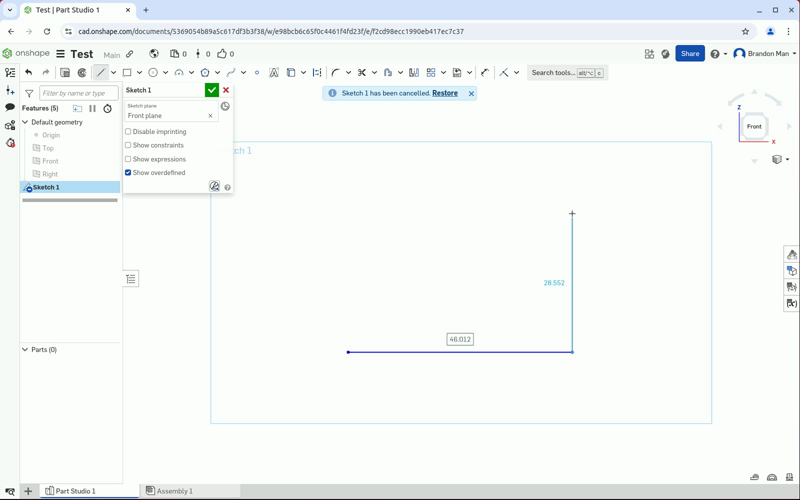
click(572, 213)
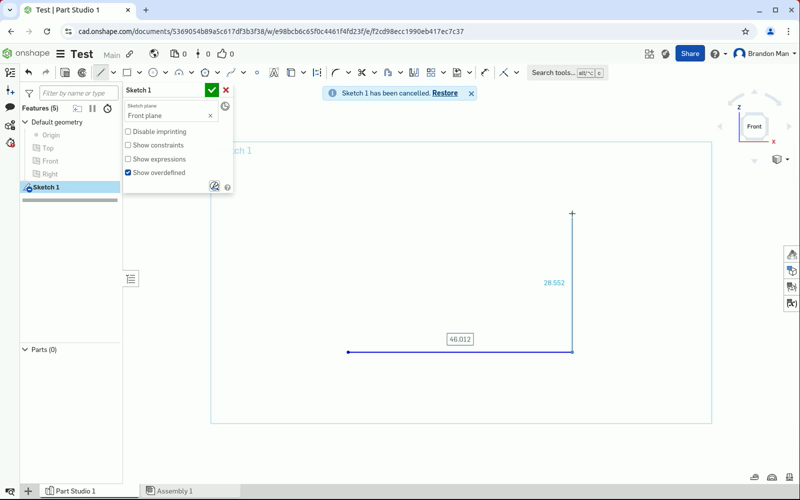
key_up(shift)
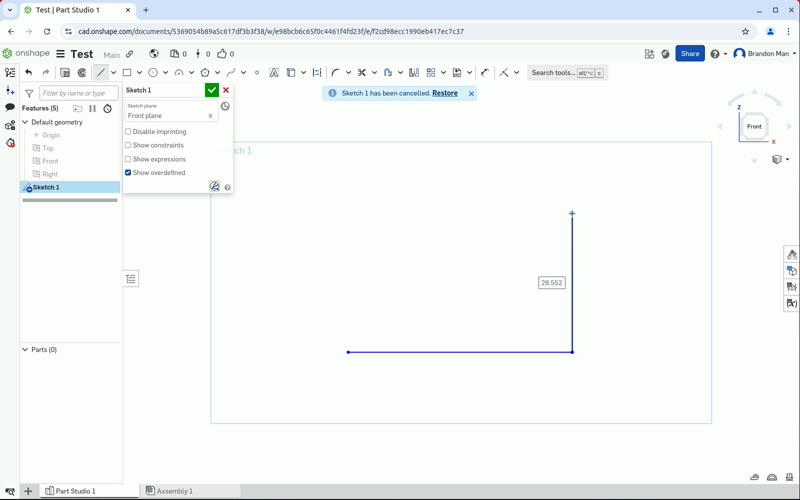
key_down(shift)
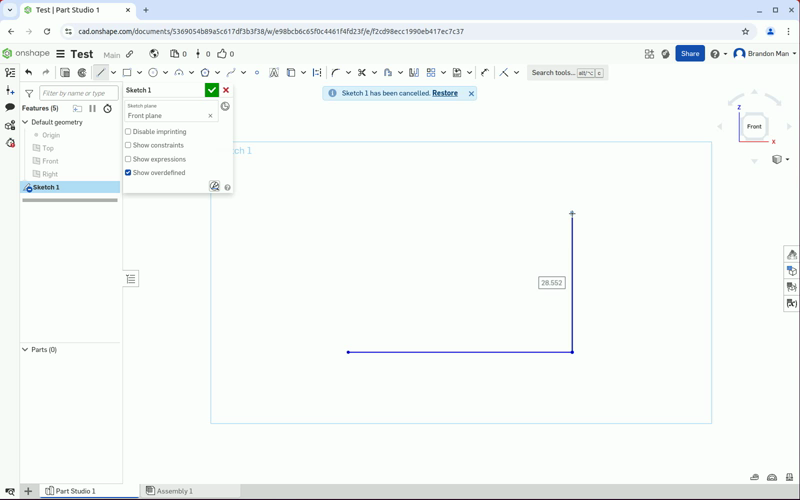
mouse_move(348, 213)
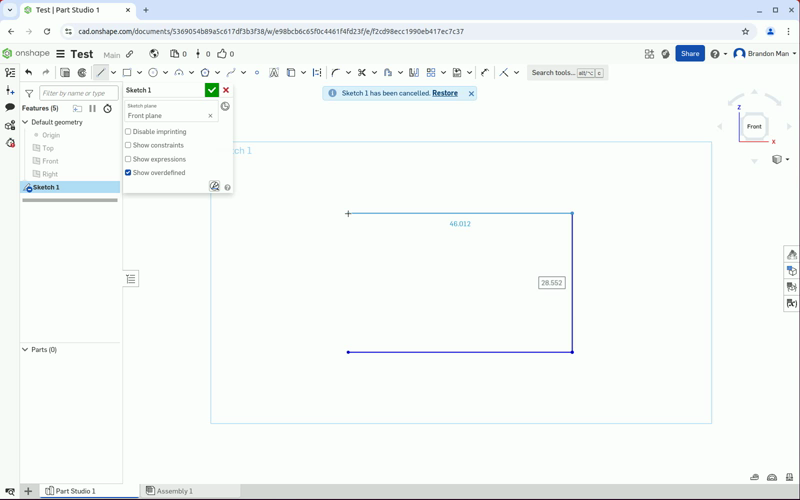
click(348, 213)
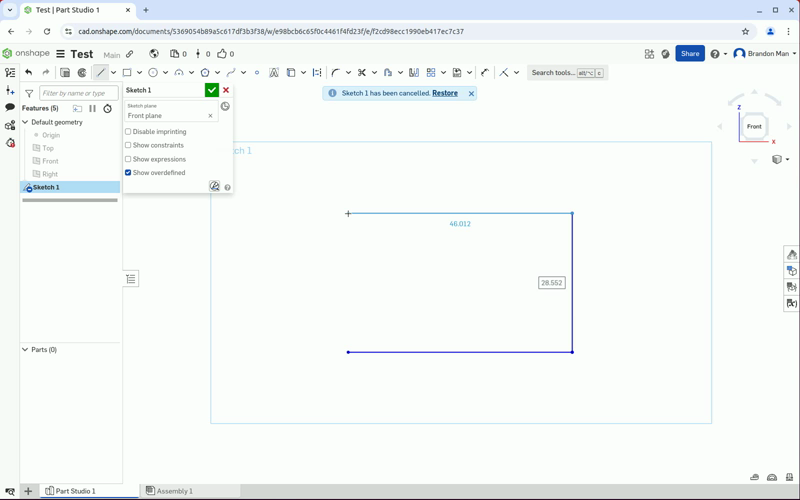
key_up(shift)
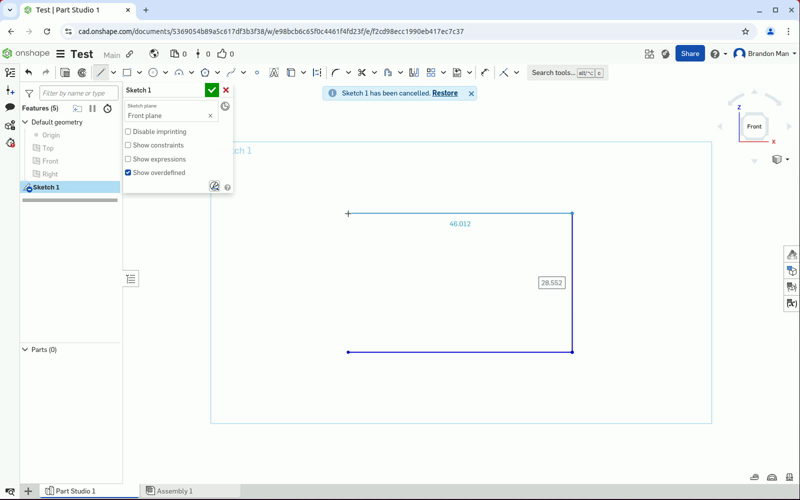
key_down(shift)
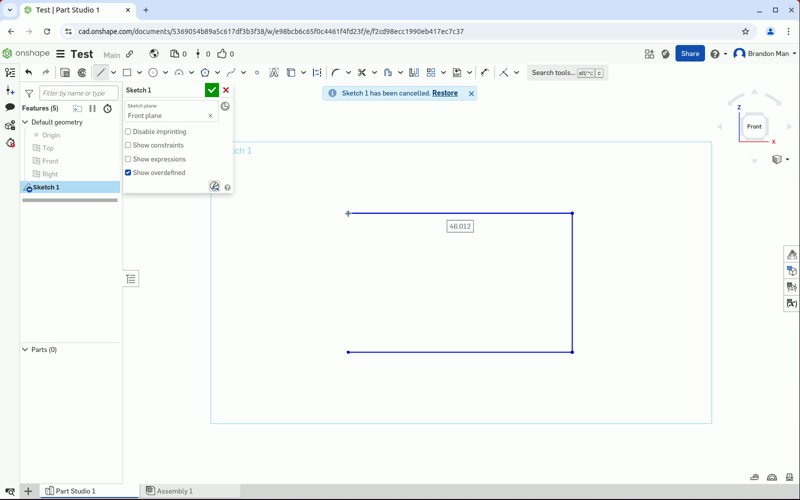
mouse_move(348, 352)
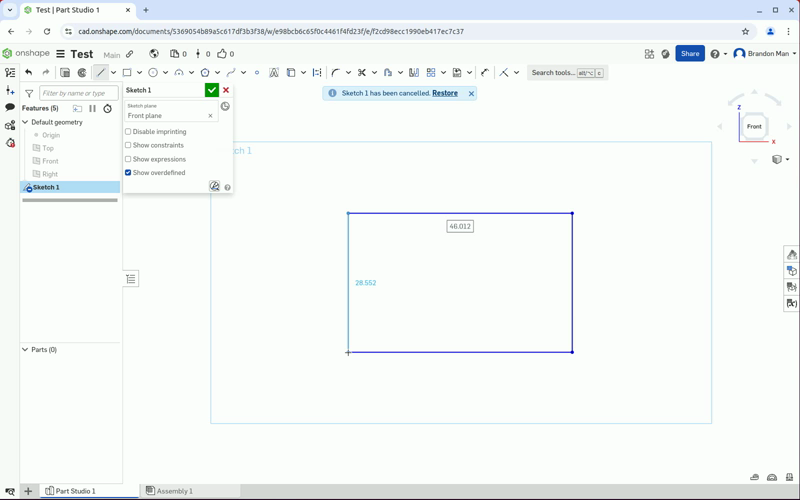
key_up(shift)
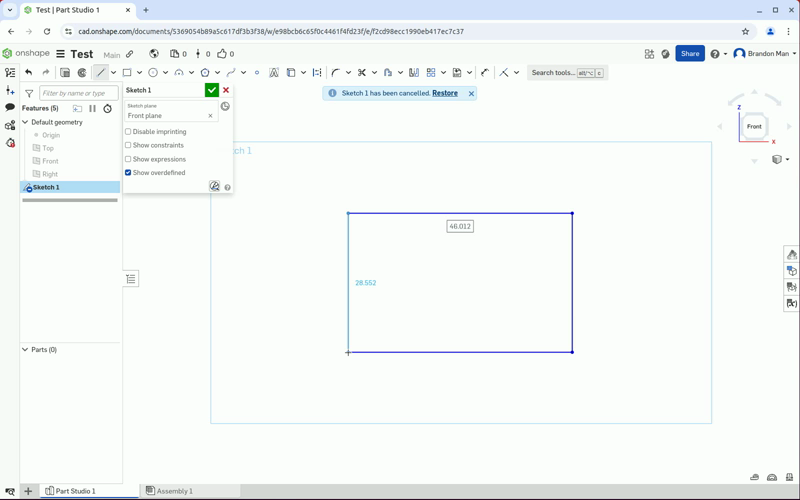
click(348, 352)
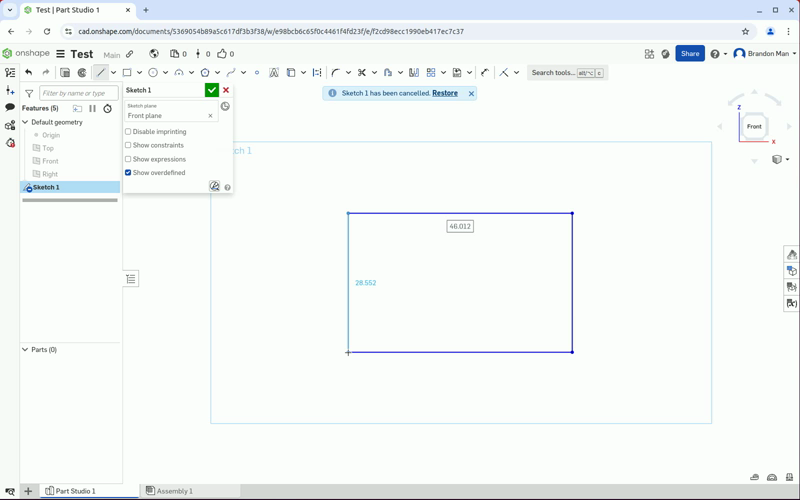
key(esc)
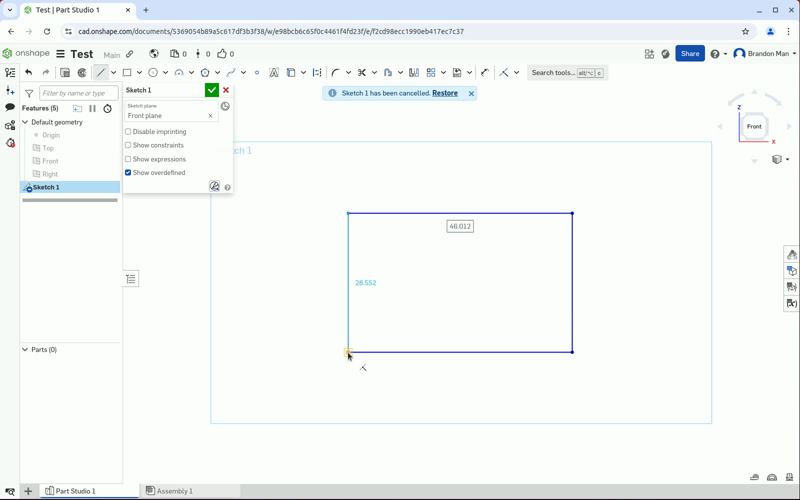
mouse_move(450, 313)
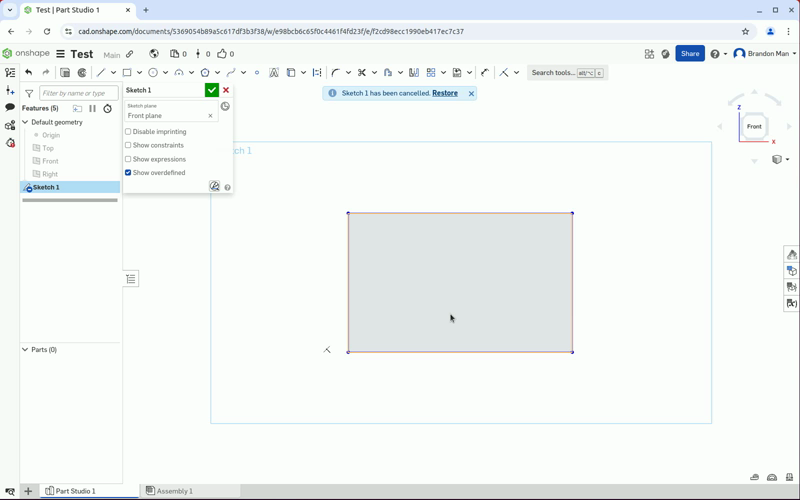
click(450, 313)
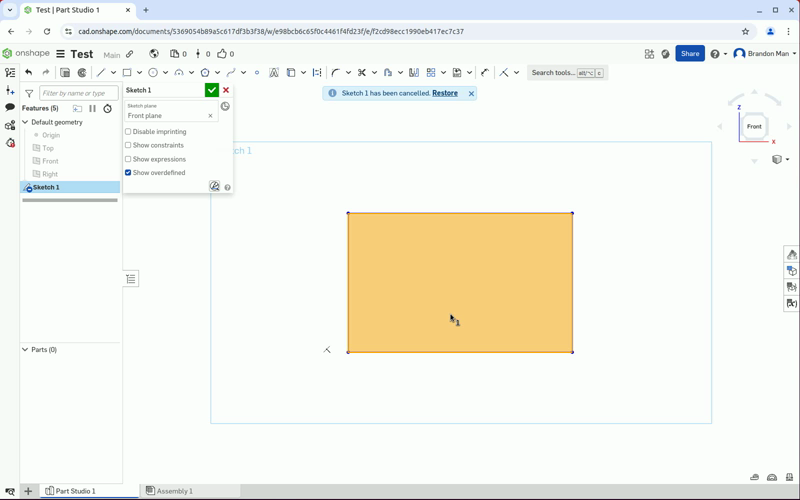
mouse_move(73, 352)
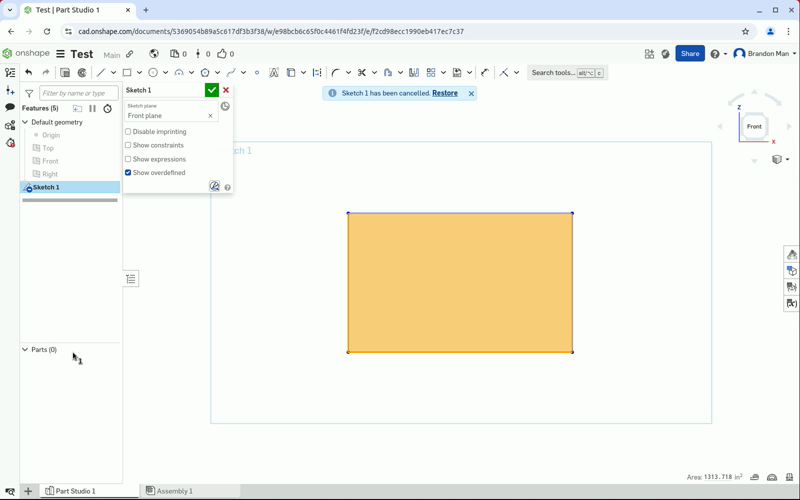
key(shift+y)
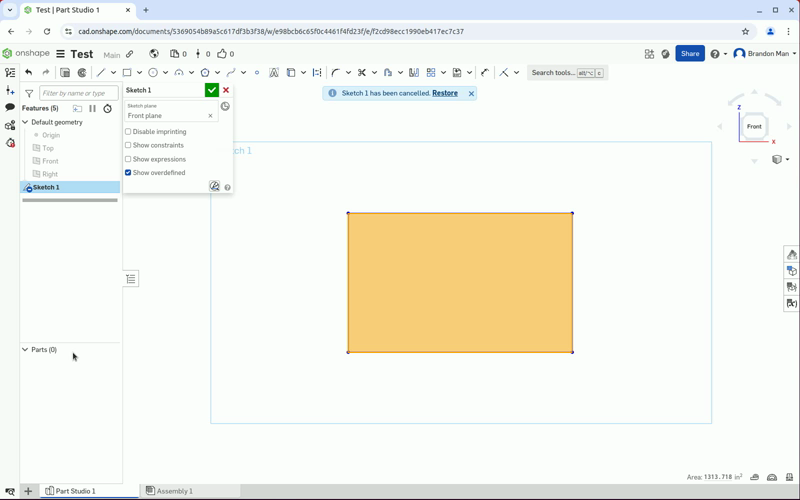
key(shift+e)
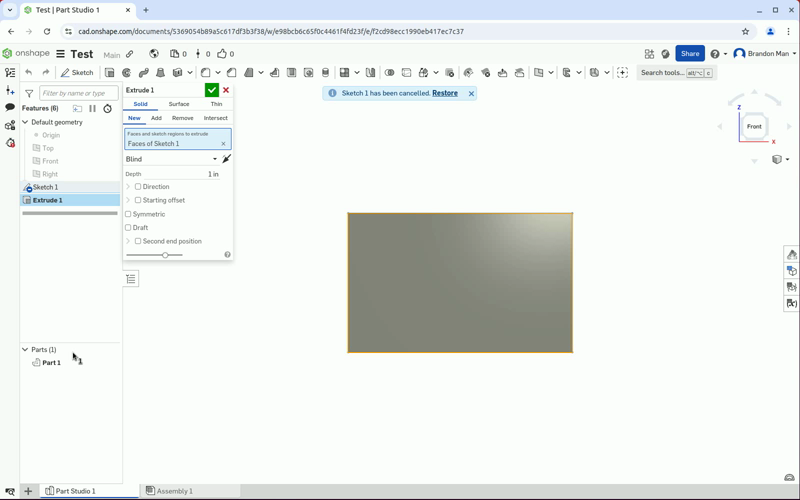
mouse_move(143, 106)
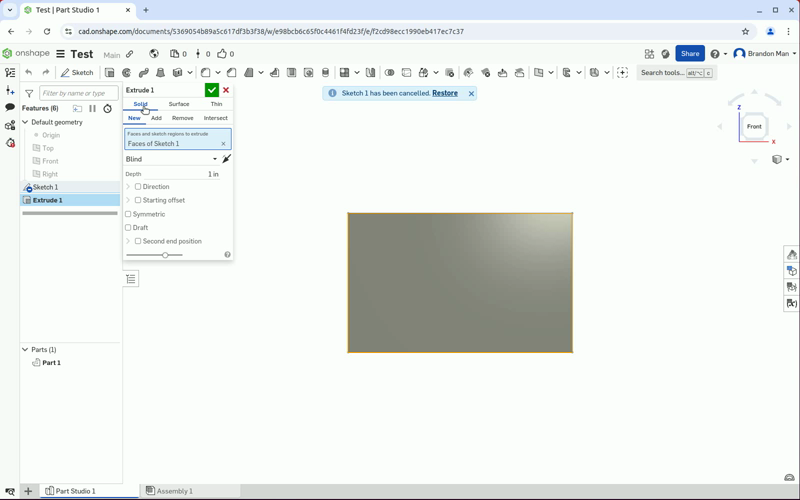
click(143, 106)
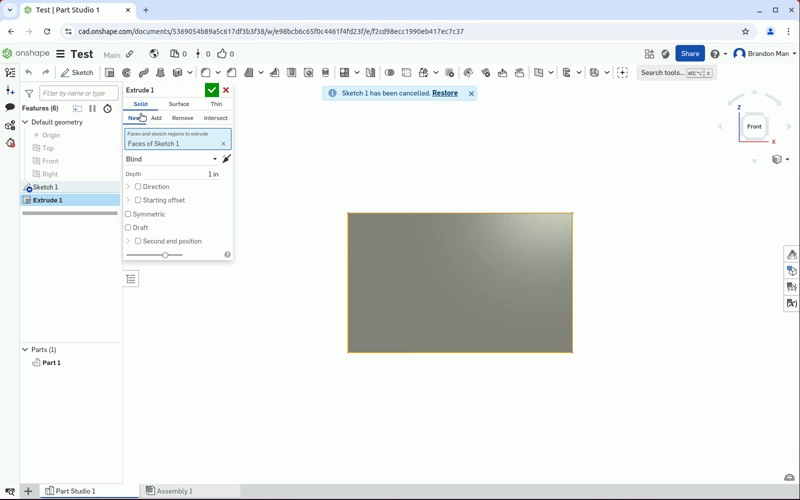
mouse_move(137, 120)
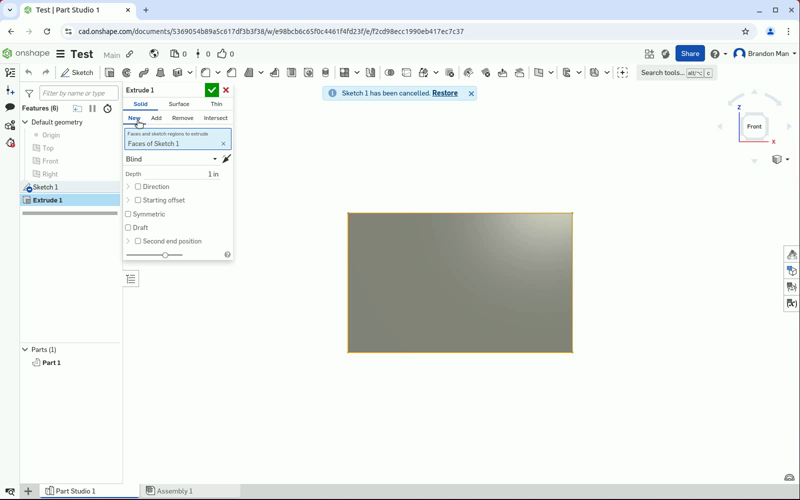
click(137, 120)
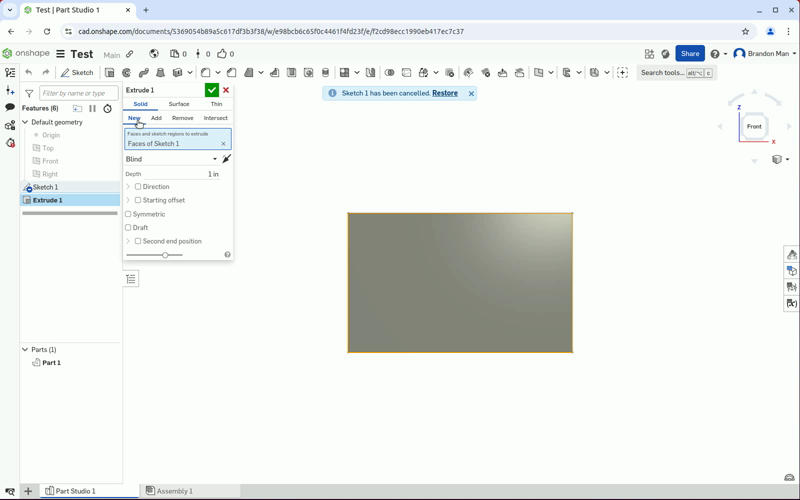
key(tab, 4)
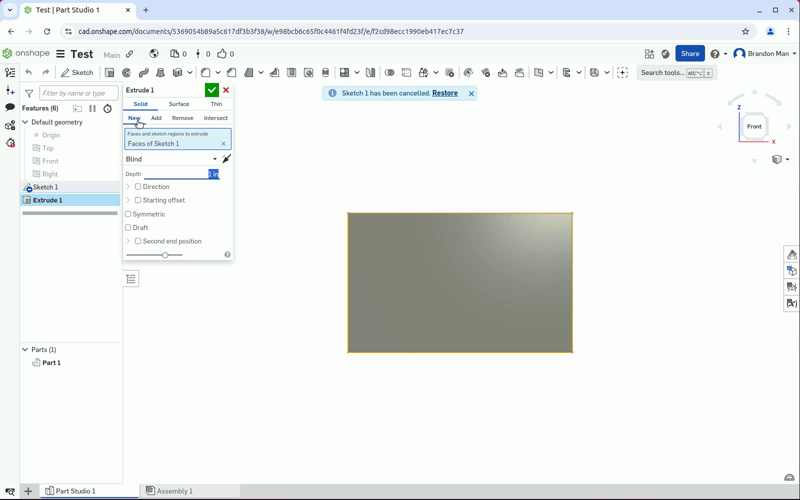
text(13.721)
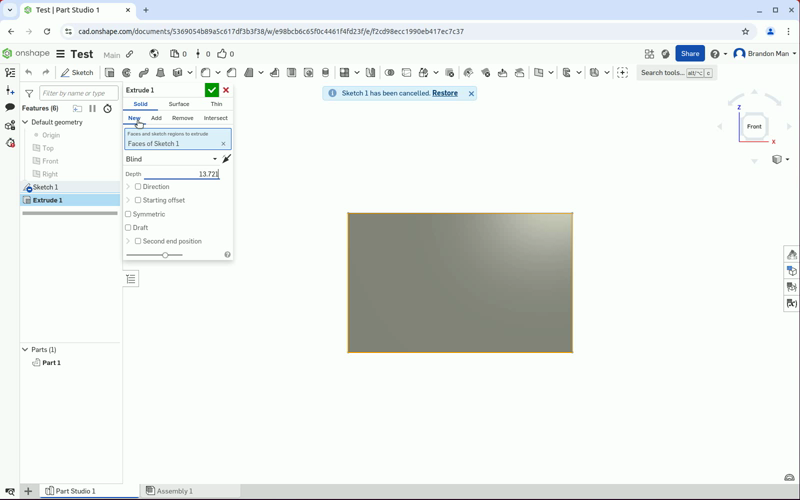
key(enter)
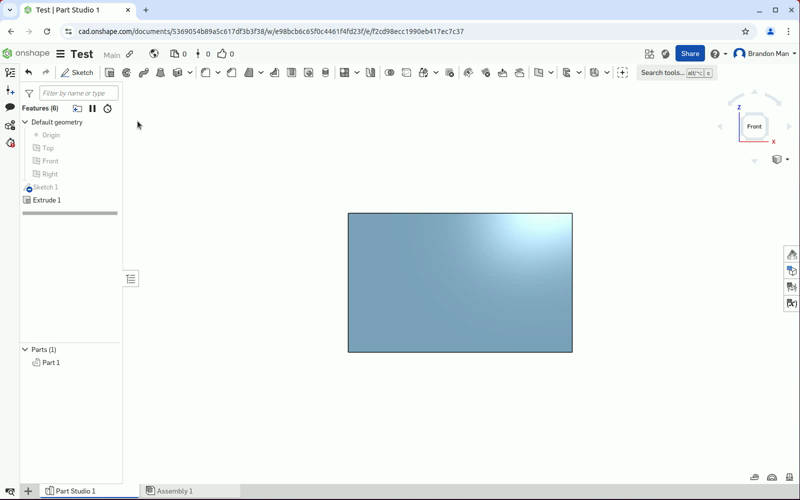
key(shift+h)
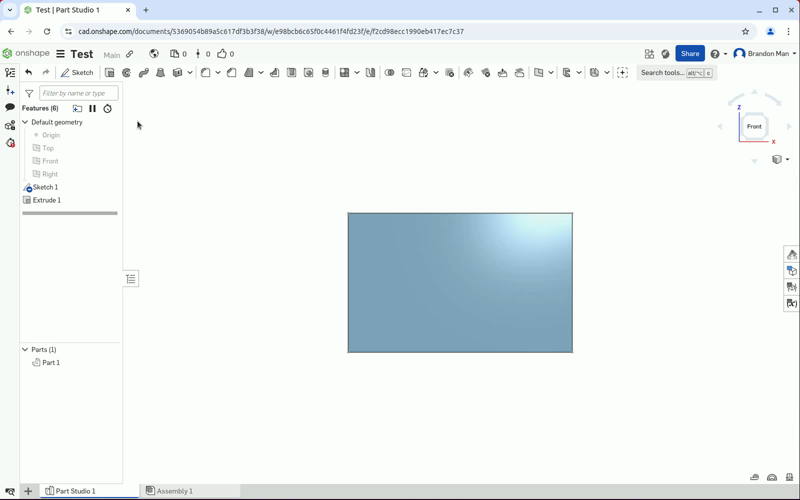
key(shift+h)
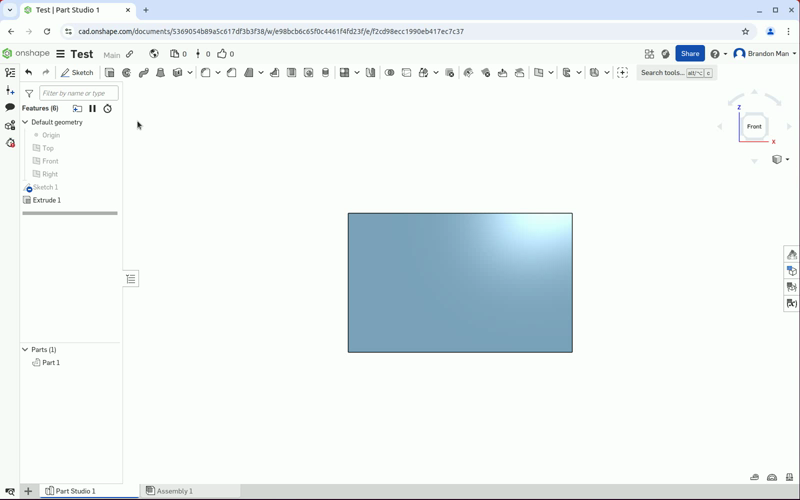
mouse_move(73, 189)
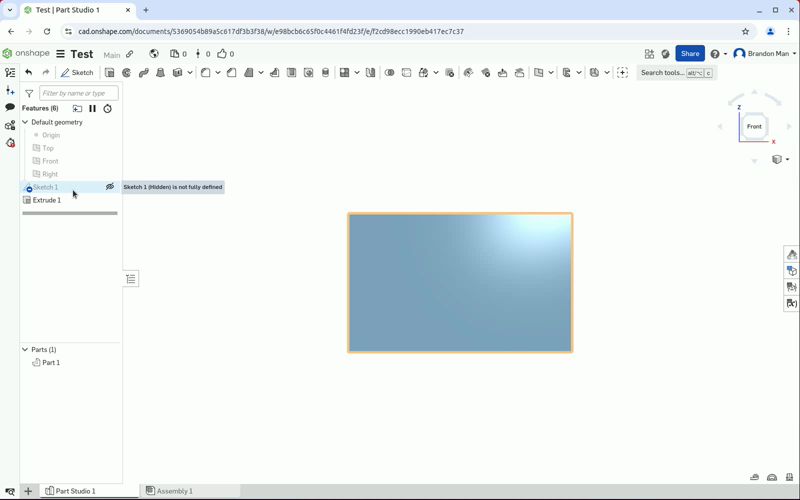
click(73, 189)
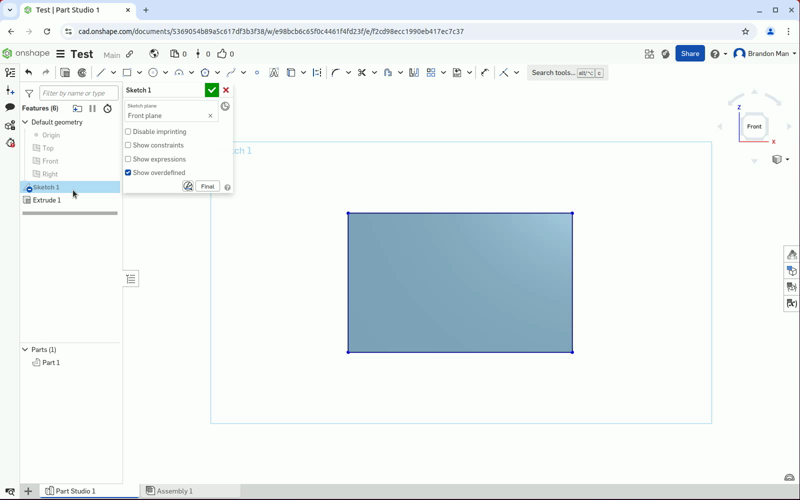
mouse_move(229, 92)
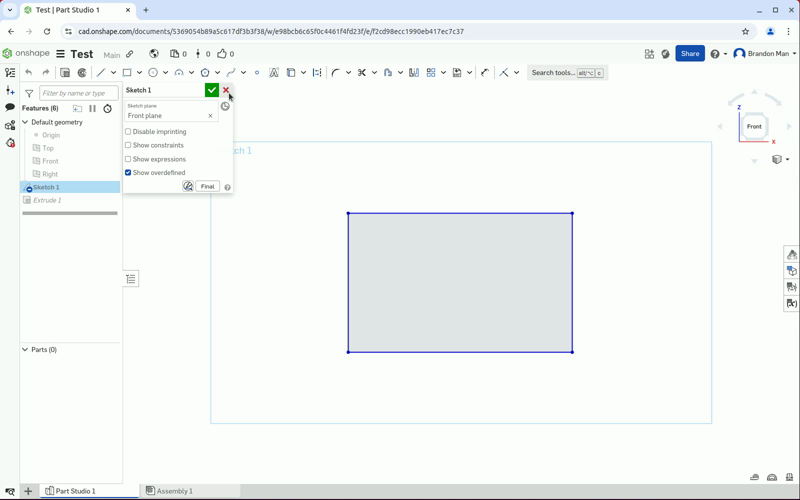
click(229, 92)
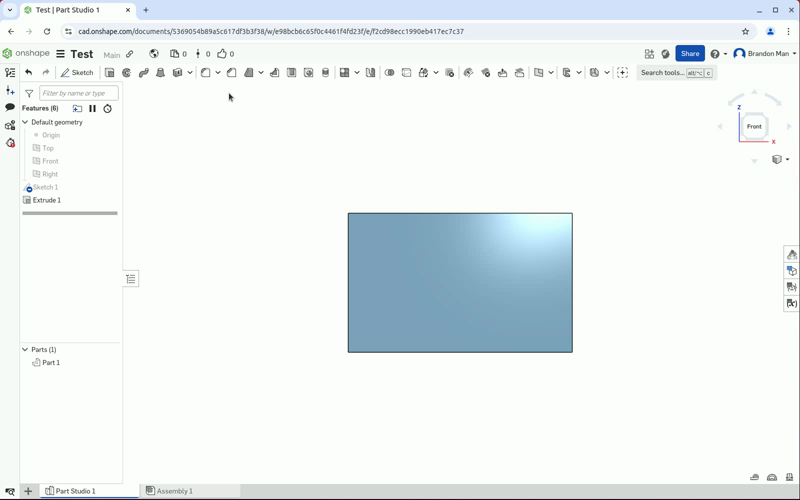
mouse_move(541, 75)
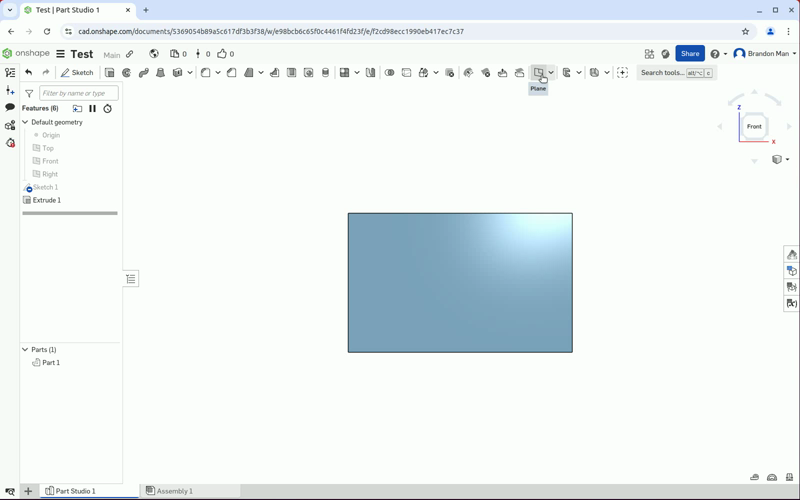
click(541, 75)
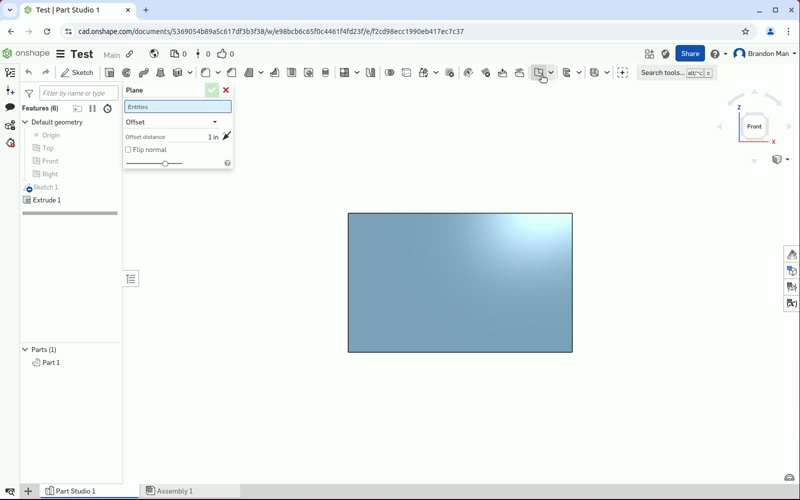
mouse_move(73, 163)
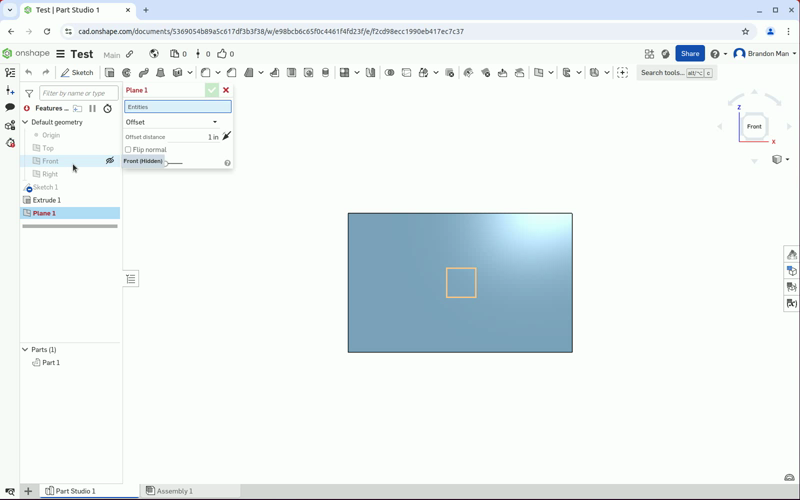
click(73, 163)
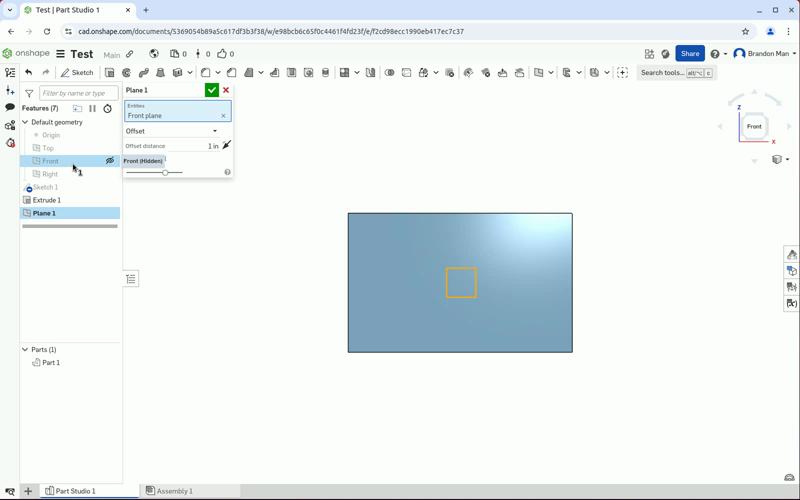
key(tab, 2)
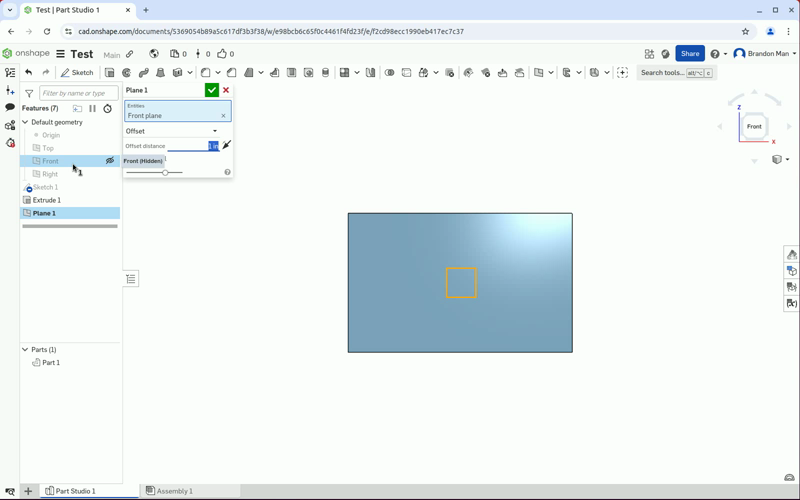
text(13.711)
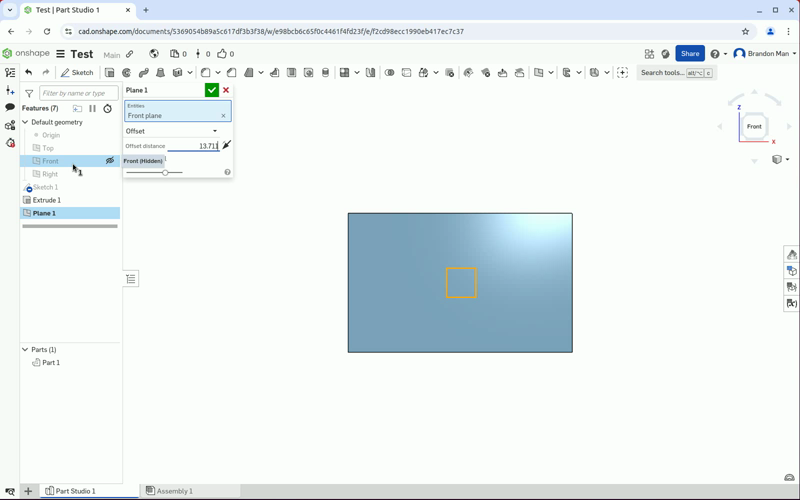
key(enter, 2)
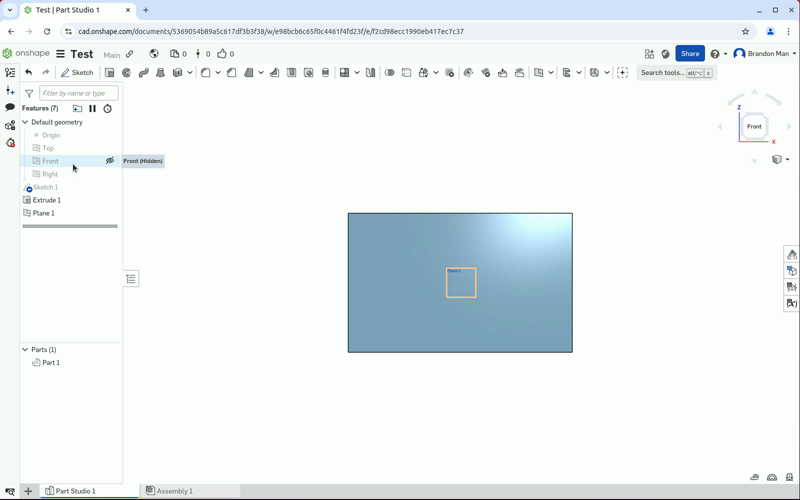
key(shift+s)
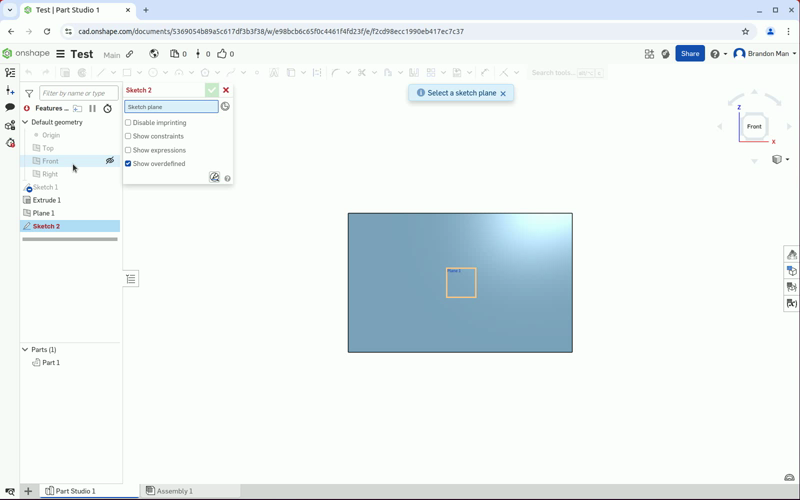
mouse_move(73, 215)
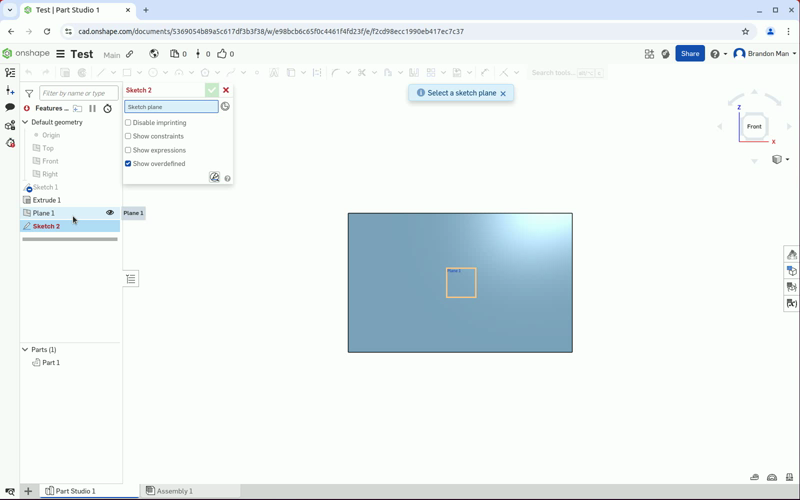
click(73, 215)
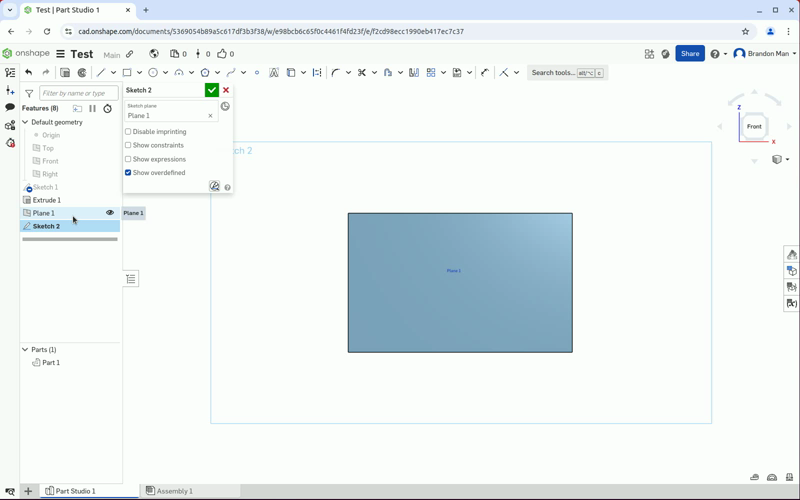
mouse_move(73, 352)
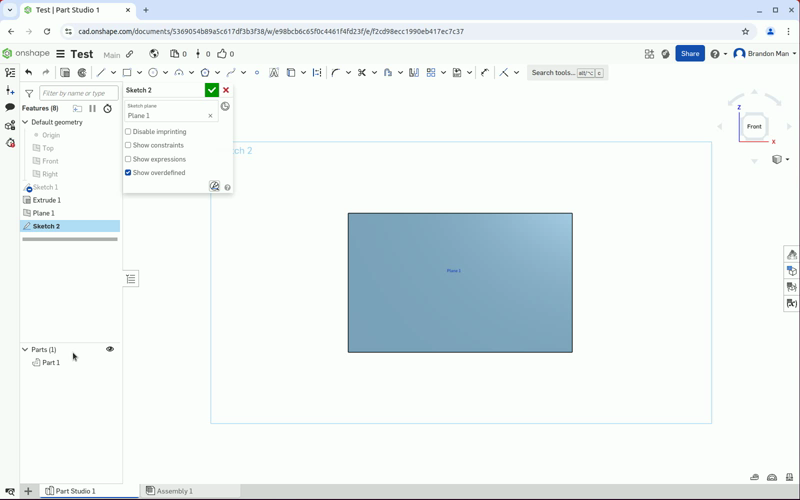
key(y)
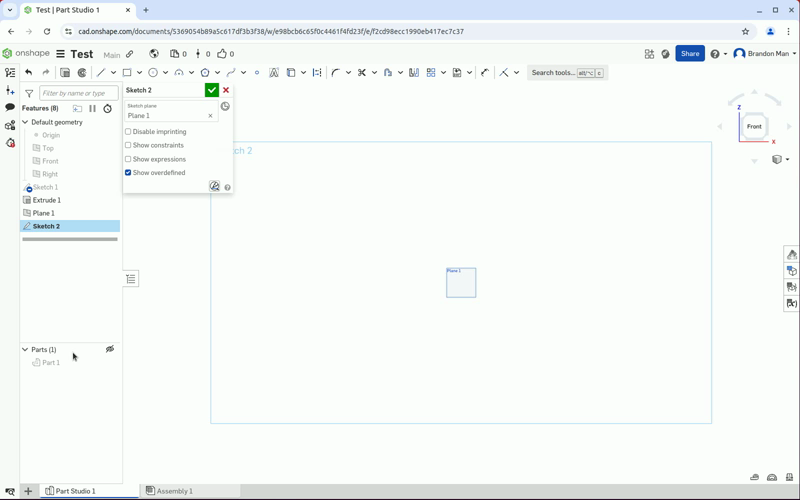
key(l)
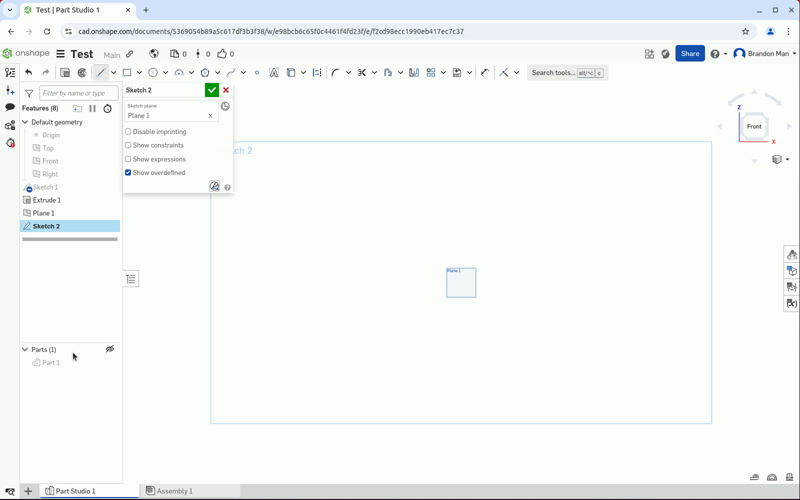
key_down(shift)
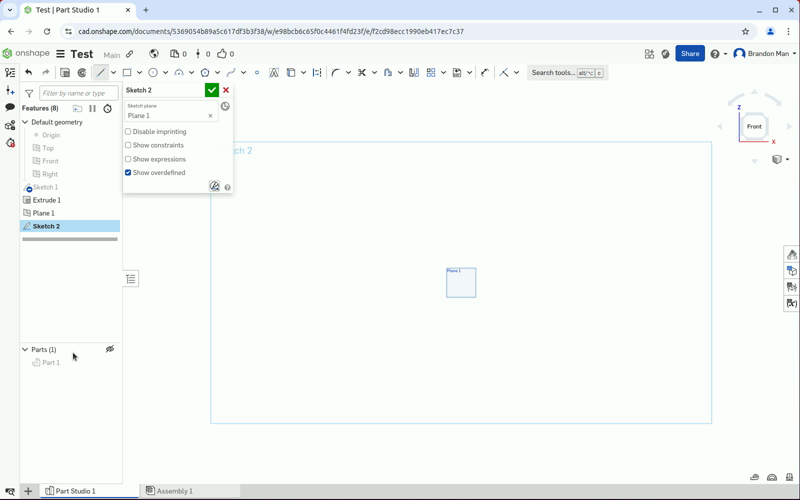
mouse_move(461, 281)
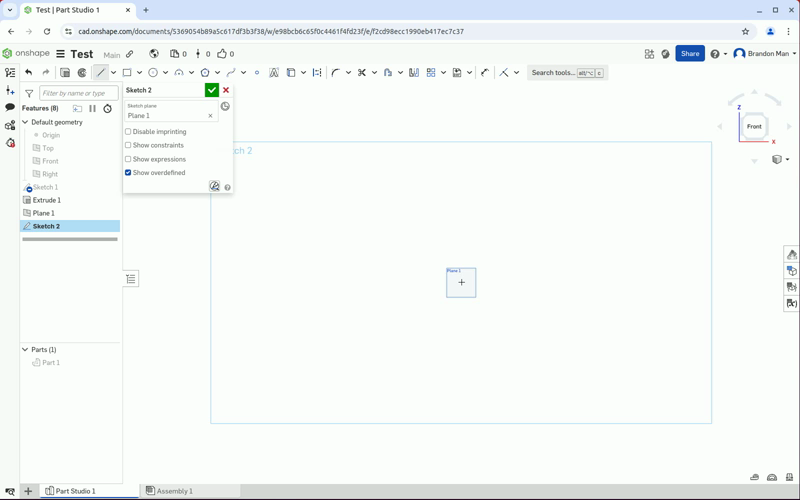
click(461, 281)
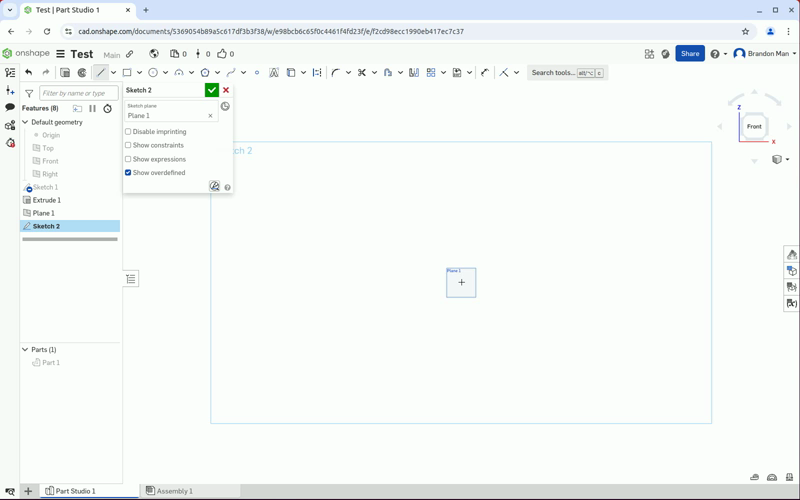
key_up(shift)
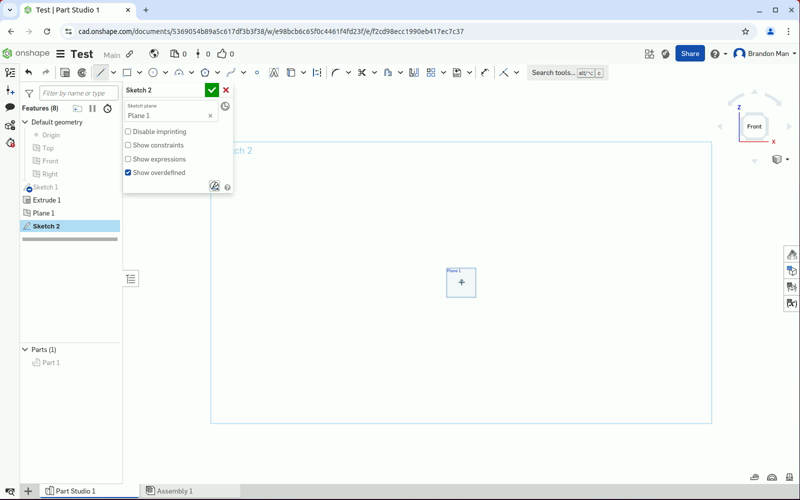
key_down(shift)
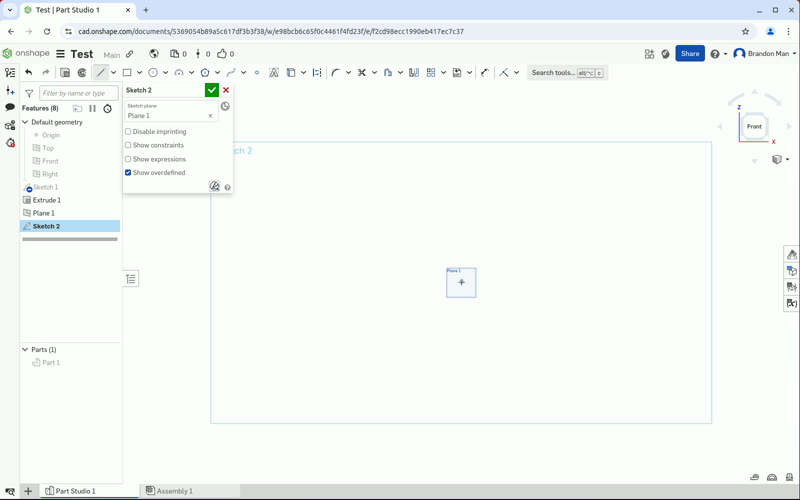
mouse_move(572, 281)
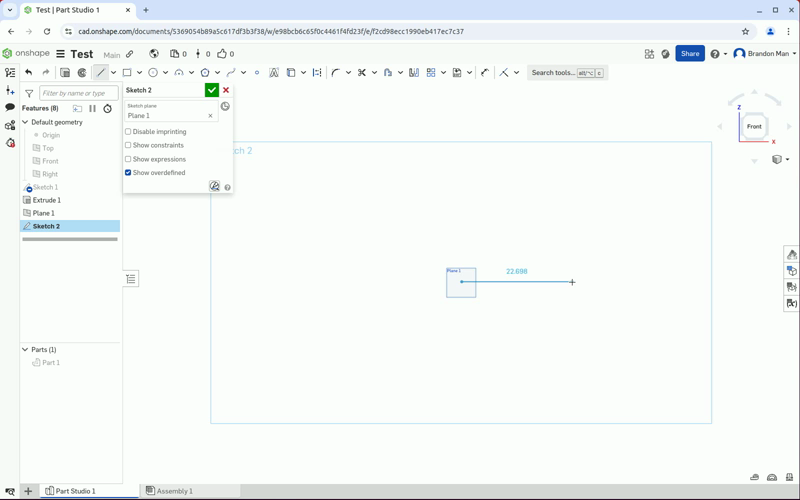
click(572, 281)
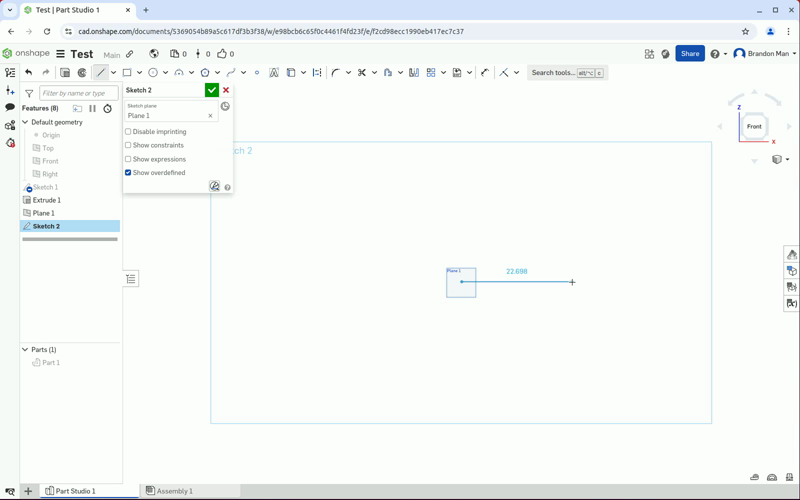
key_up(shift)
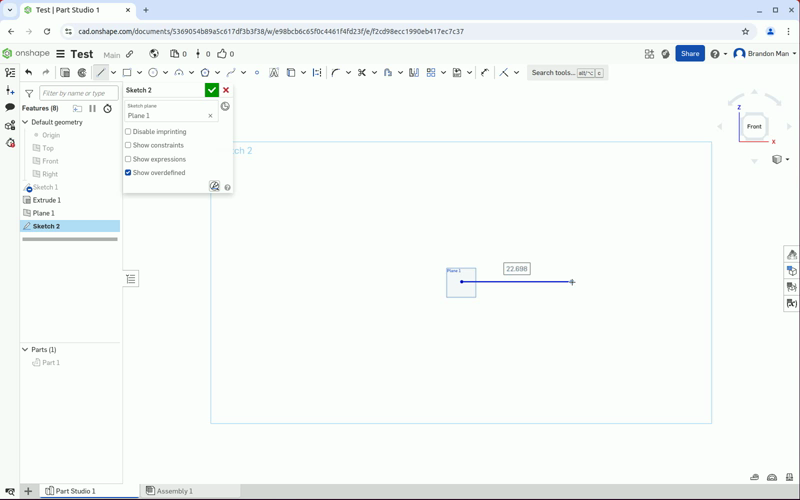
key_down(shift)
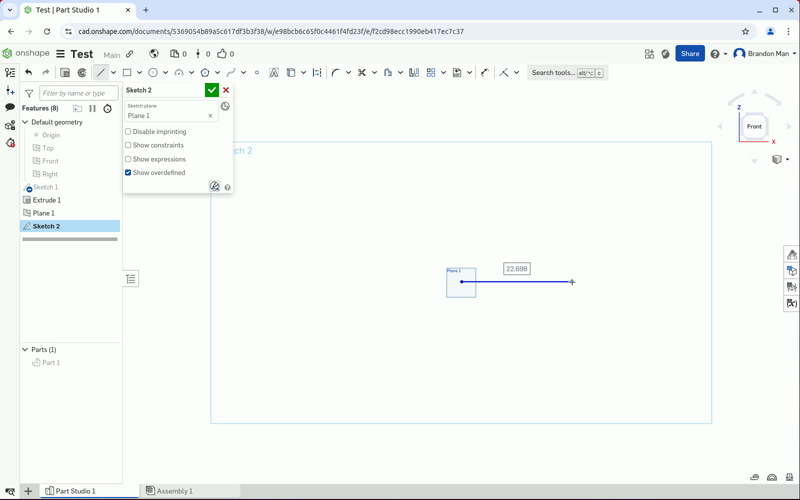
mouse_move(572, 214)
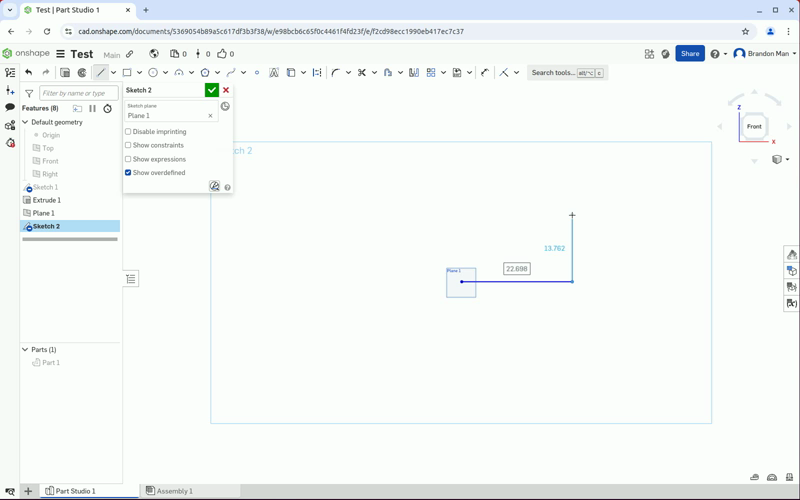
click(572, 214)
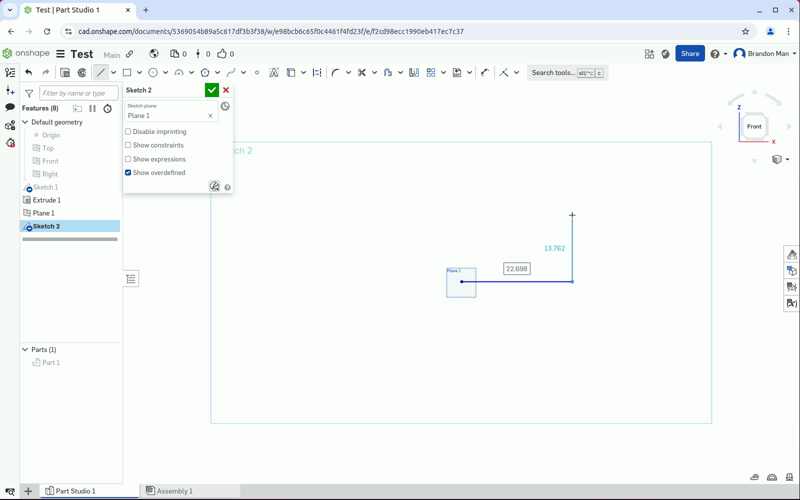
key_up(shift)
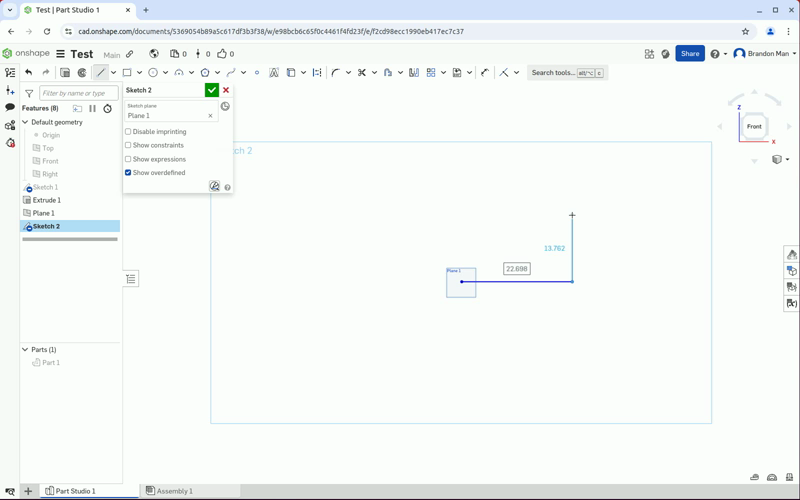
key_down(shift)
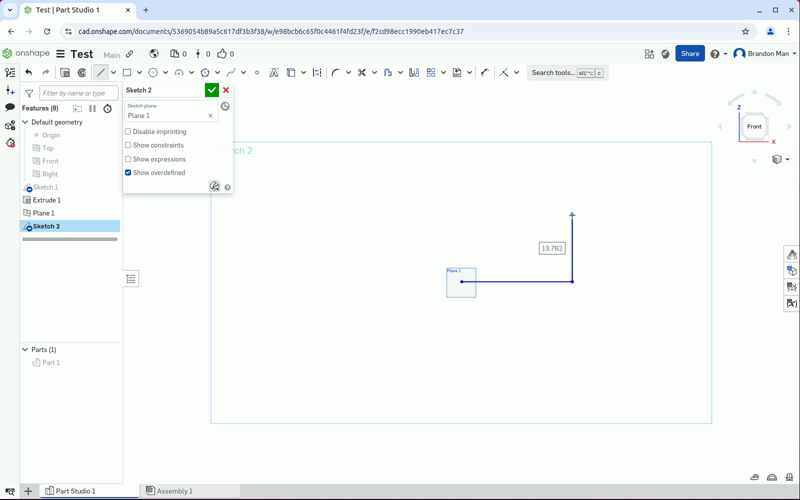
mouse_move(461, 214)
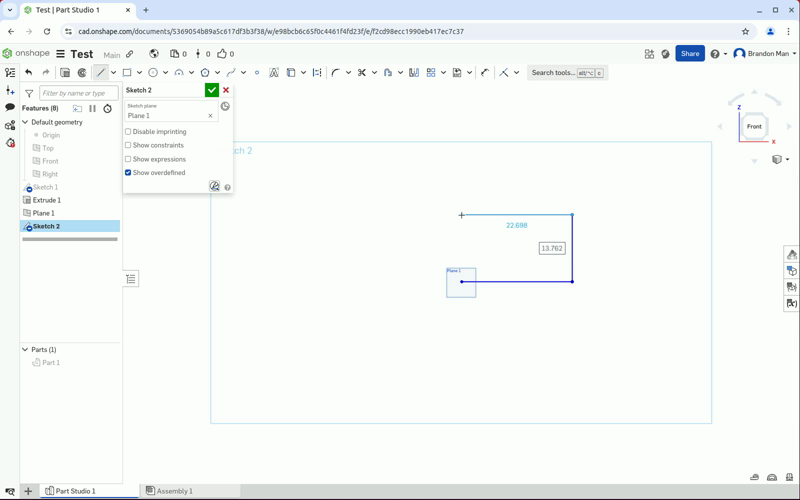
click(461, 214)
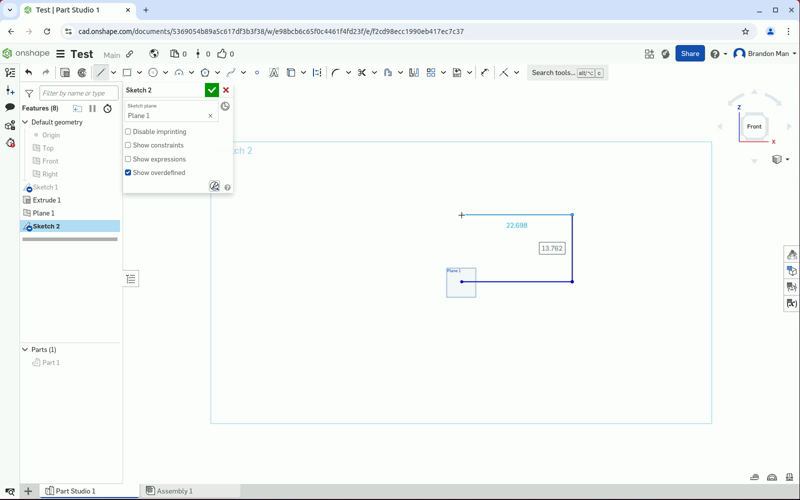
key_up(shift)
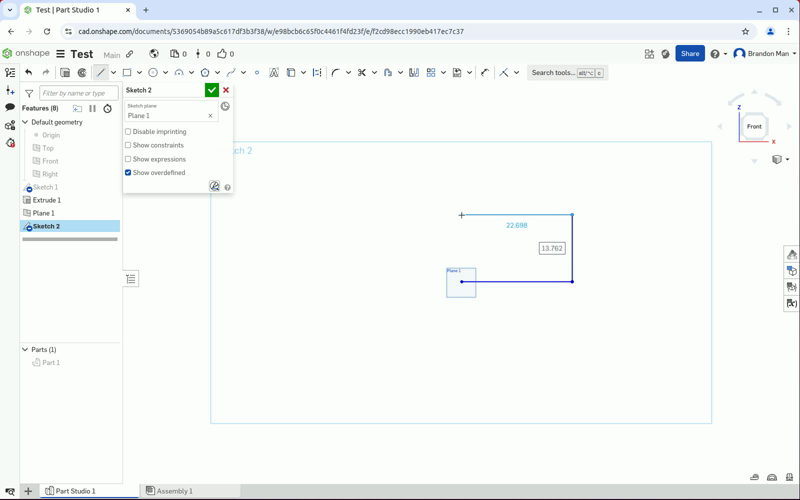
key_down(shift)
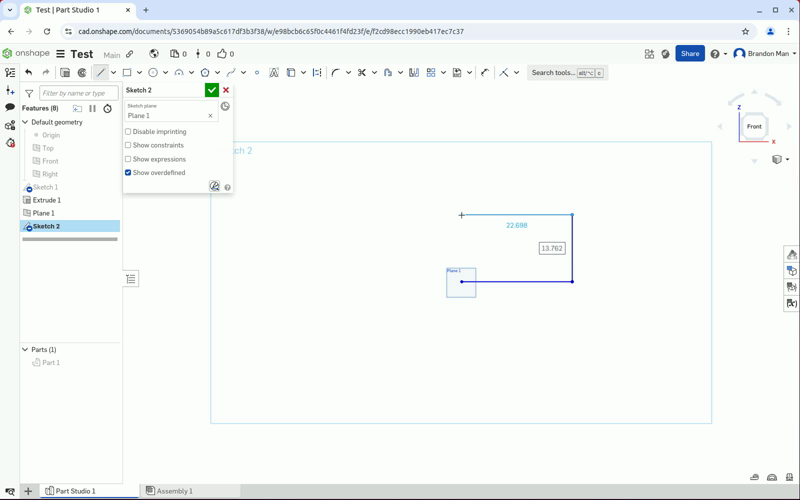
mouse_move(461, 281)
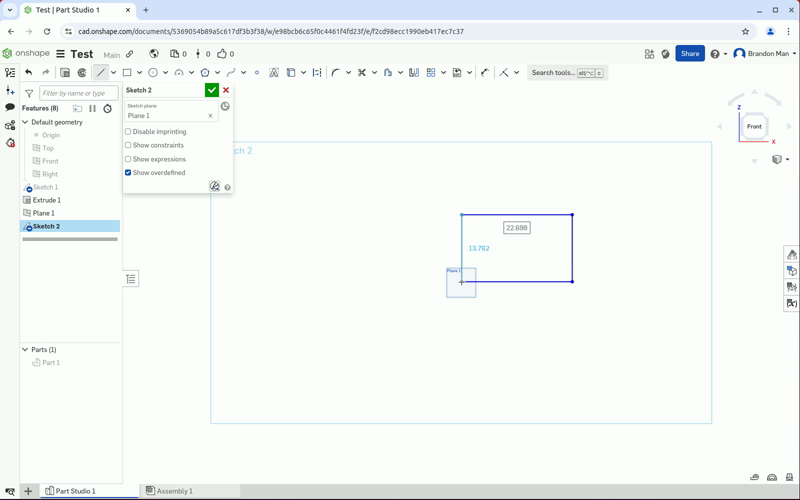
key_up(shift)
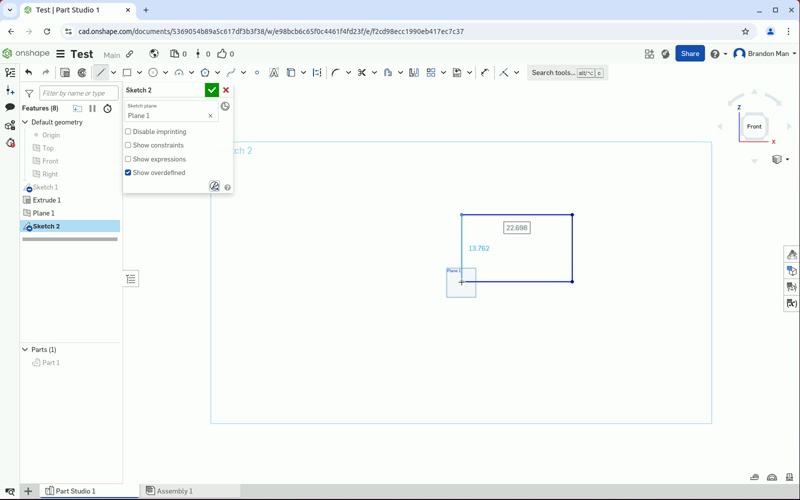
click(461, 281)
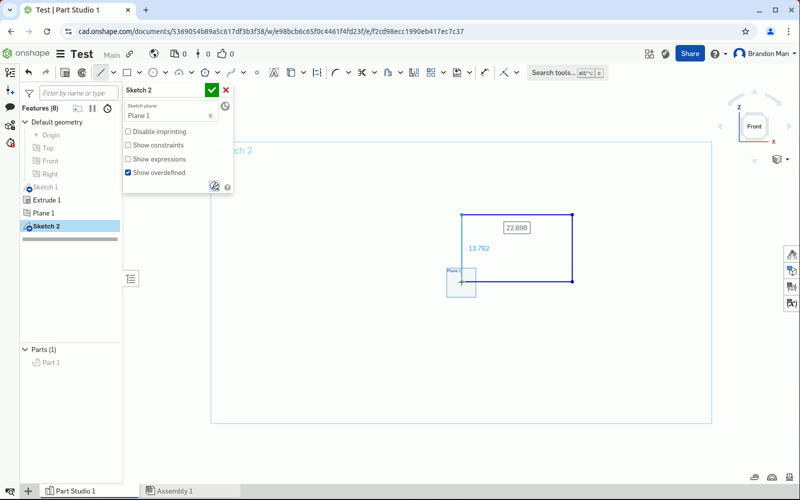
key(esc)
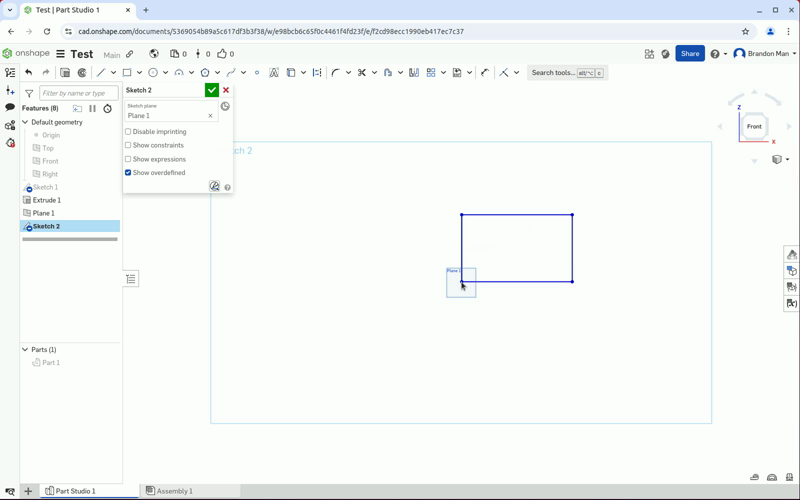
mouse_move(501, 239)
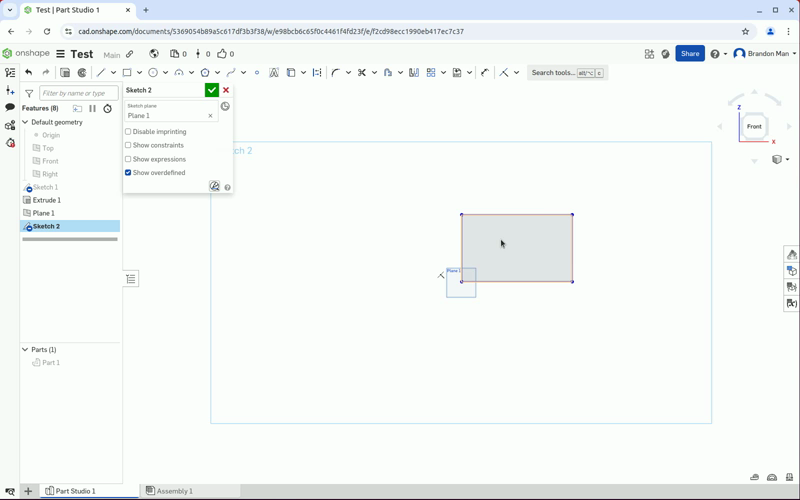
click(501, 239)
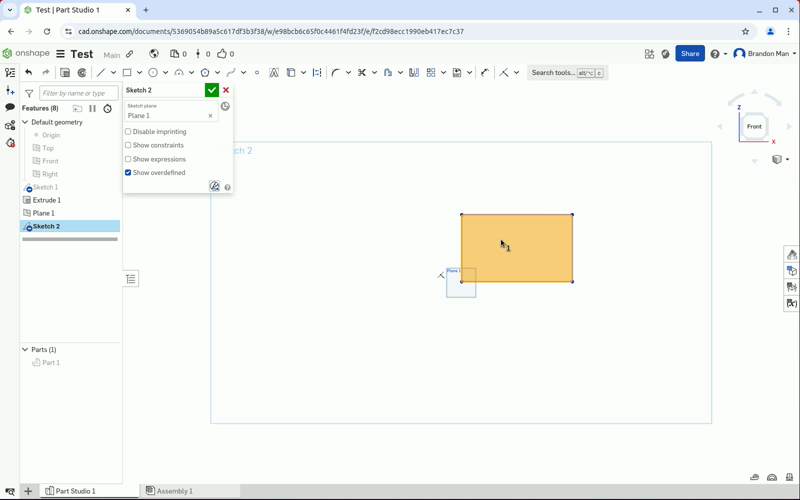
mouse_move(73, 352)
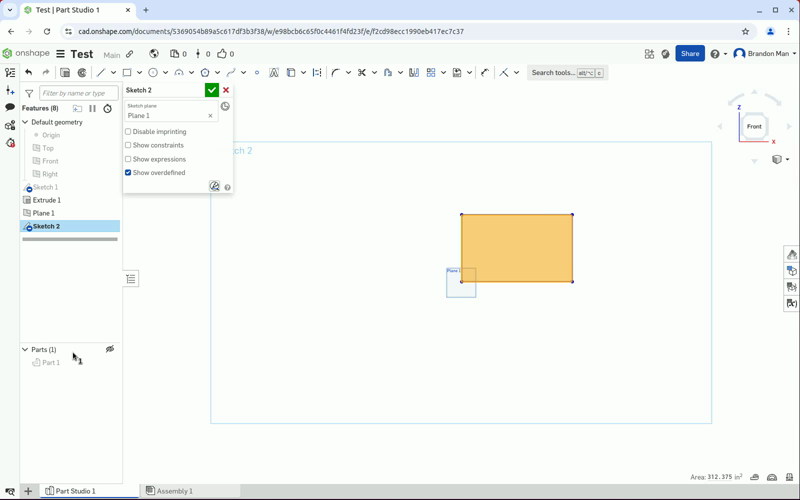
key(shift+y)
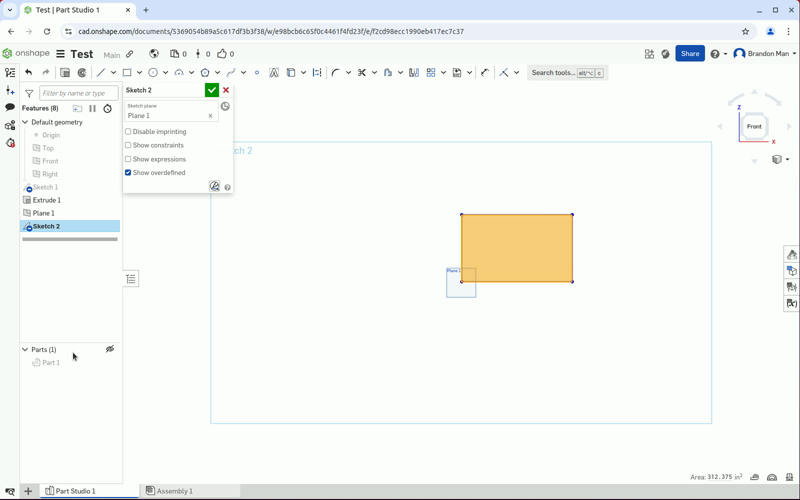
key(shift+e)
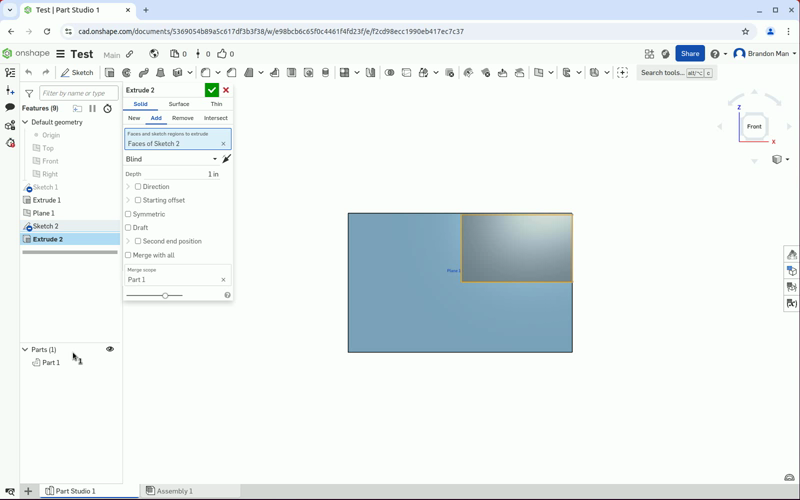
mouse_move(143, 106)
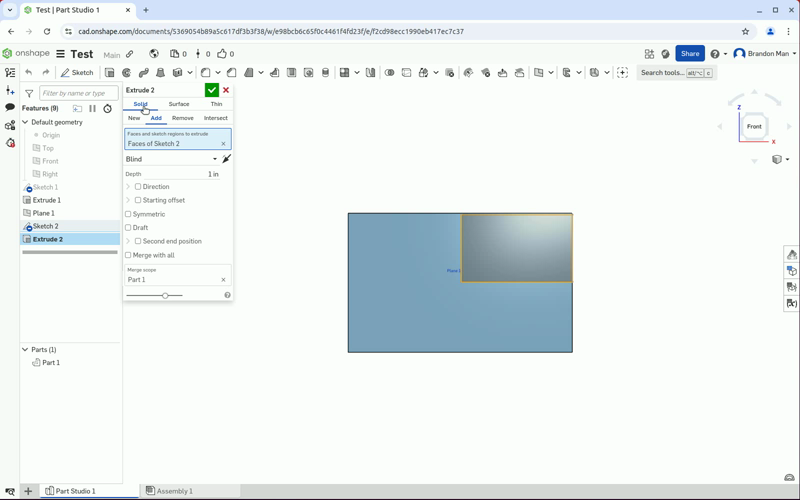
click(143, 106)
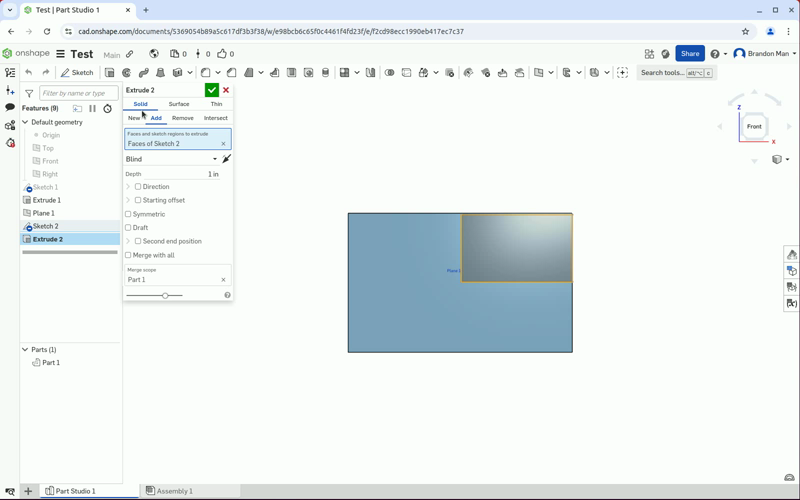
mouse_move(137, 120)
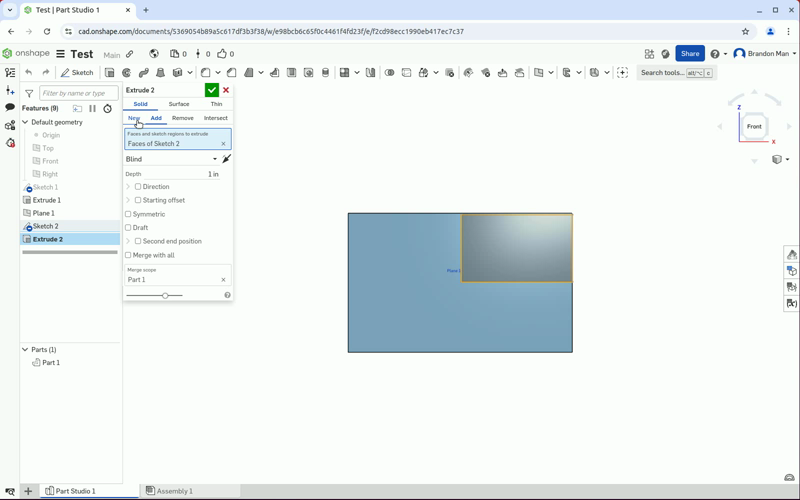
click(137, 120)
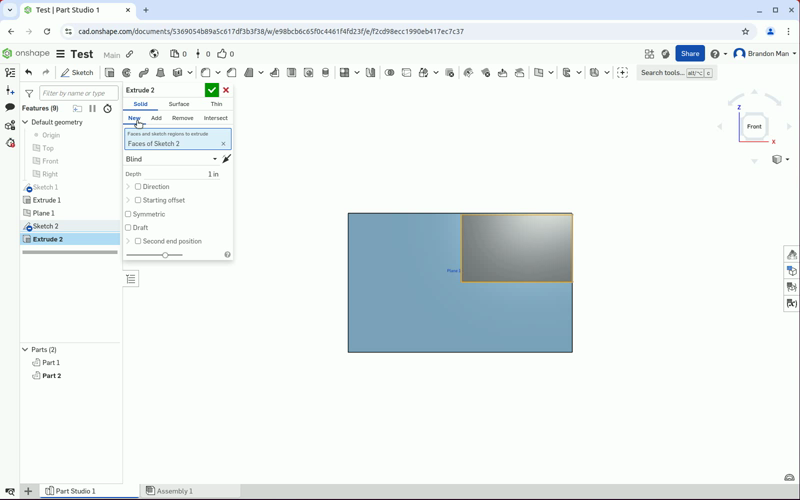
key(tab, 4)
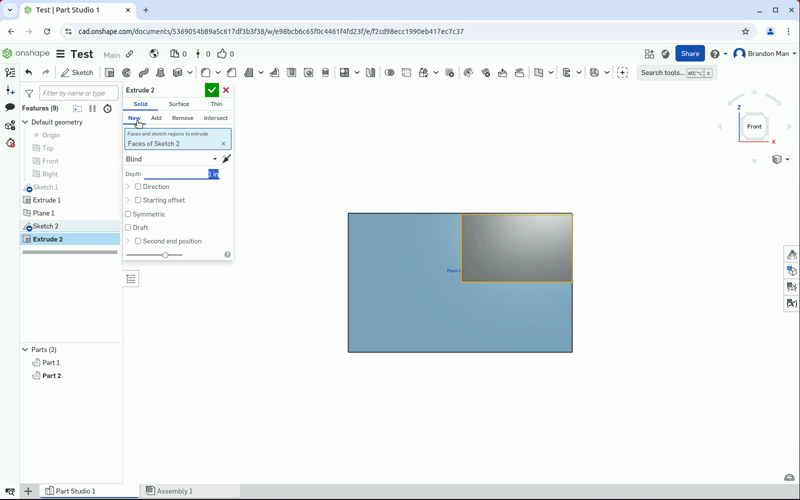
text(0.963)
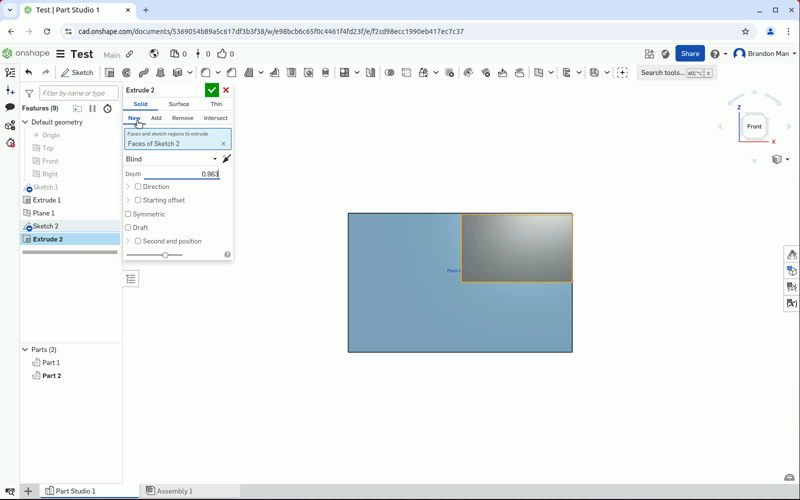
key(enter)
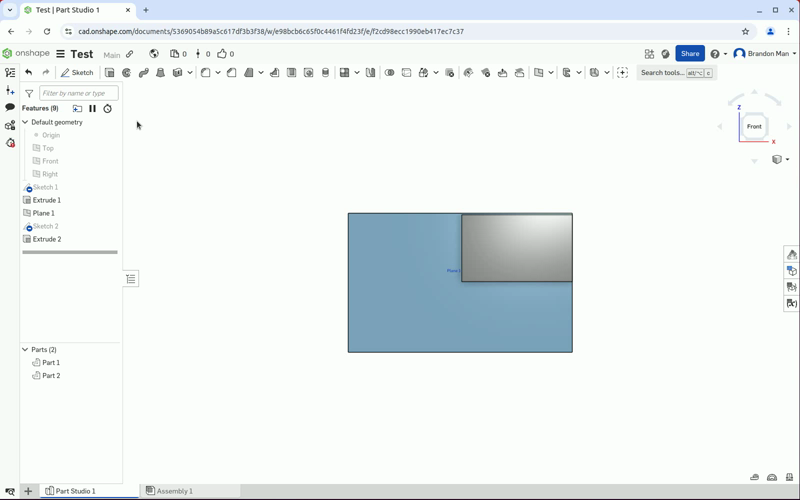
key(shift+h)
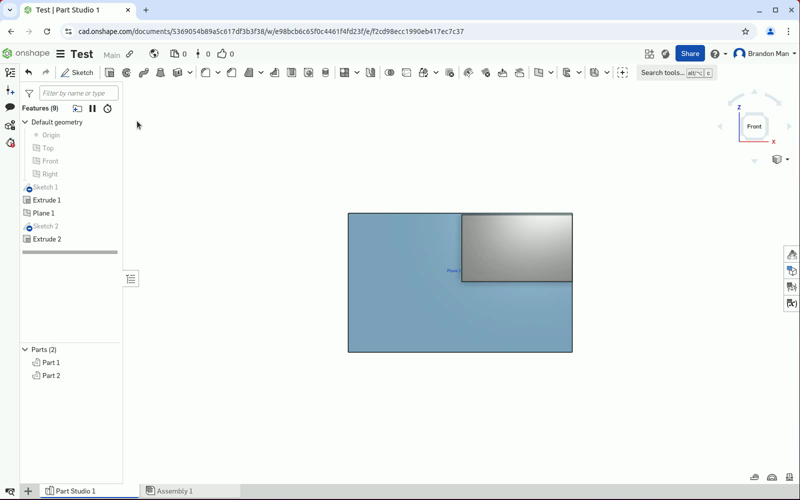
key(shift+h)
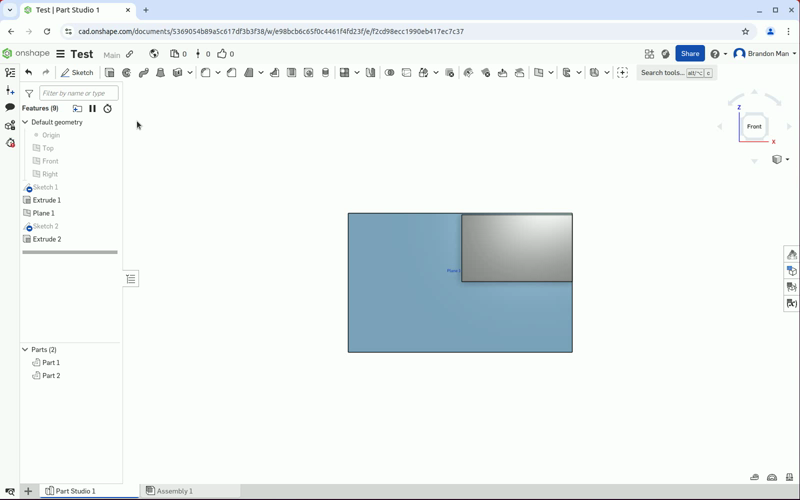
mouse_move(73, 189)
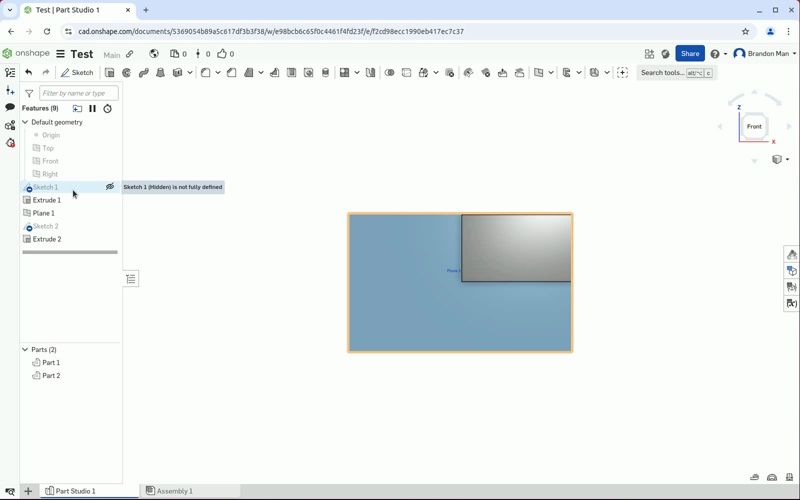
click(73, 189)
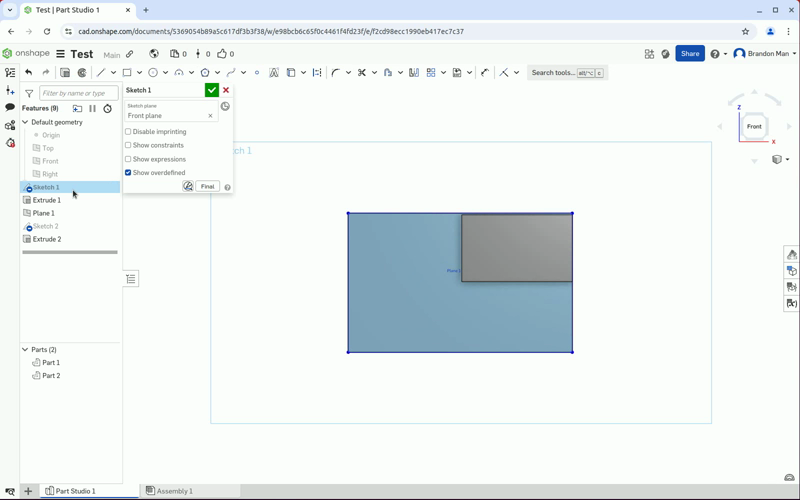
mouse_move(229, 92)
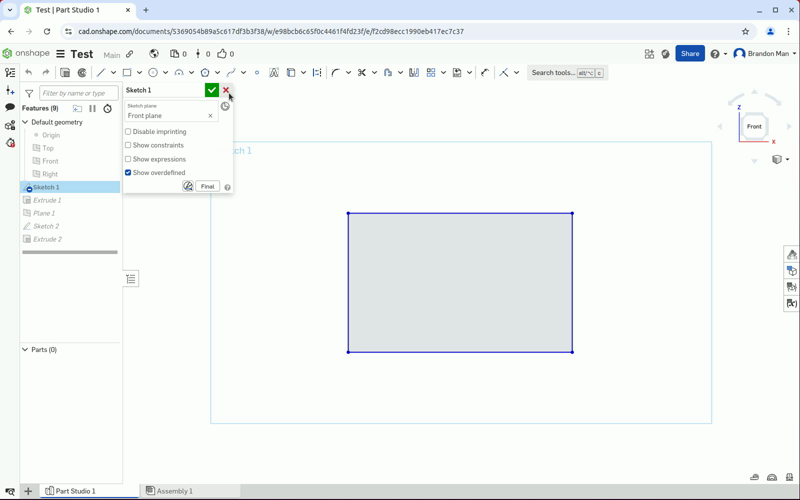
click(229, 92)
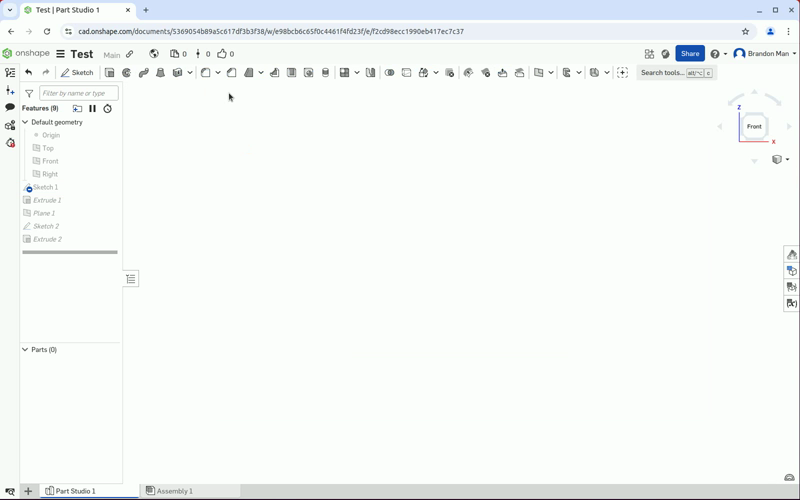
key(shift+s)
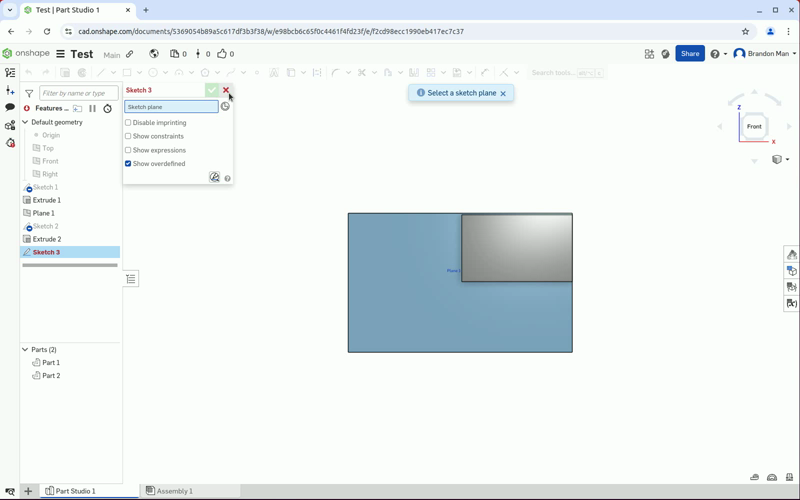
mouse_move(73, 215)
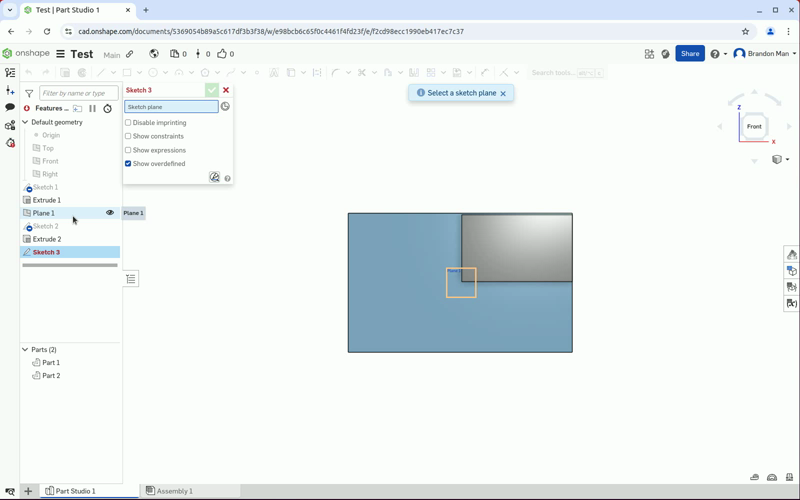
click(73, 215)
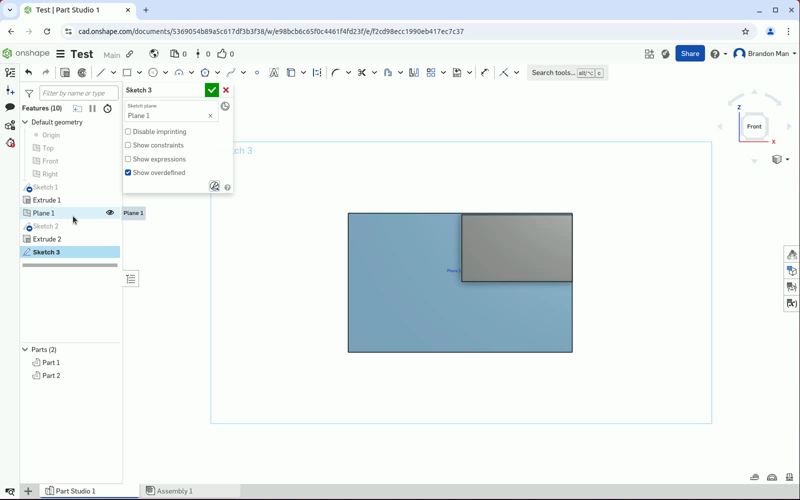
mouse_move(73, 352)
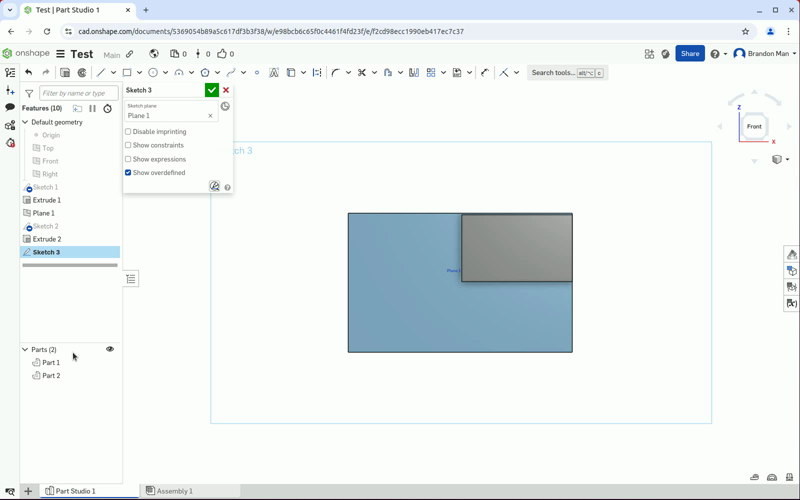
key(y)
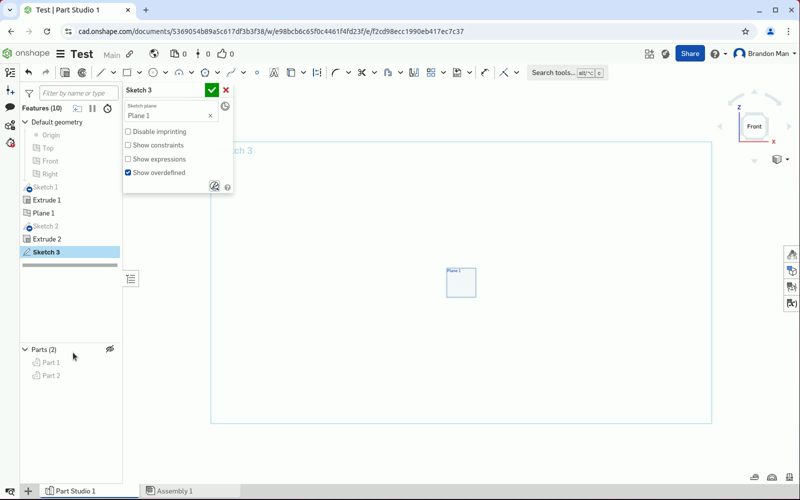
key(l)
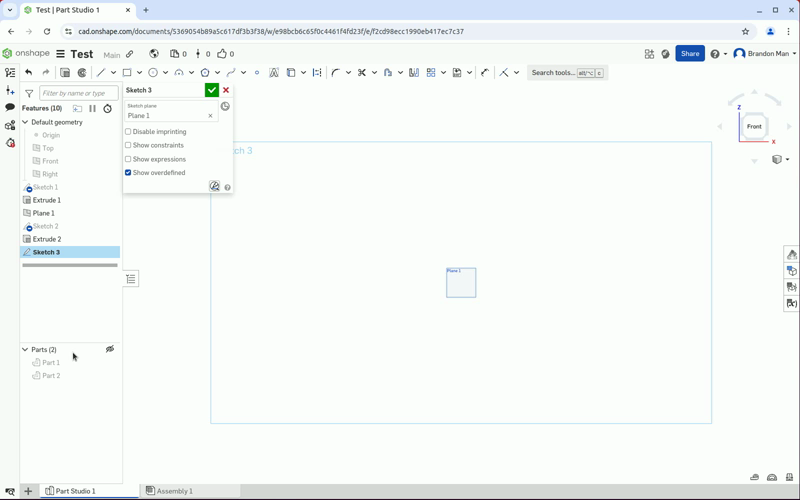
key_down(shift)
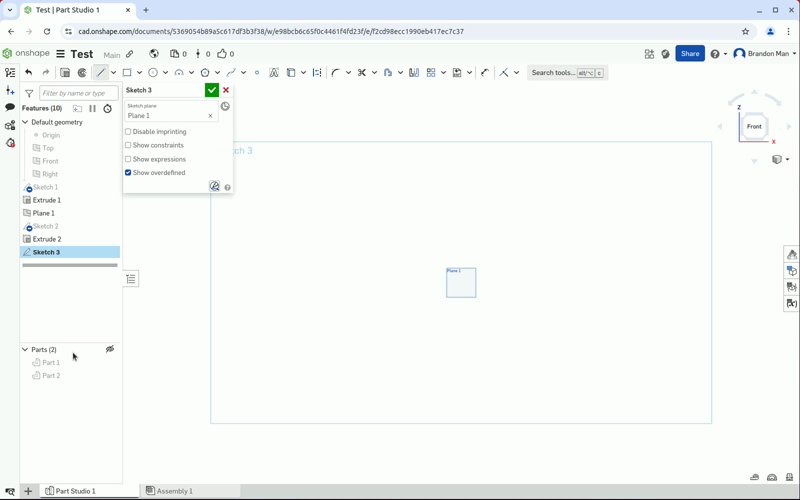
mouse_move(461, 351)
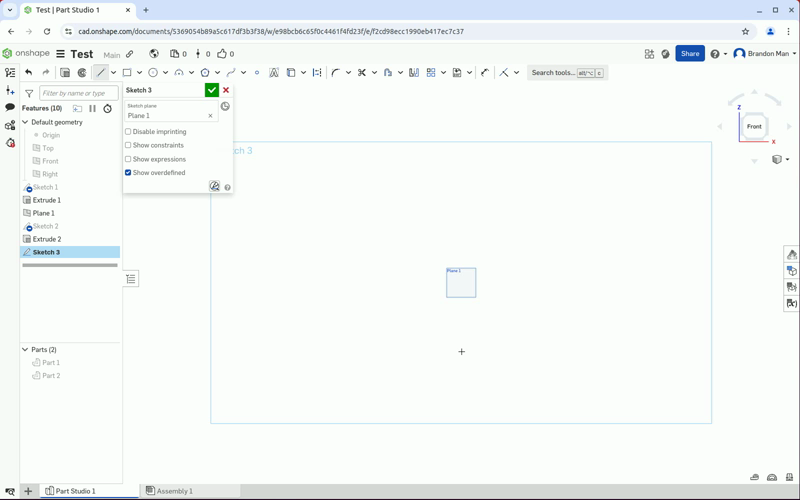
click(461, 351)
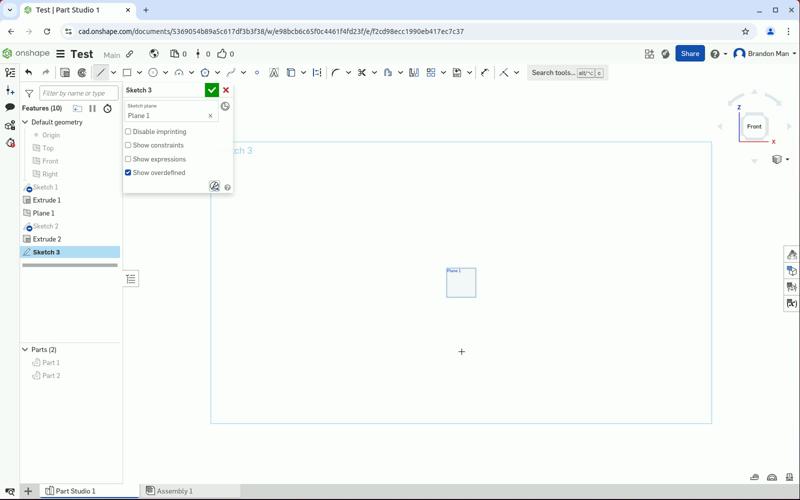
key_up(shift)
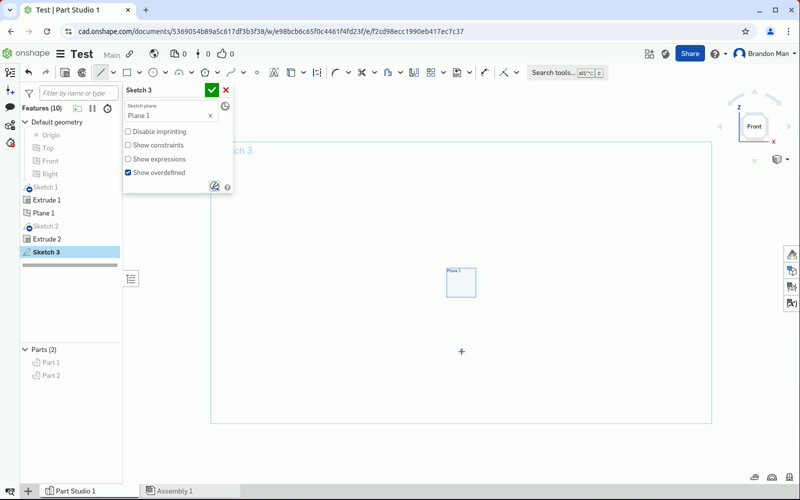
key_down(shift)
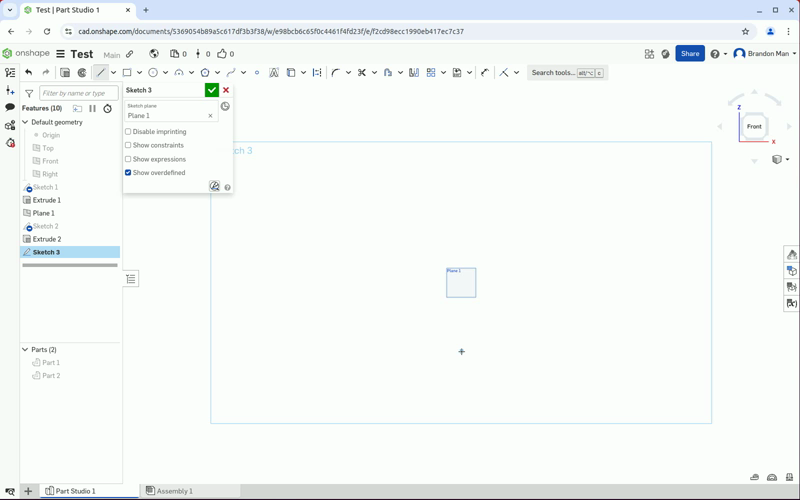
mouse_move(572, 351)
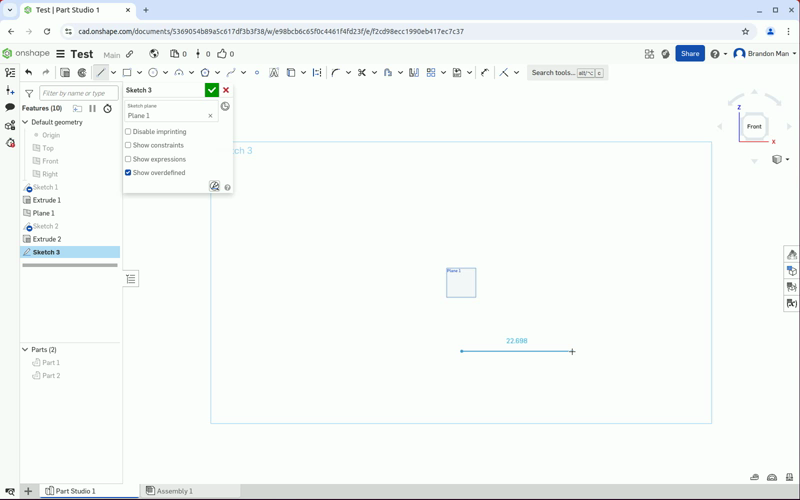
click(572, 351)
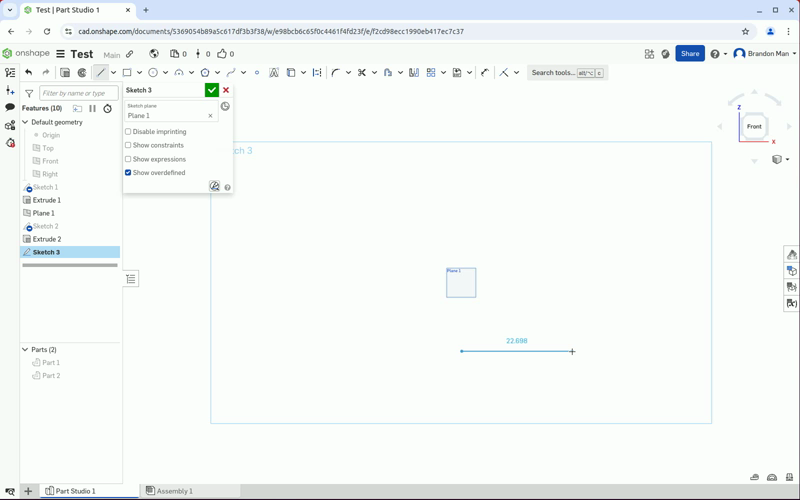
key_up(shift)
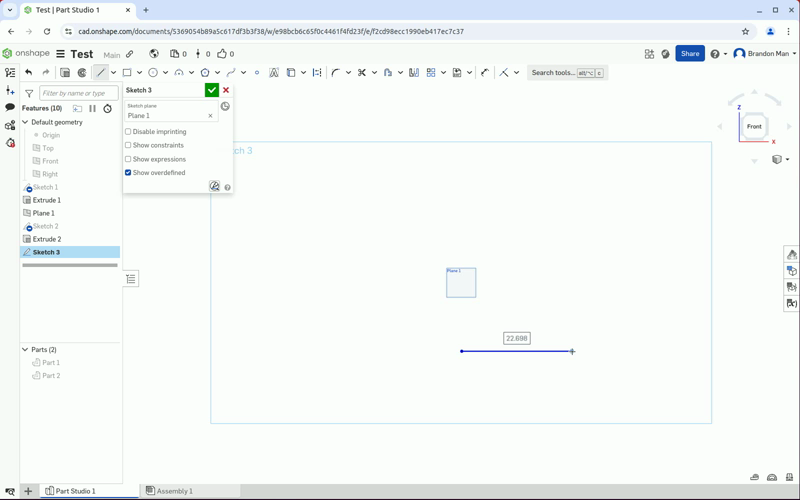
key_down(shift)
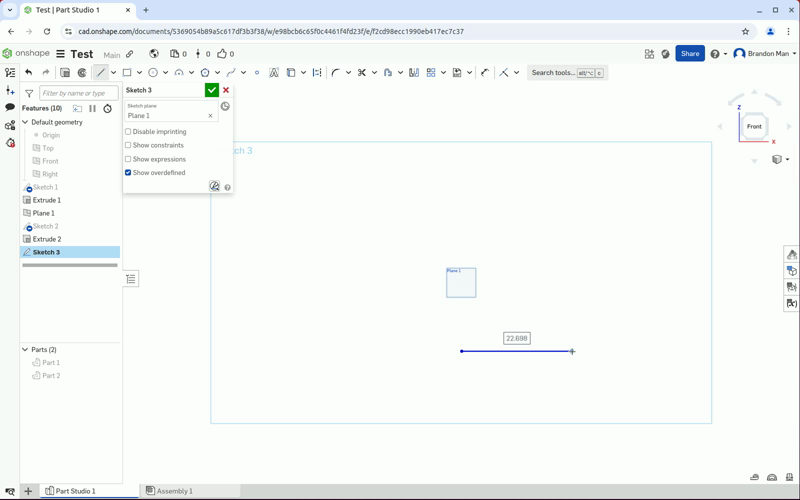
mouse_move(572, 283)
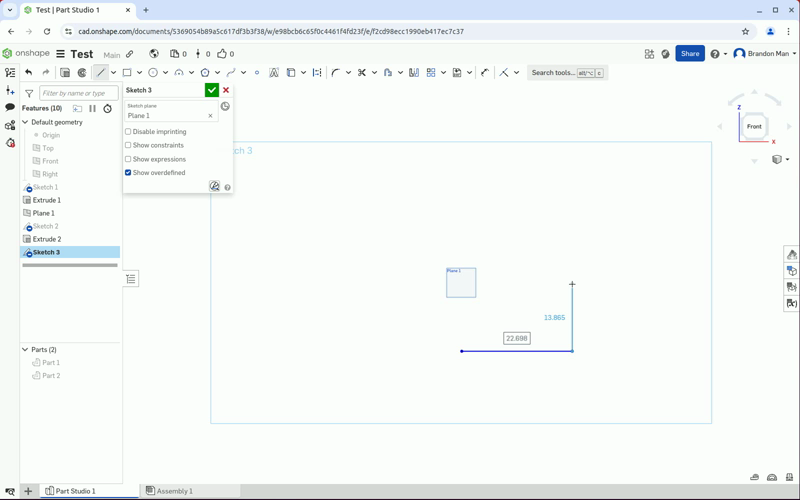
click(572, 283)
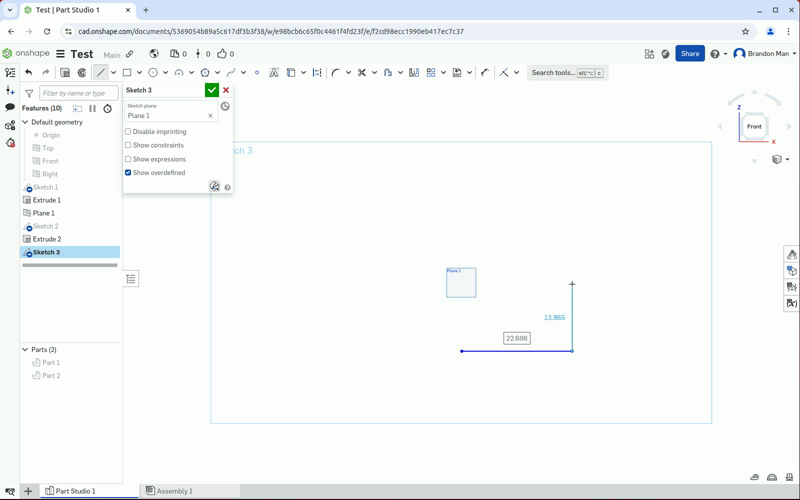
key_up(shift)
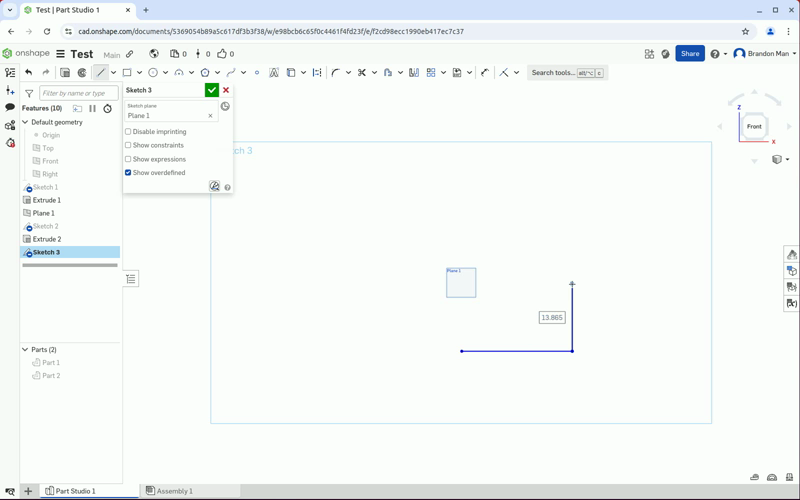
key_down(shift)
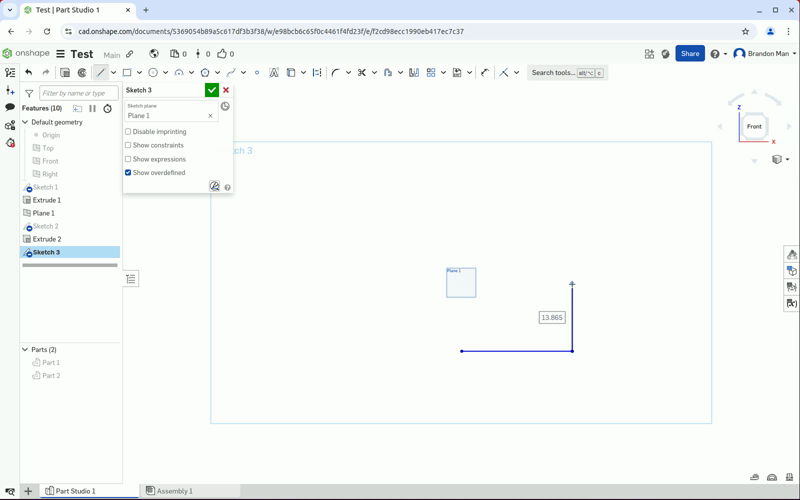
mouse_move(461, 283)
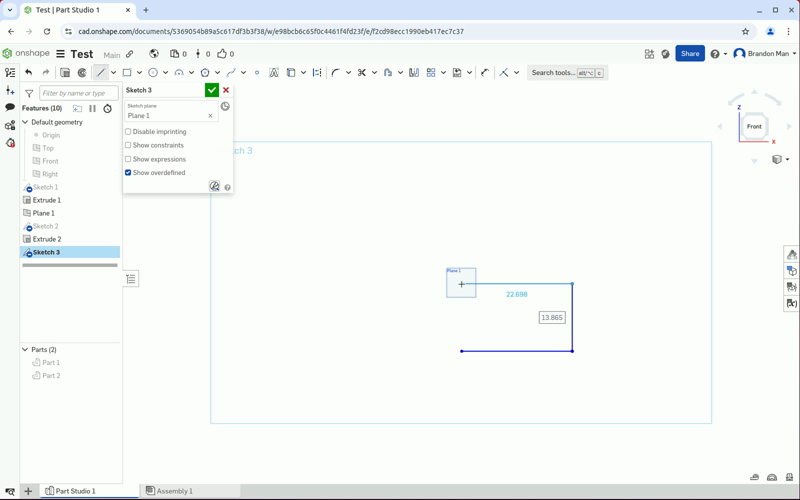
click(461, 283)
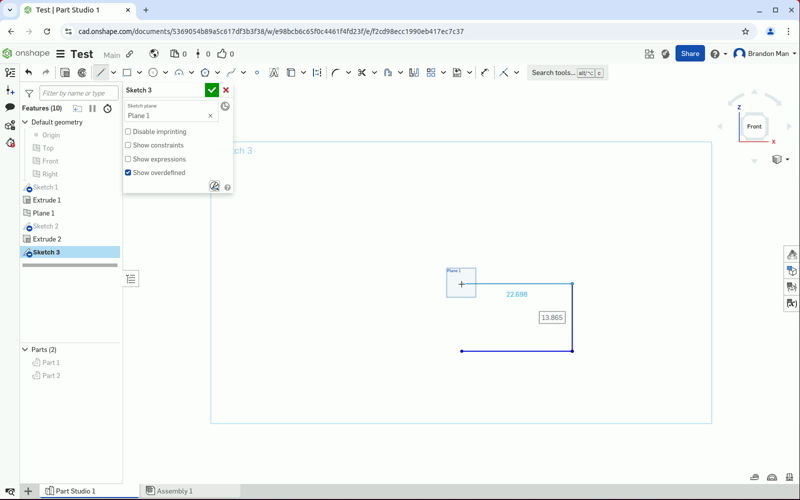
key_up(shift)
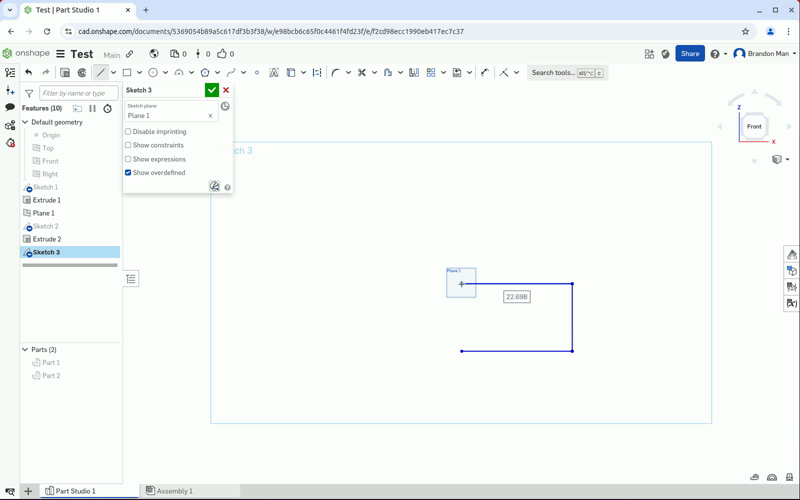
key_down(shift)
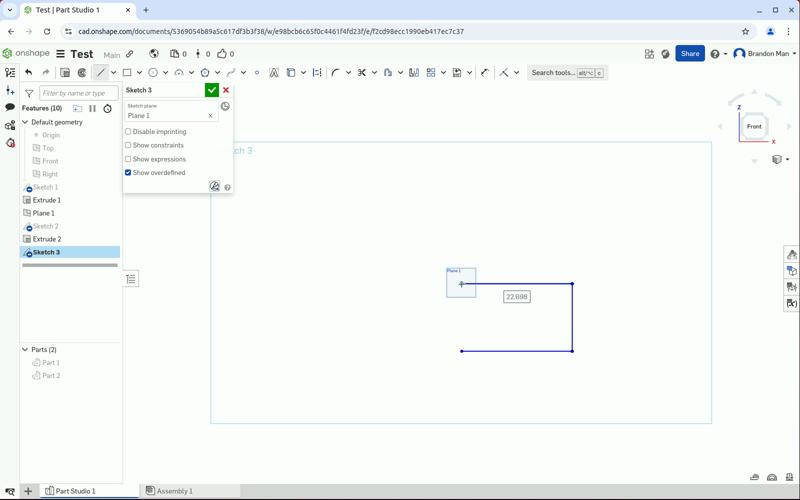
mouse_move(461, 351)
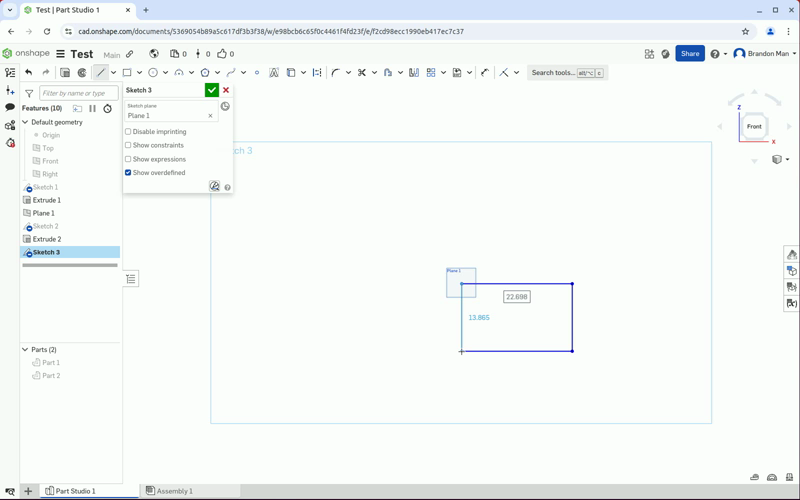
key_up(shift)
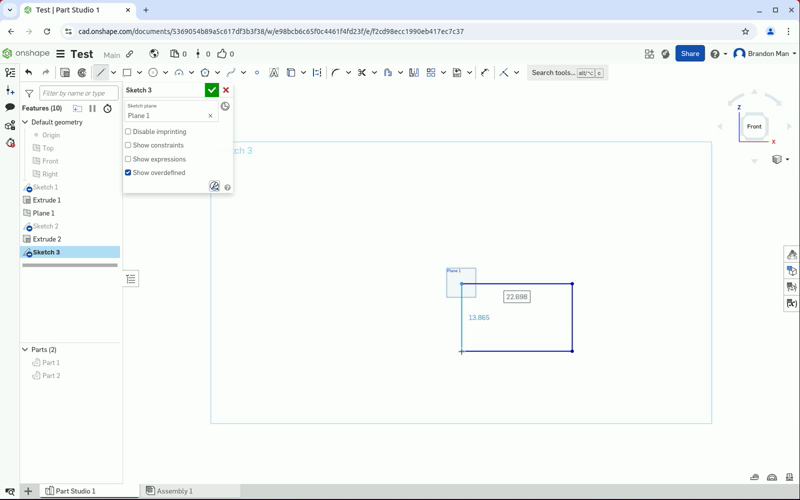
click(461, 351)
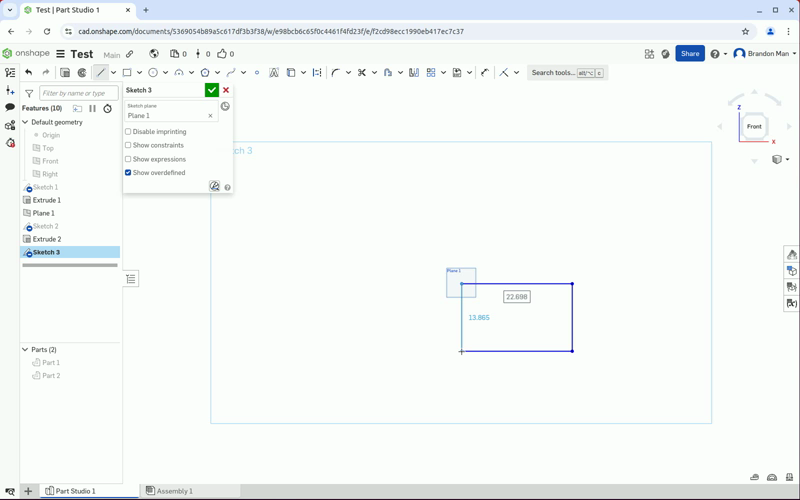
key(esc)
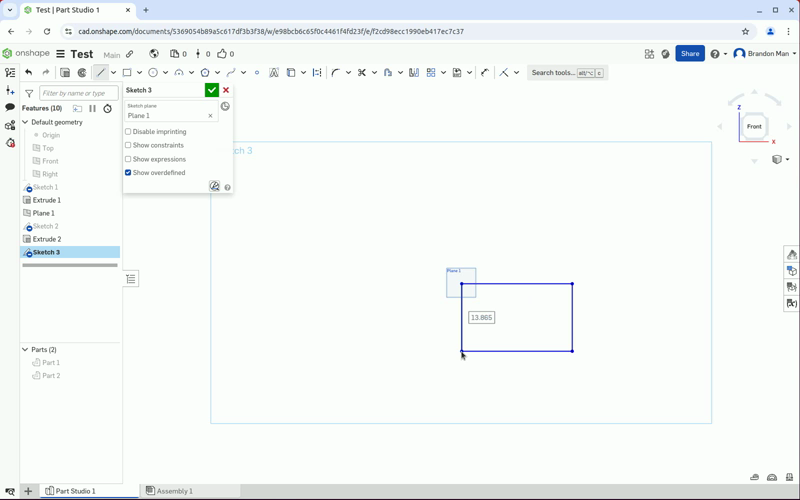
mouse_move(533, 311)
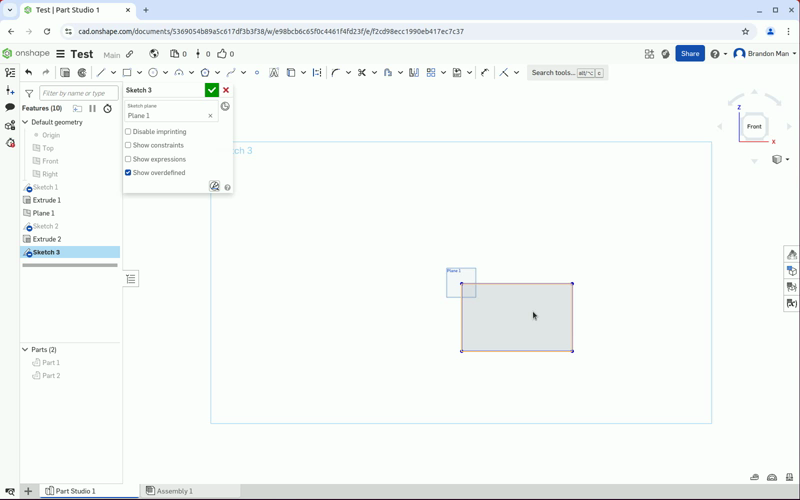
click(533, 311)
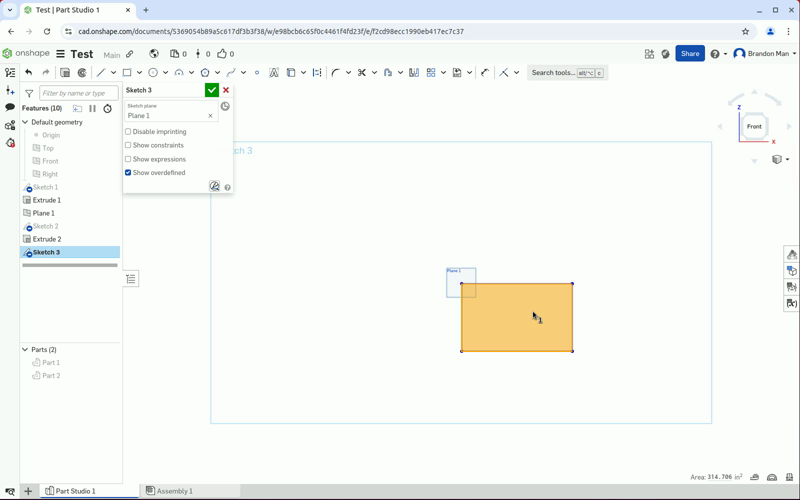
mouse_move(73, 352)
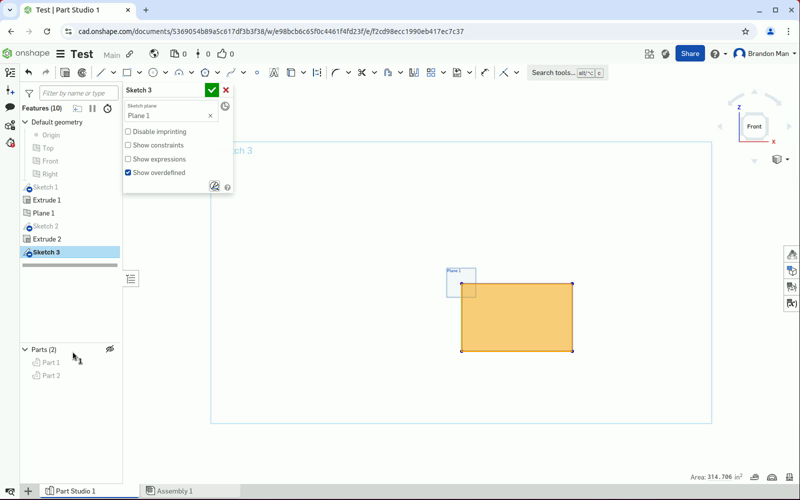
key(shift+y)
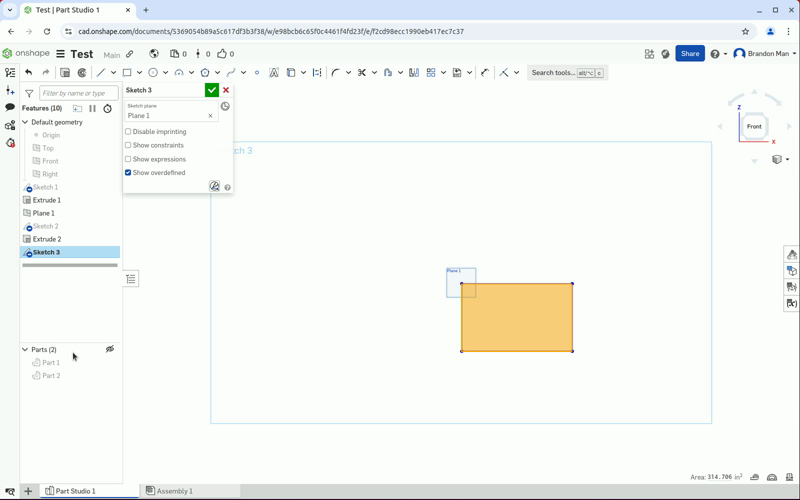
key(shift+e)
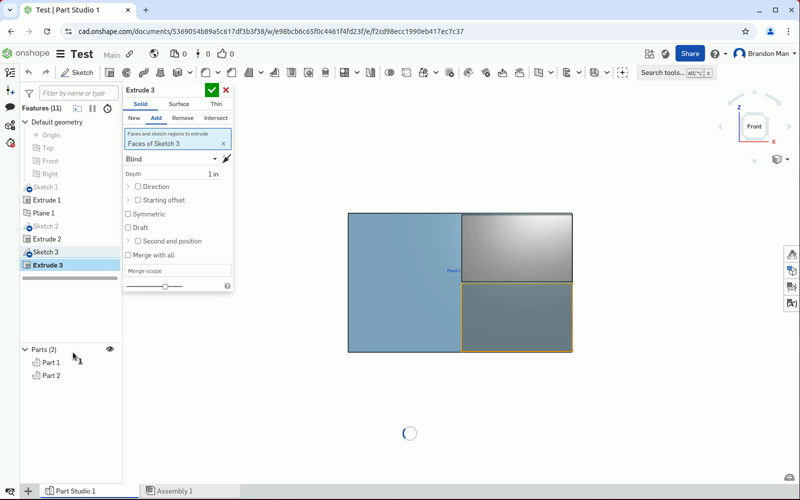
mouse_move(143, 106)
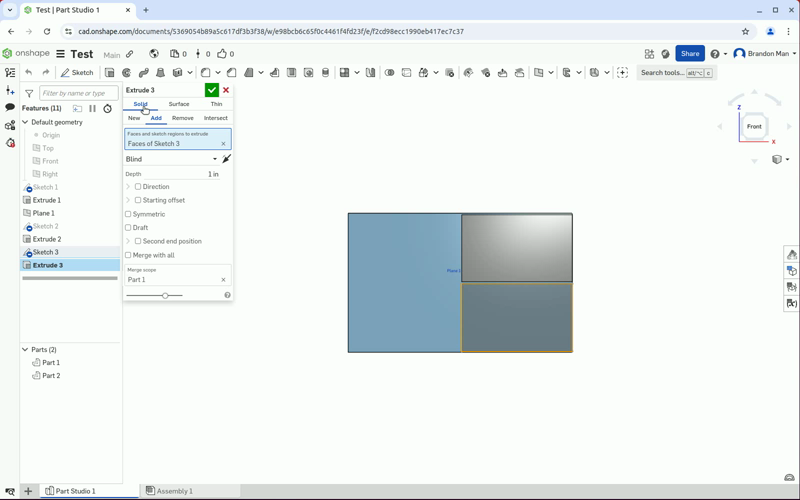
click(143, 106)
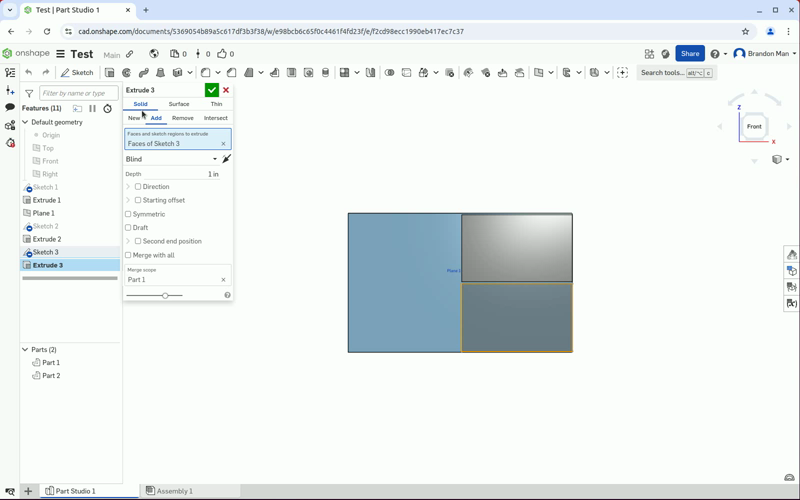
mouse_move(137, 120)
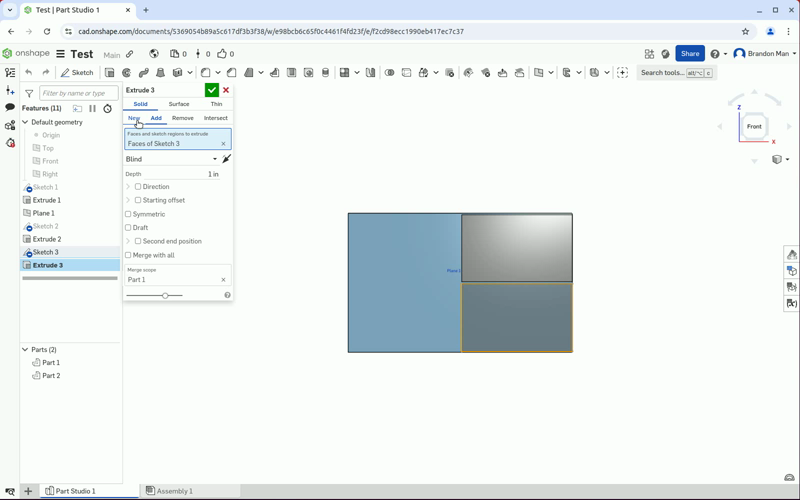
click(137, 120)
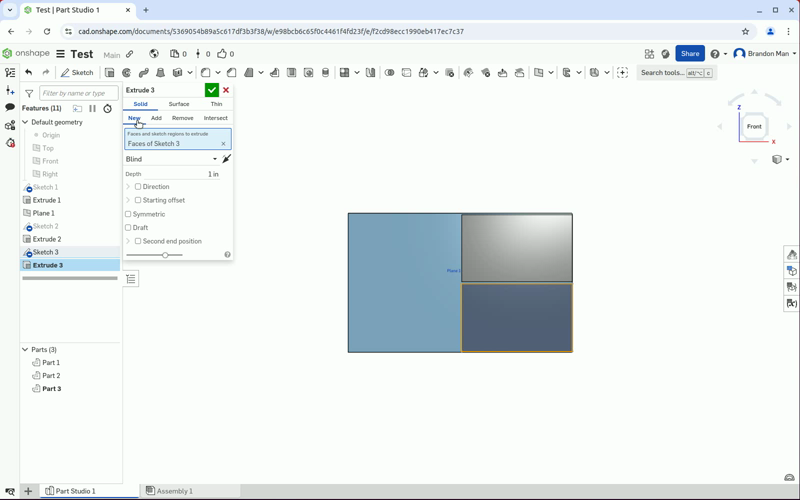
key(tab, 4)
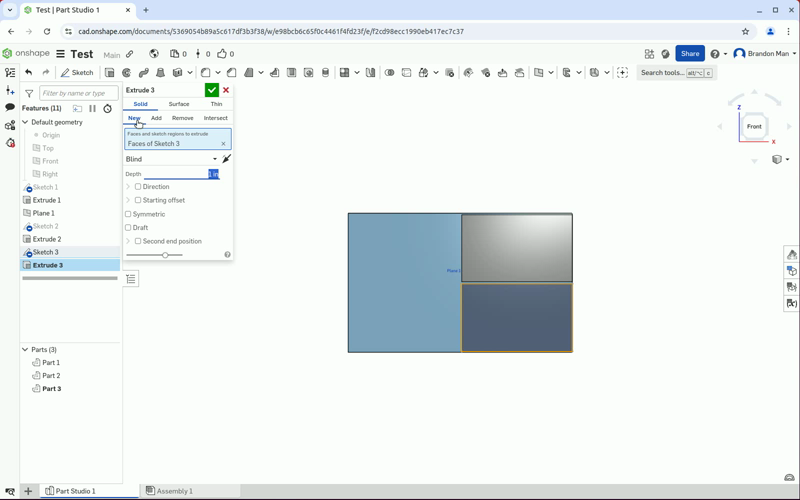
text(0.963)
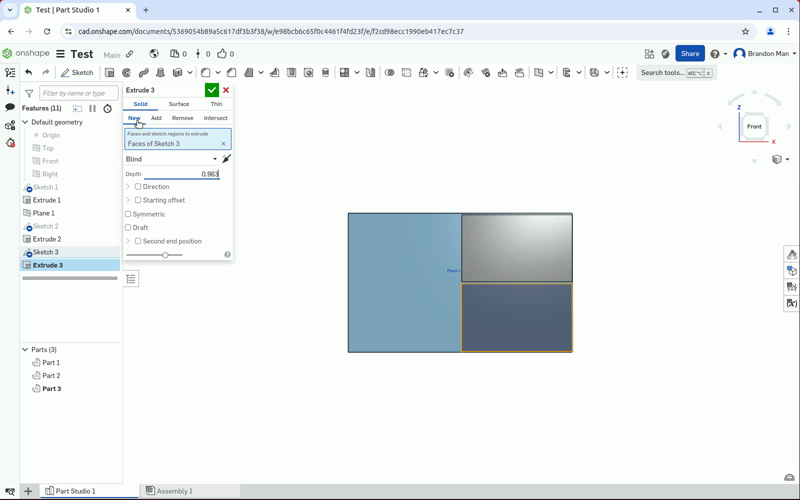
key(enter)
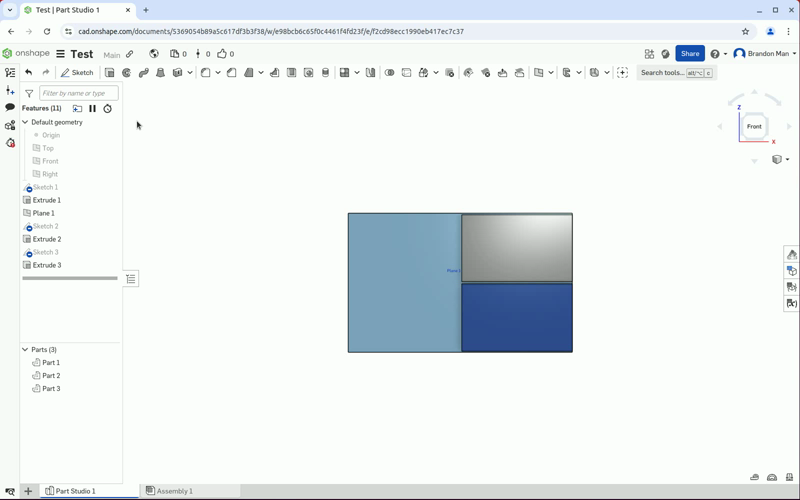
key(shift+h)
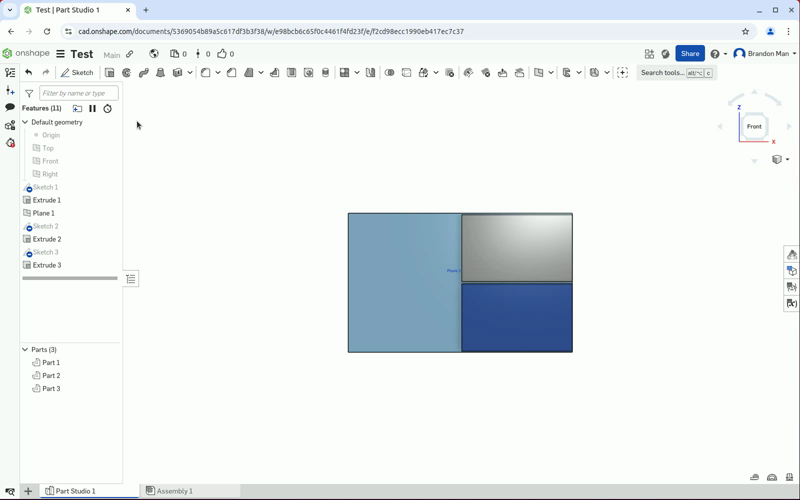
key(shift+h)
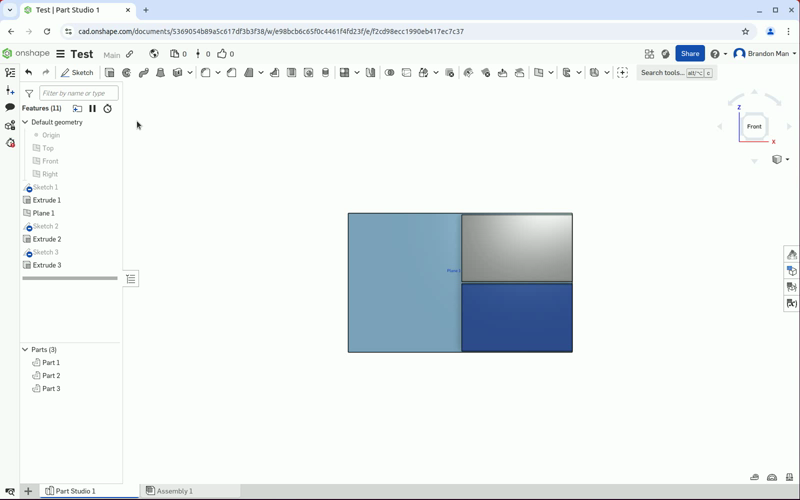
mouse_move(73, 189)
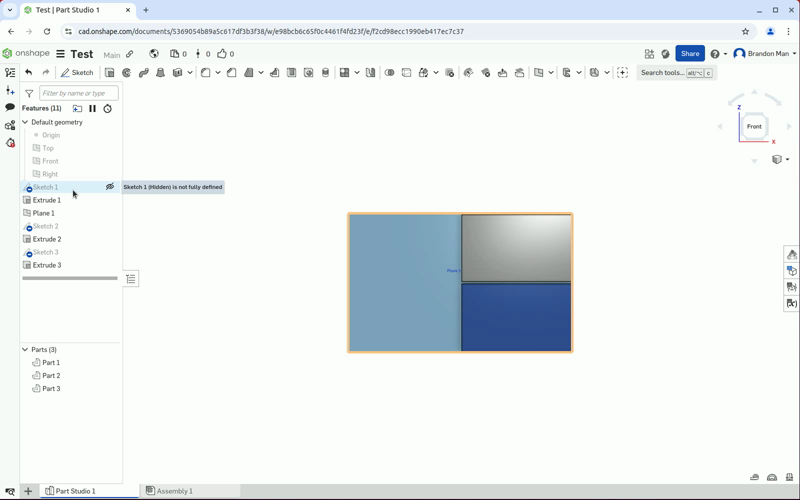
click(73, 189)
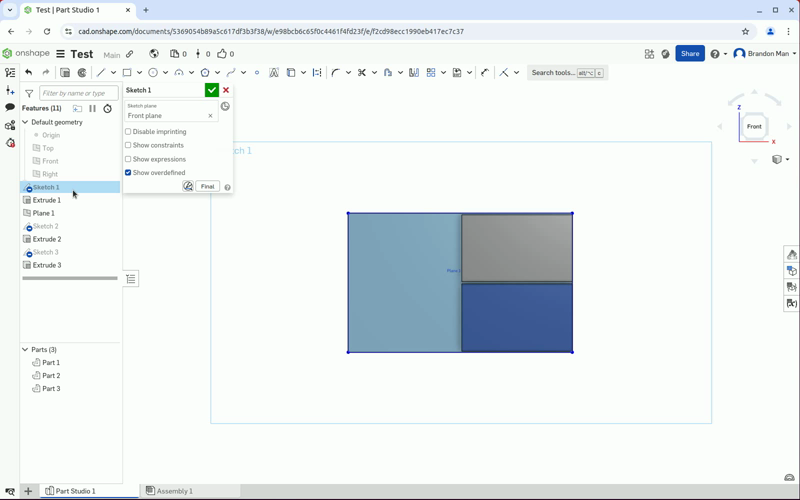
mouse_move(229, 92)
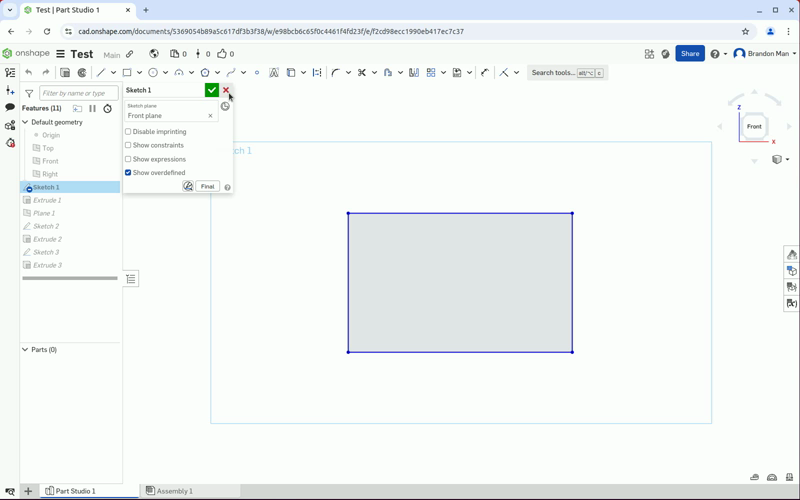
click(229, 92)
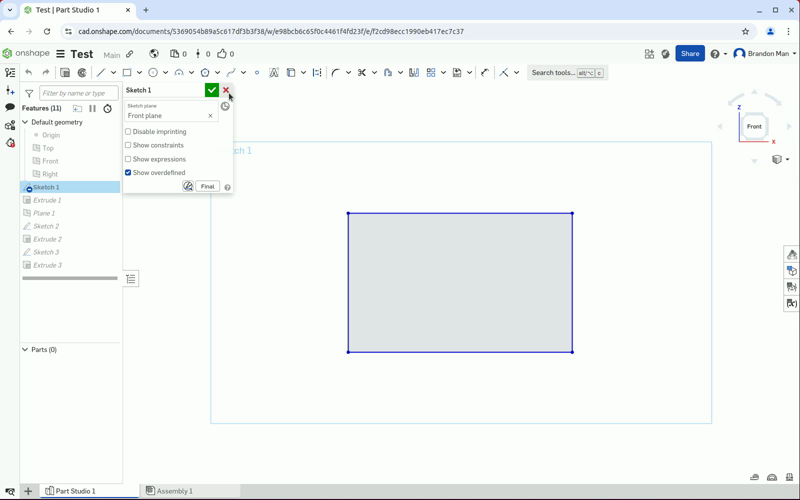
key(shift+s)
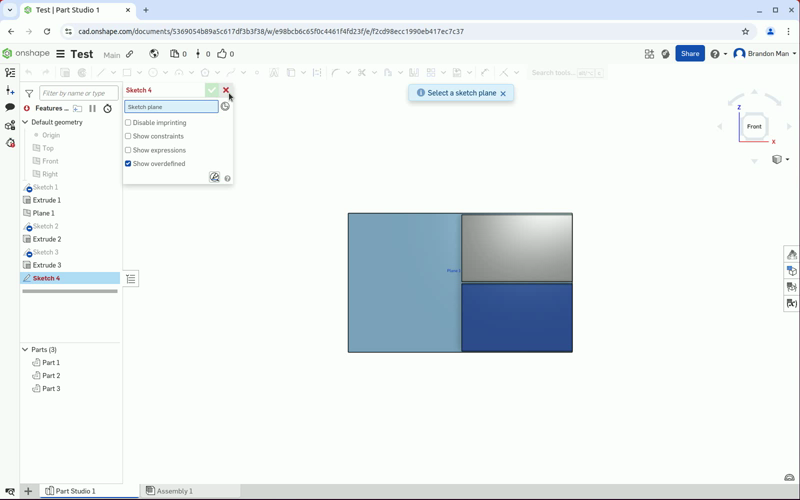
mouse_move(73, 215)
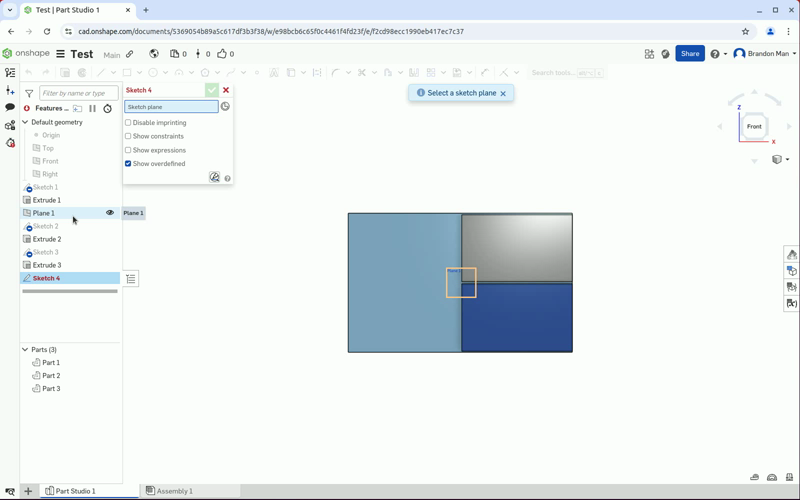
click(73, 215)
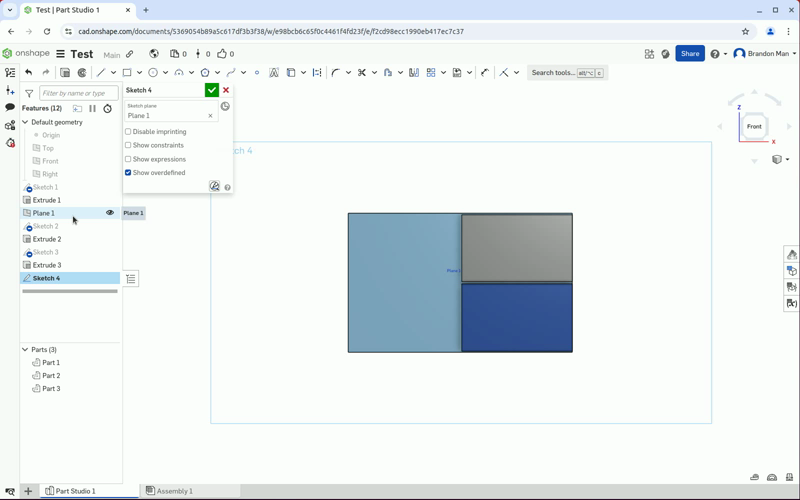
mouse_move(73, 352)
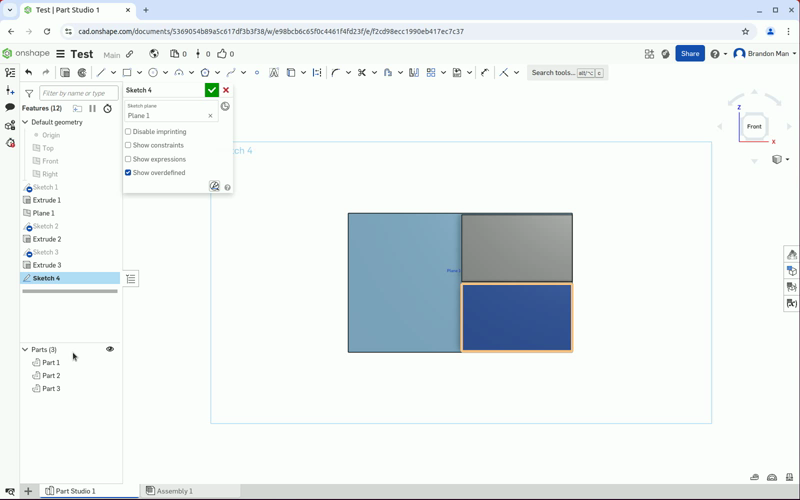
key(y)
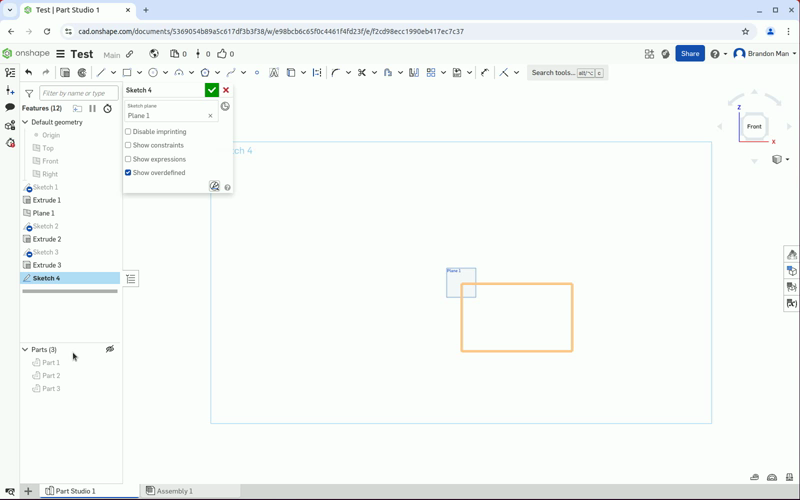
key(l)
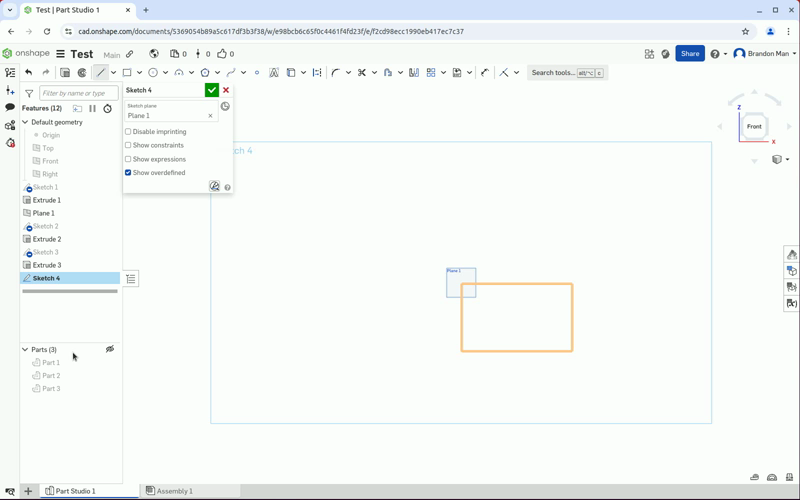
key_down(shift)
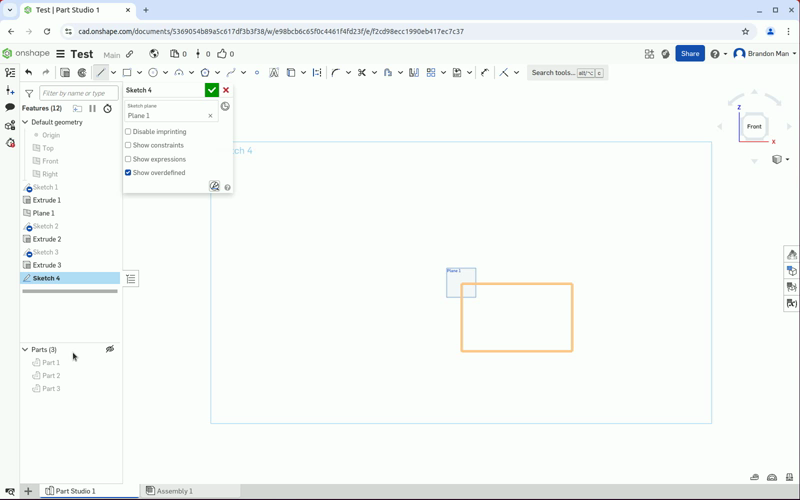
mouse_move(349, 351)
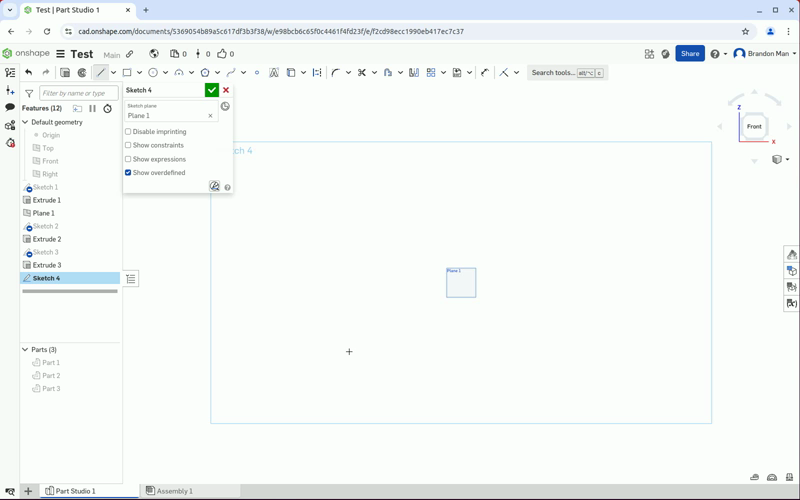
click(349, 351)
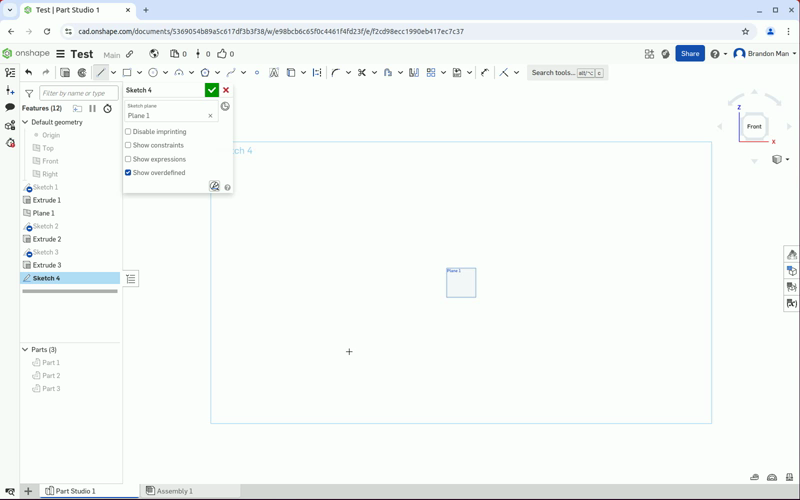
key_up(shift)
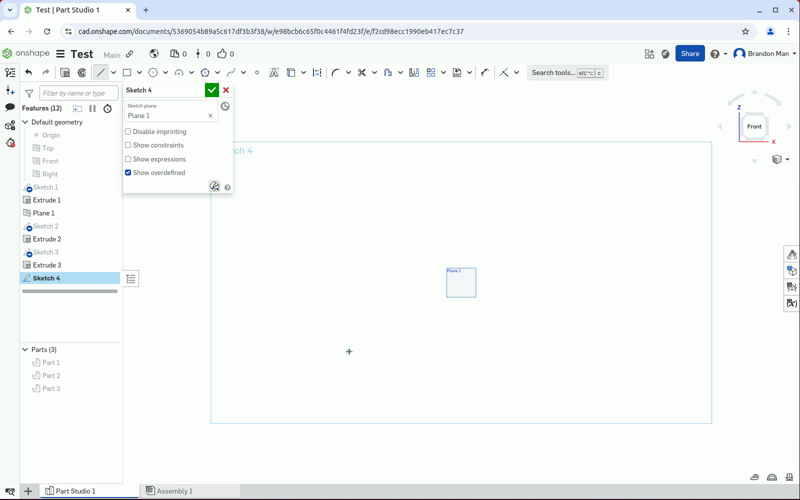
key_down(shift)
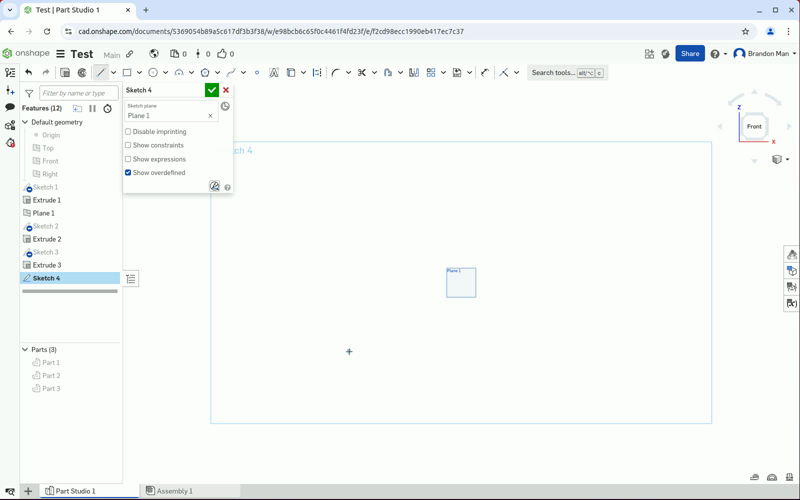
mouse_move(459, 351)
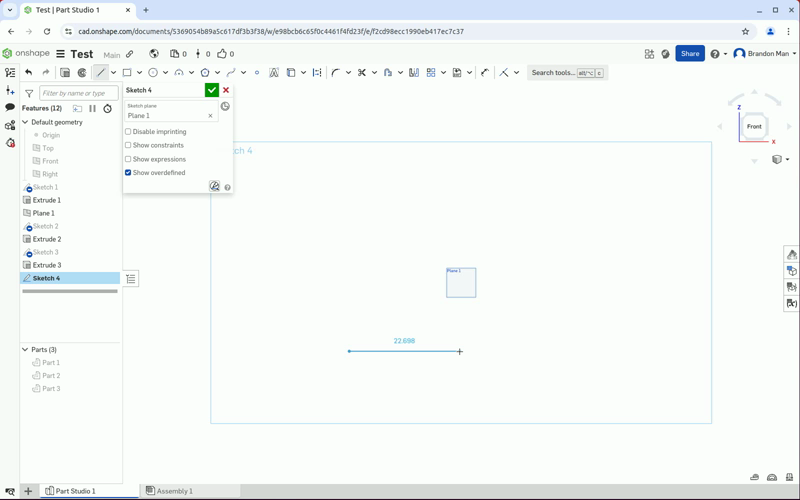
click(459, 351)
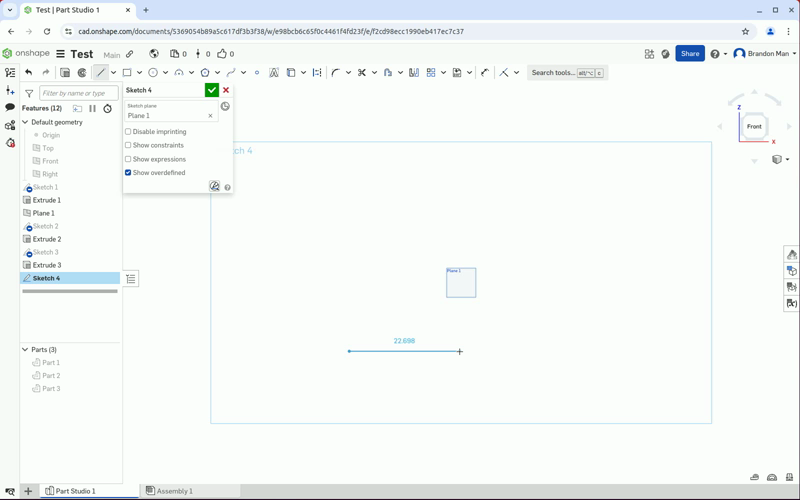
key_up(shift)
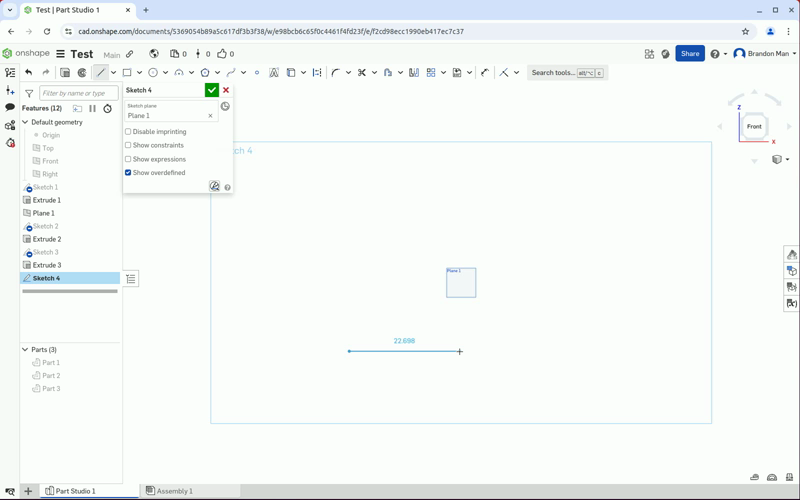
key_down(shift)
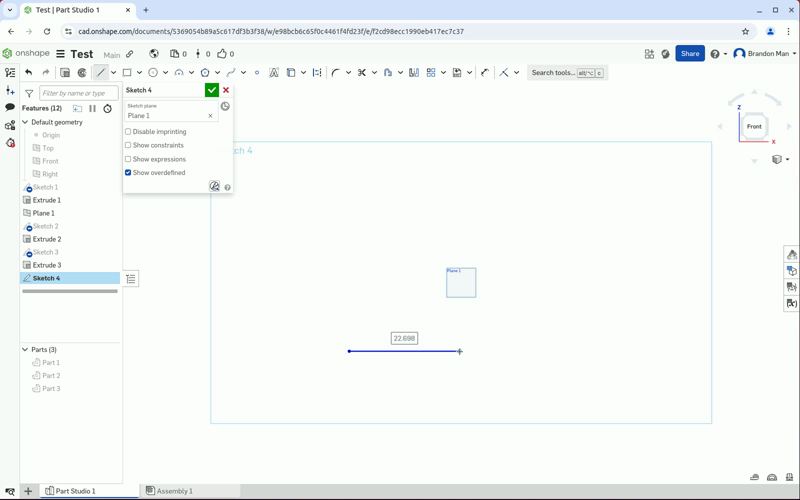
mouse_move(459, 283)
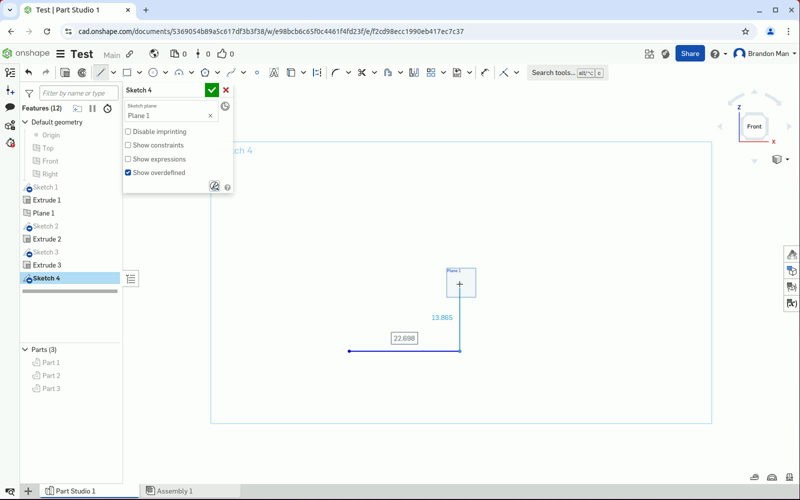
click(459, 283)
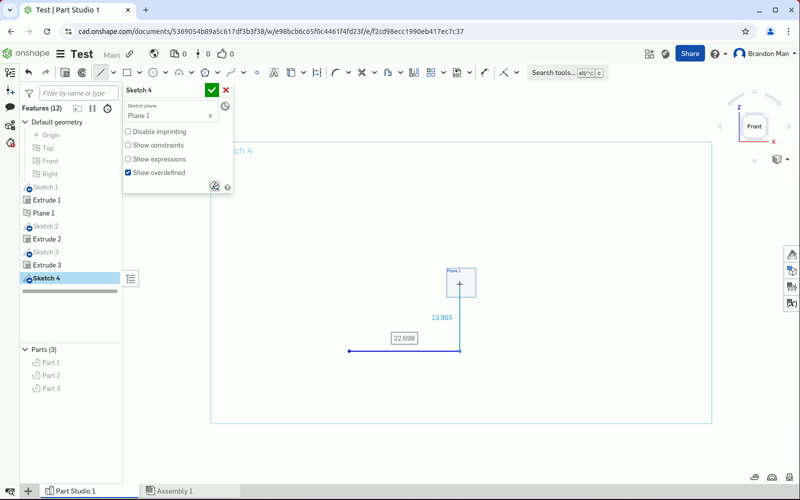
key_up(shift)
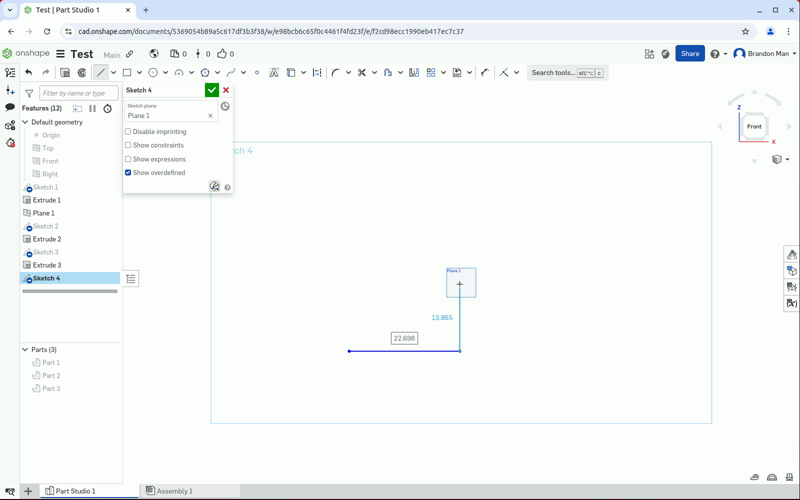
key_down(shift)
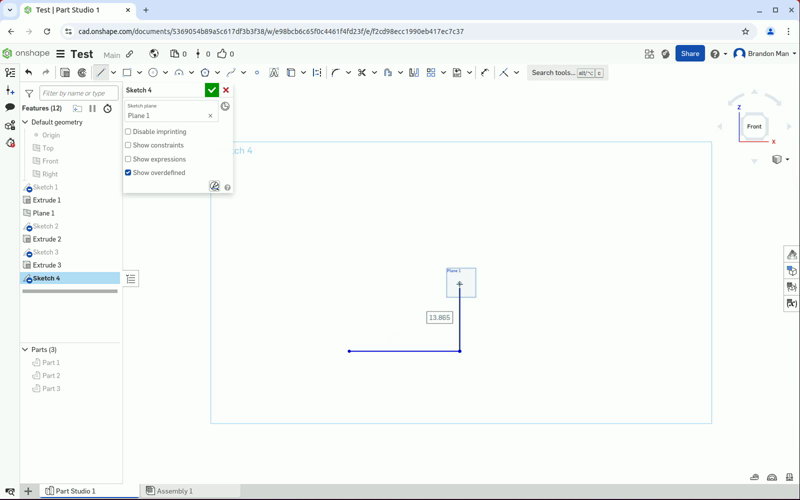
mouse_move(349, 283)
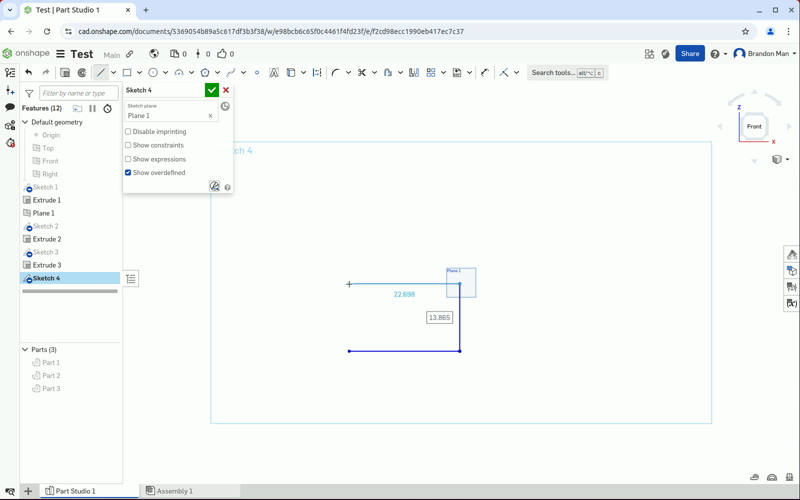
click(349, 283)
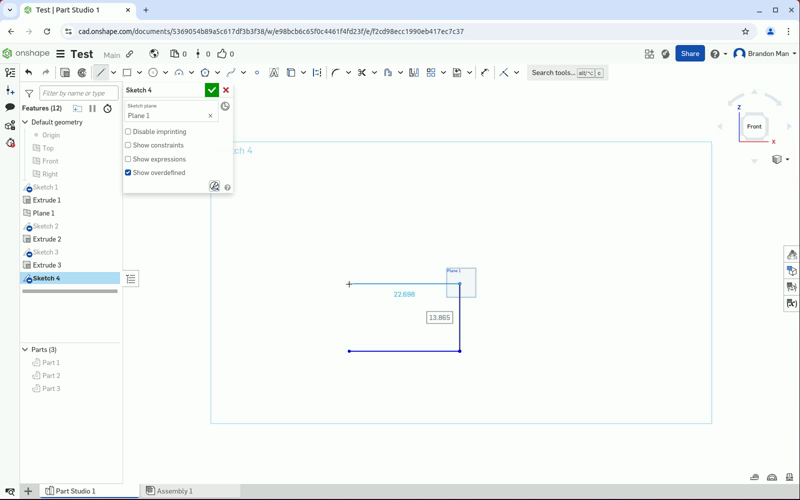
key_up(shift)
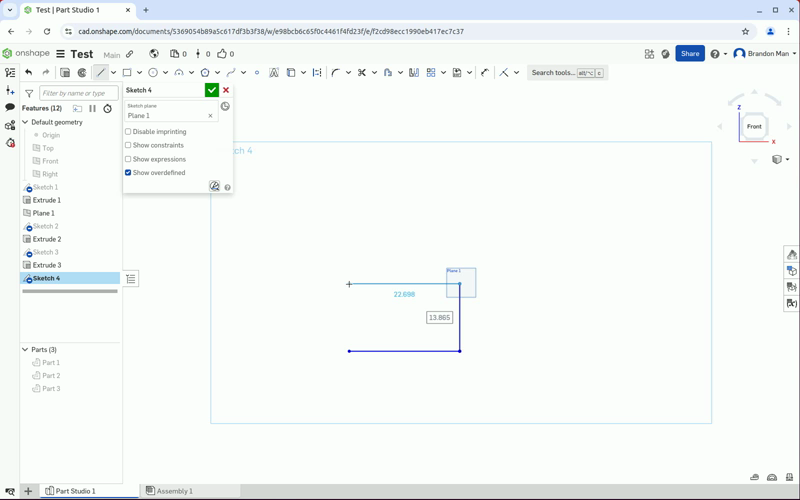
key_down(shift)
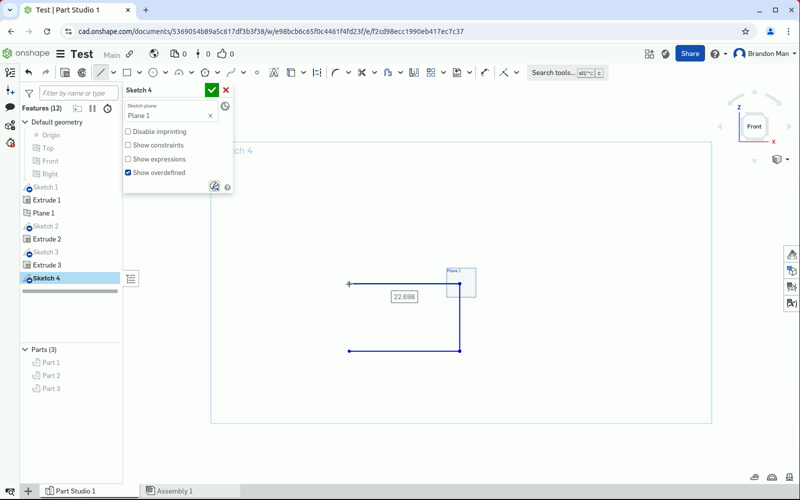
mouse_move(349, 351)
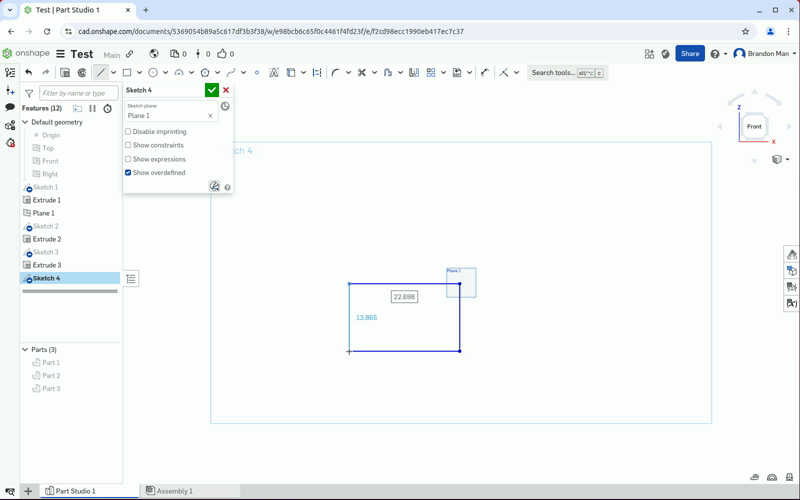
key_up(shift)
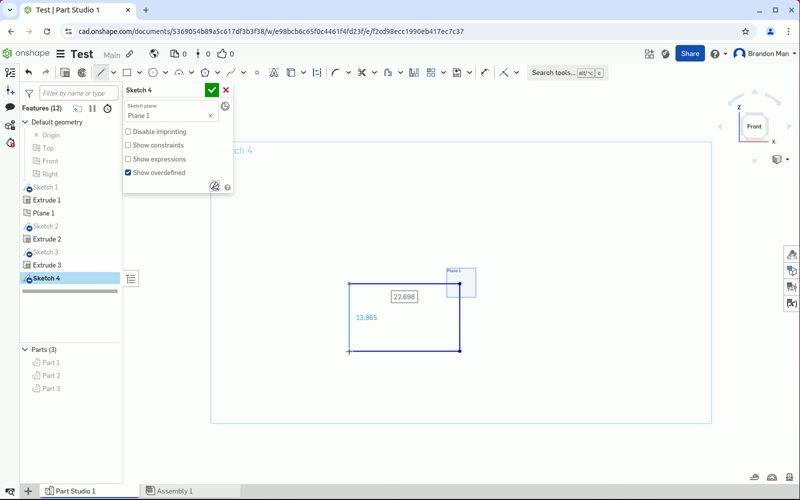
click(349, 351)
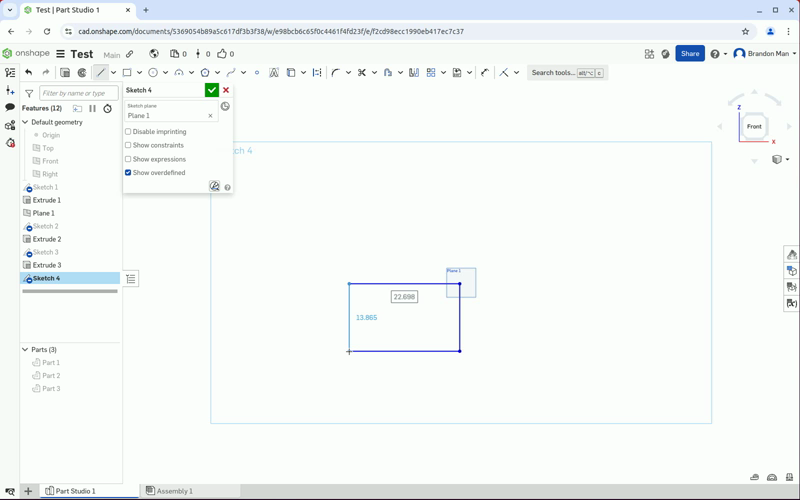
key(esc)
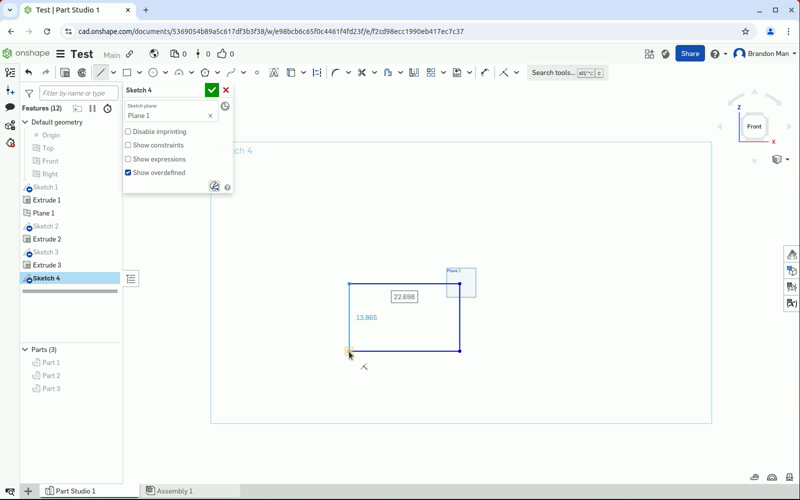
mouse_move(396, 334)
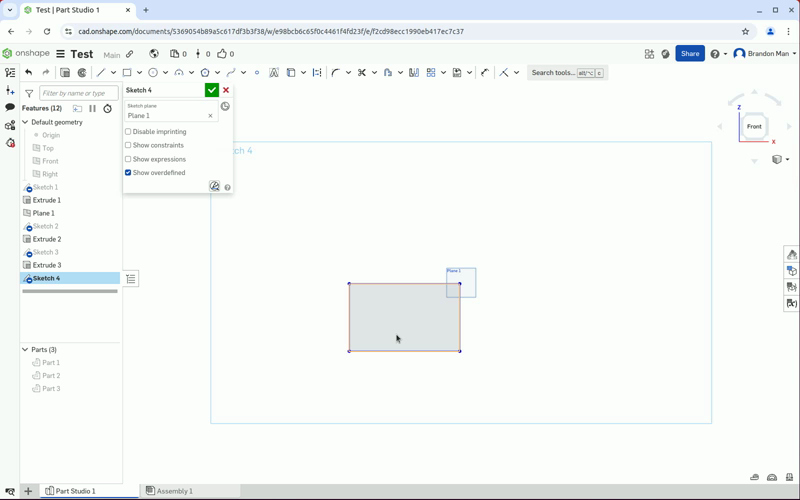
click(396, 334)
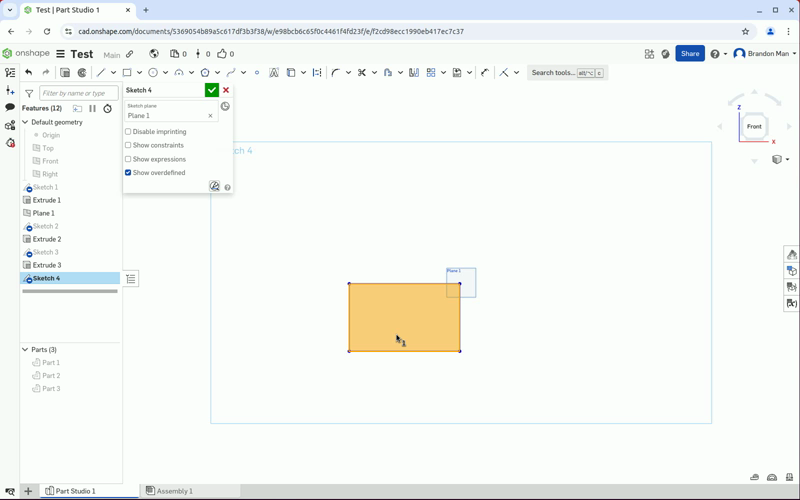
mouse_move(73, 352)
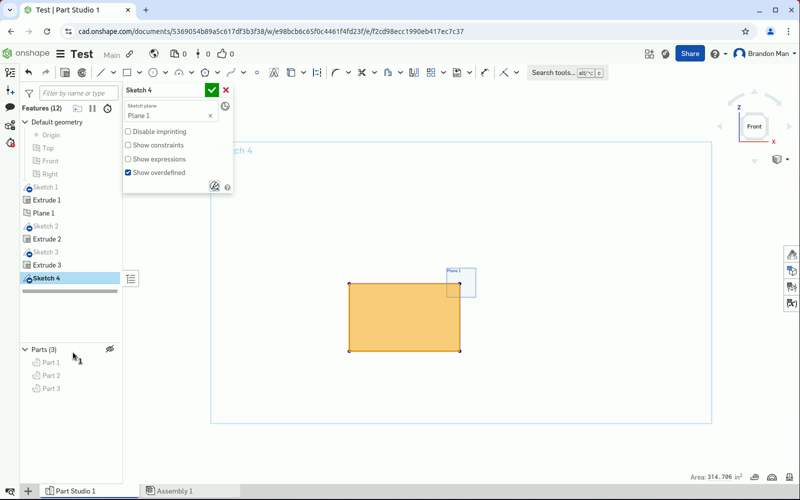
key(shift+y)
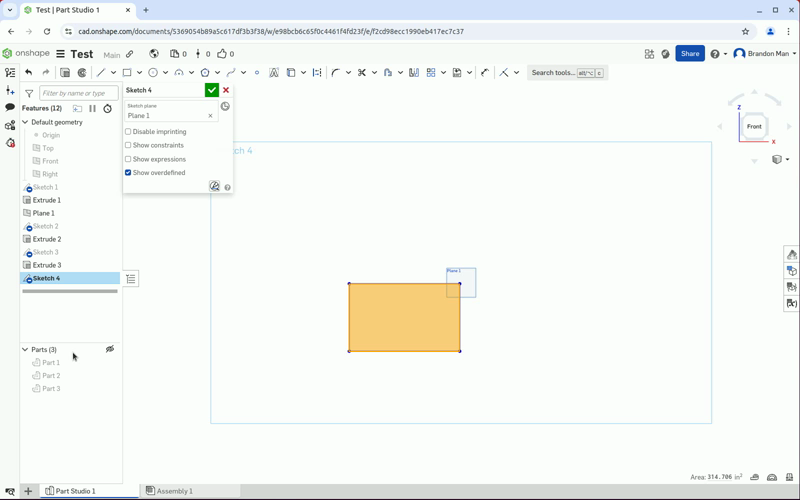
key(shift+e)
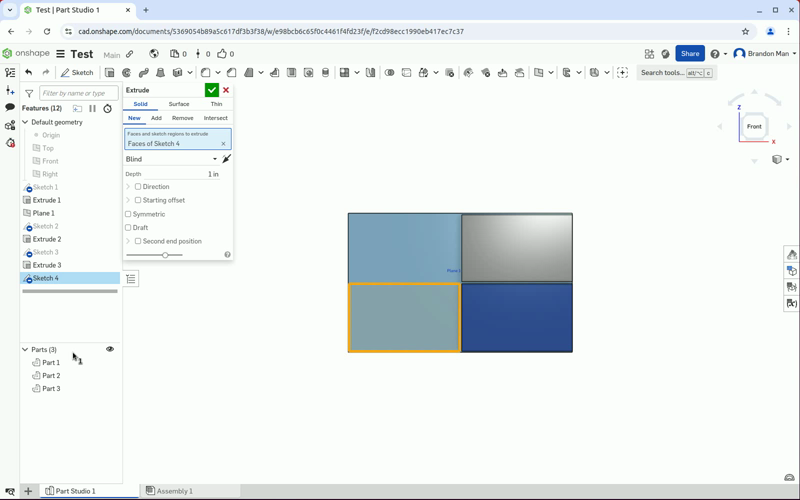
mouse_move(143, 106)
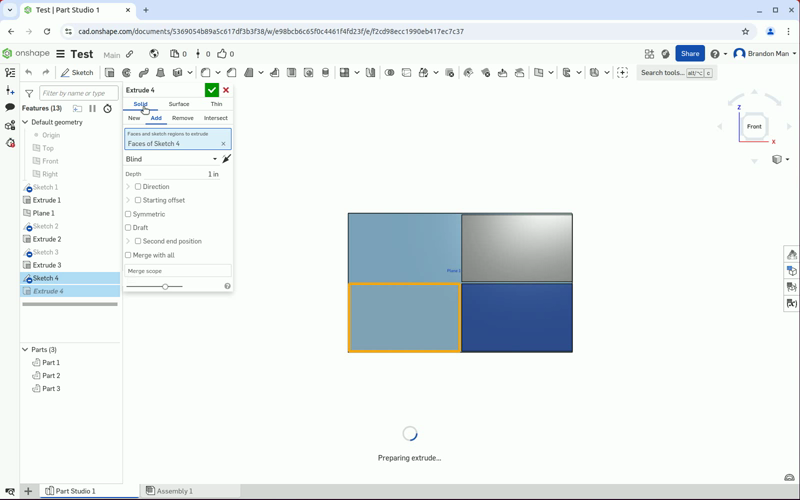
click(143, 106)
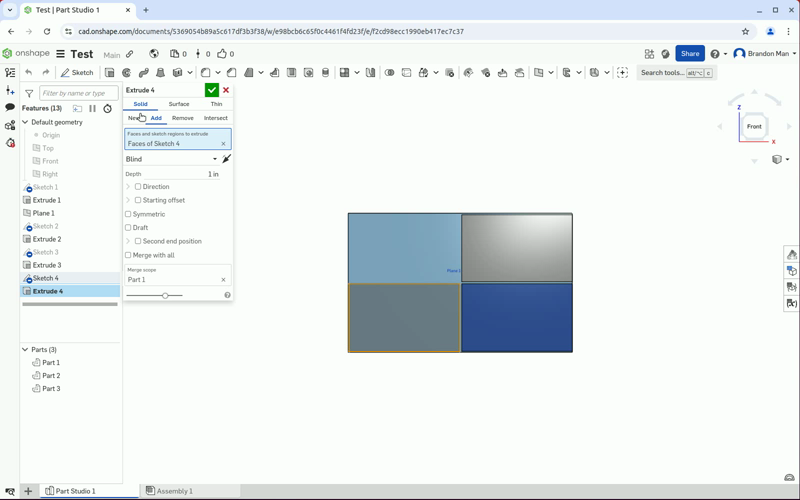
mouse_move(137, 120)
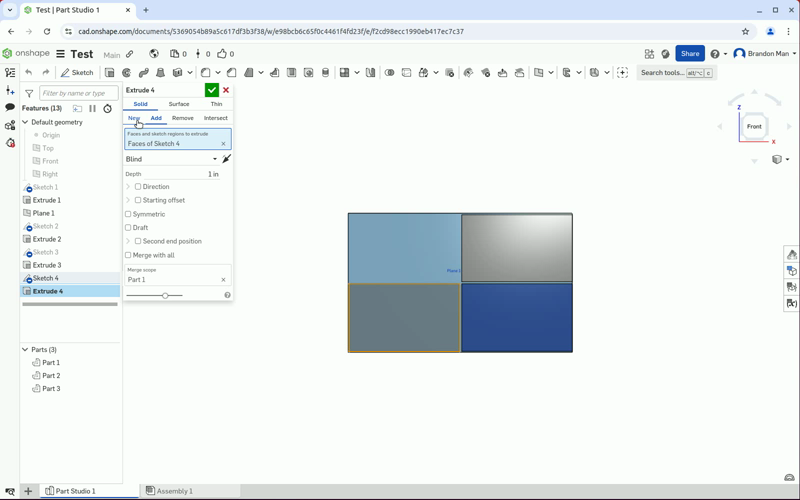
click(137, 120)
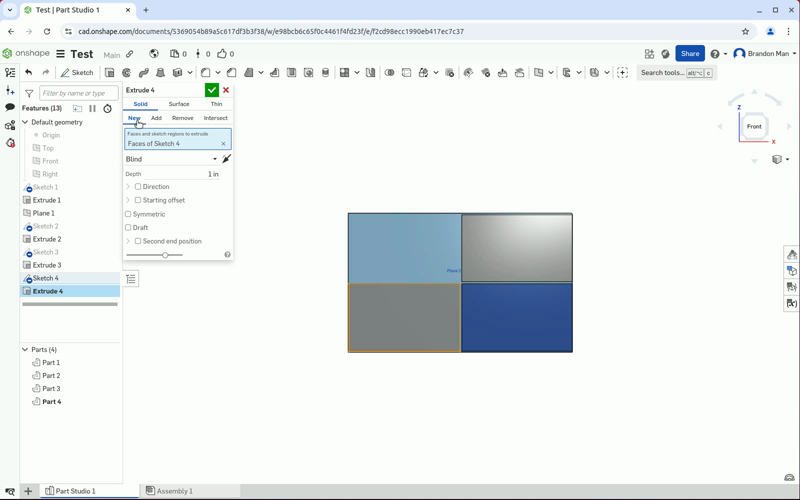
key(tab, 4)
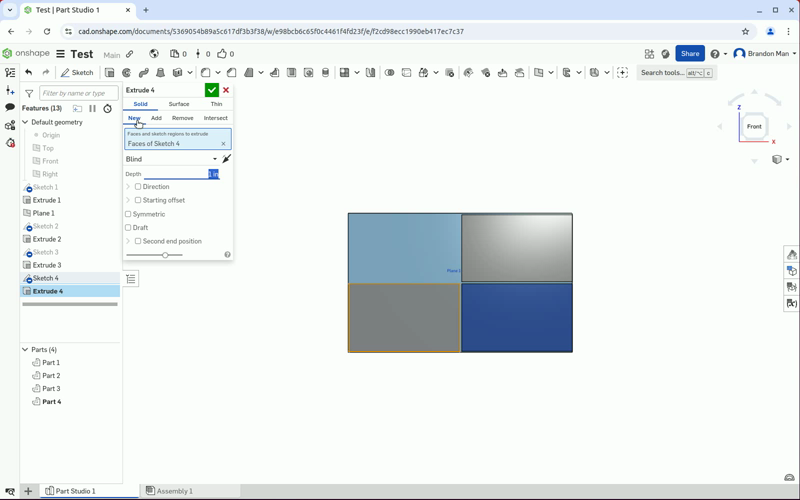
text(0.963)
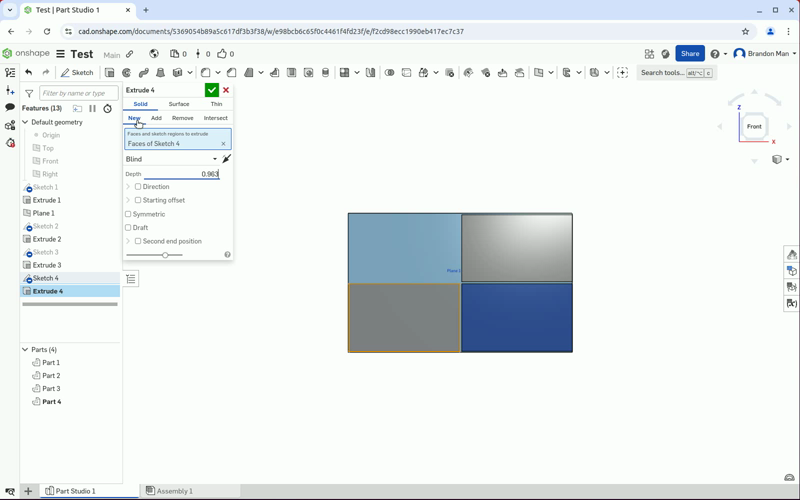
key(enter)
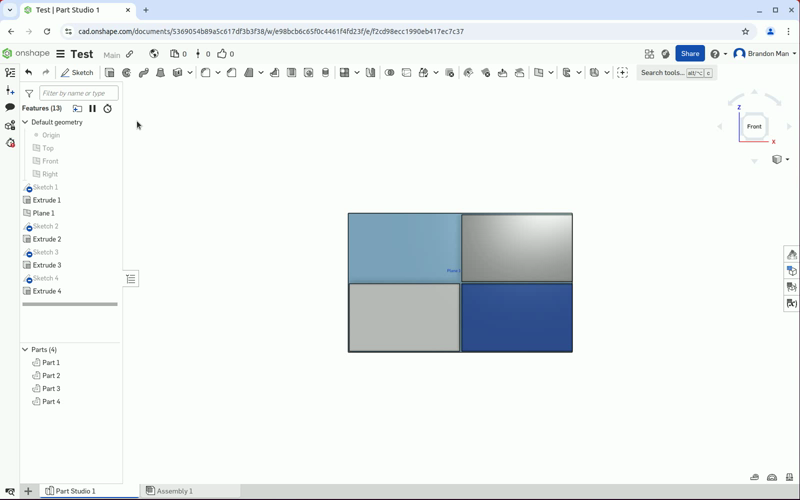
key(shift+h)
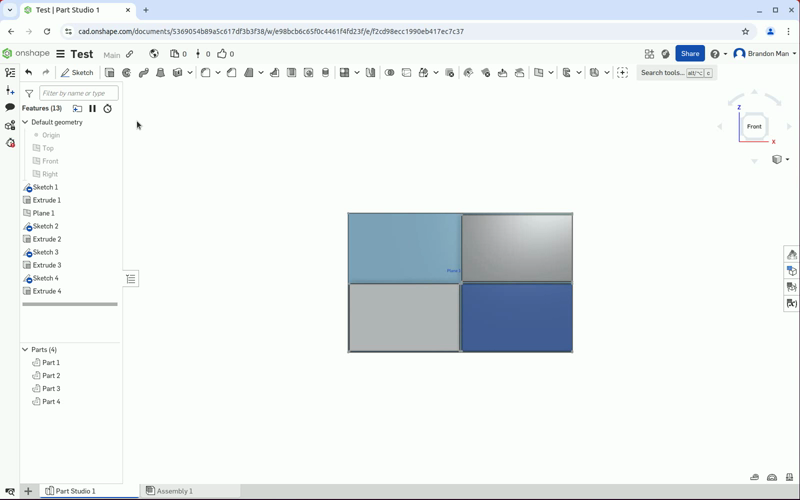
key(shift+h)
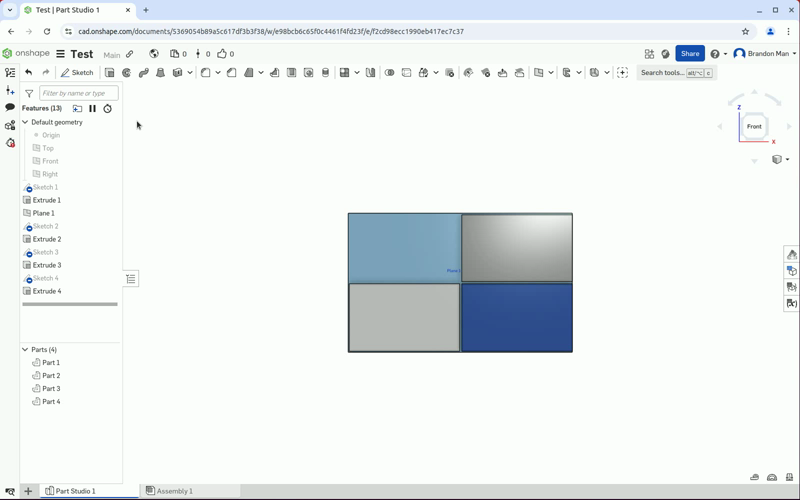
mouse_move(73, 189)
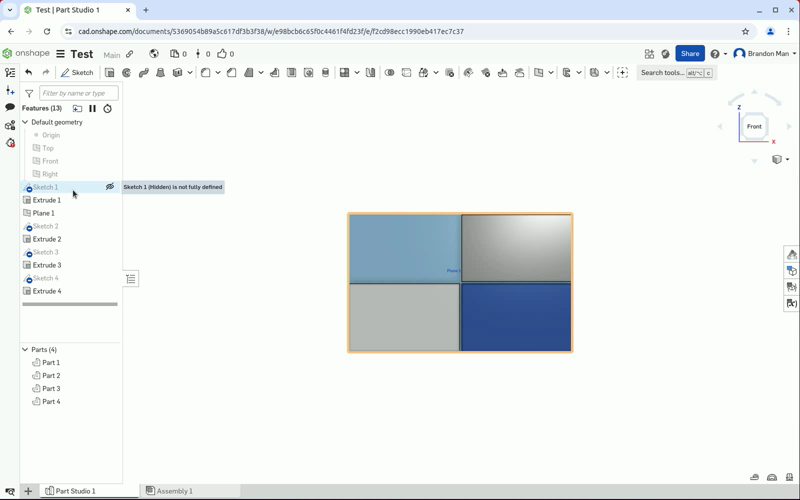
click(73, 189)
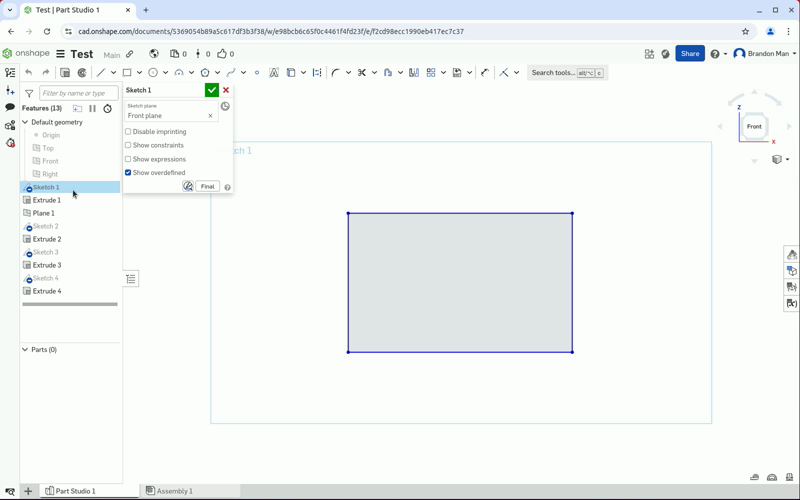
mouse_move(229, 92)
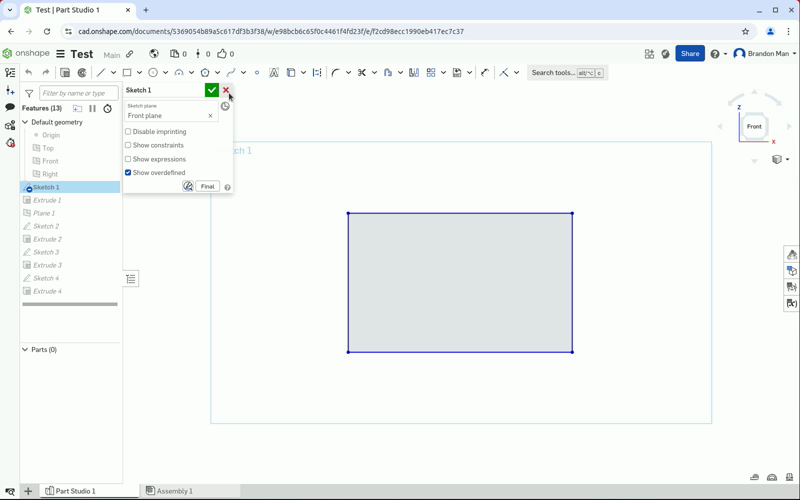
click(229, 92)
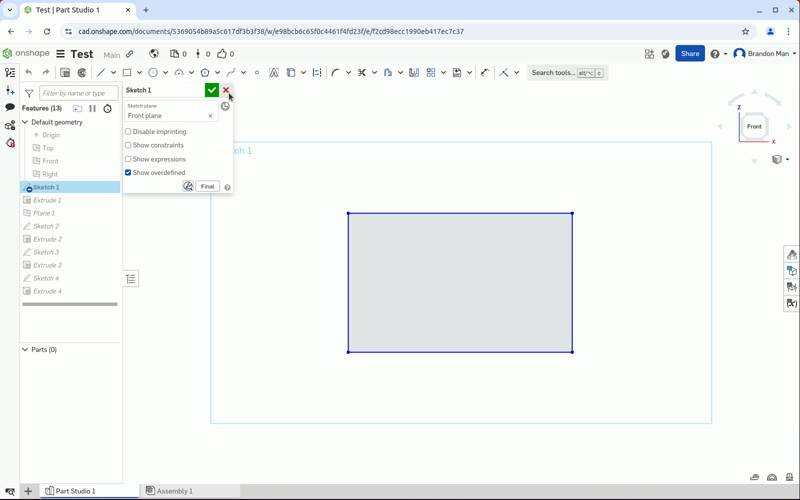
key(shift+s)
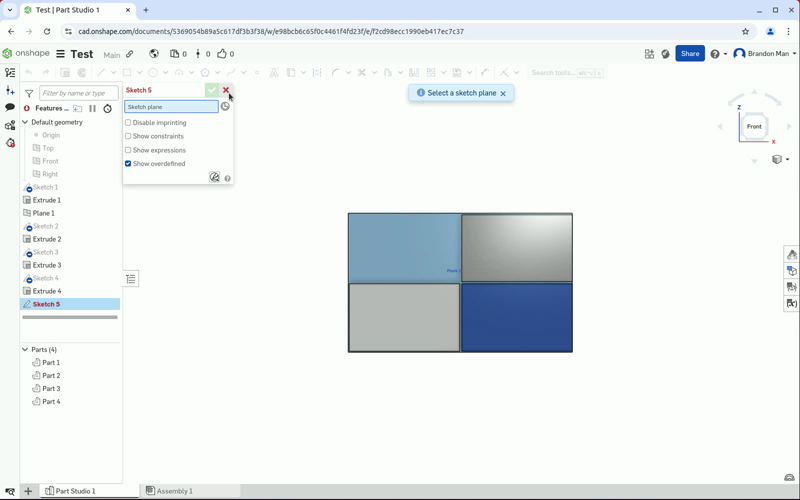
mouse_move(73, 215)
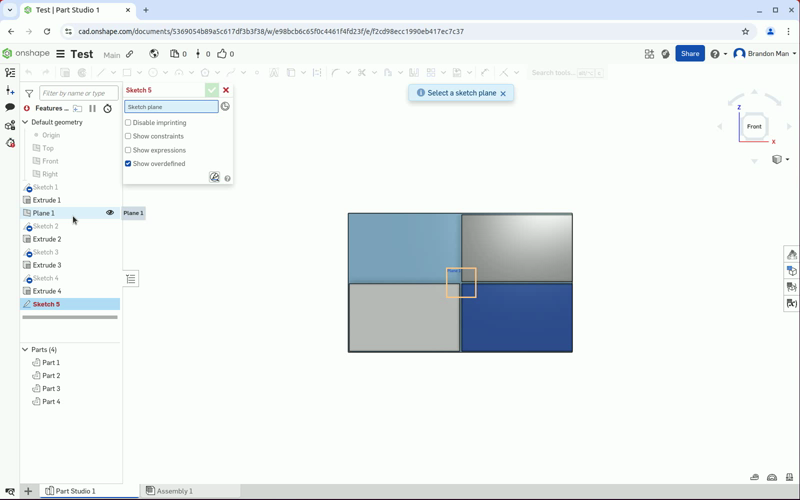
click(73, 215)
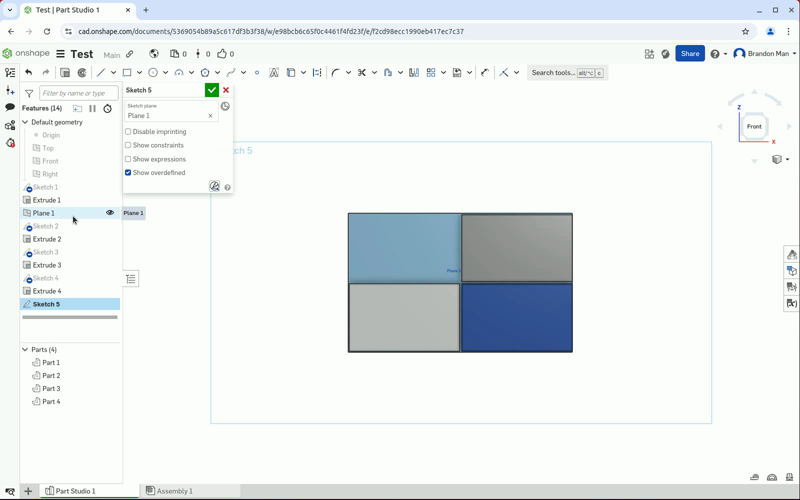
mouse_move(73, 352)
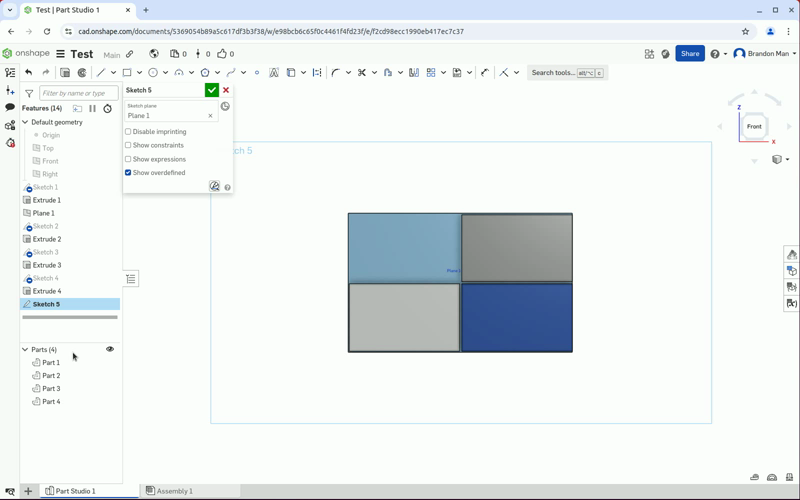
key(y)
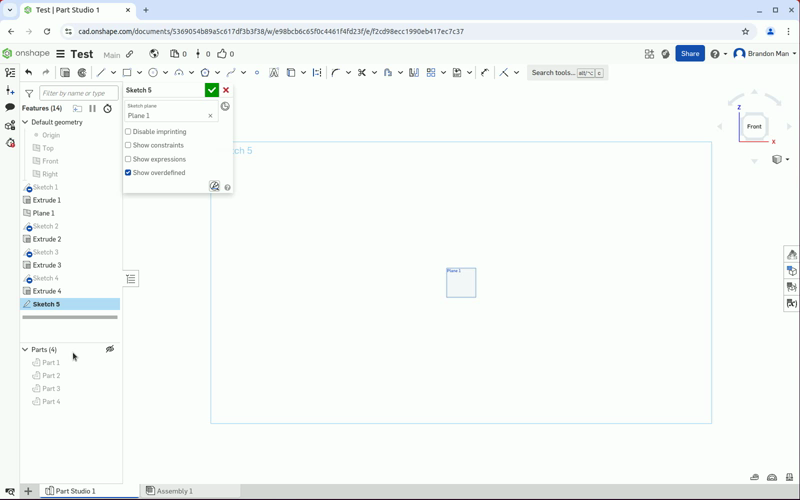
key(l)
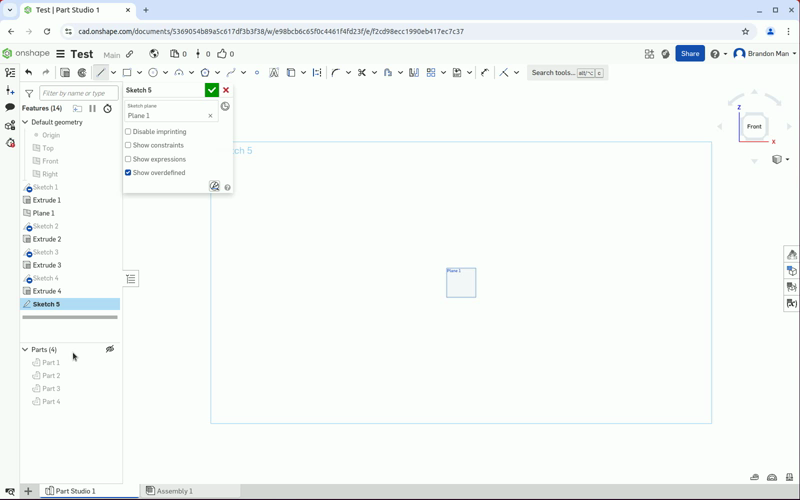
key_down(shift)
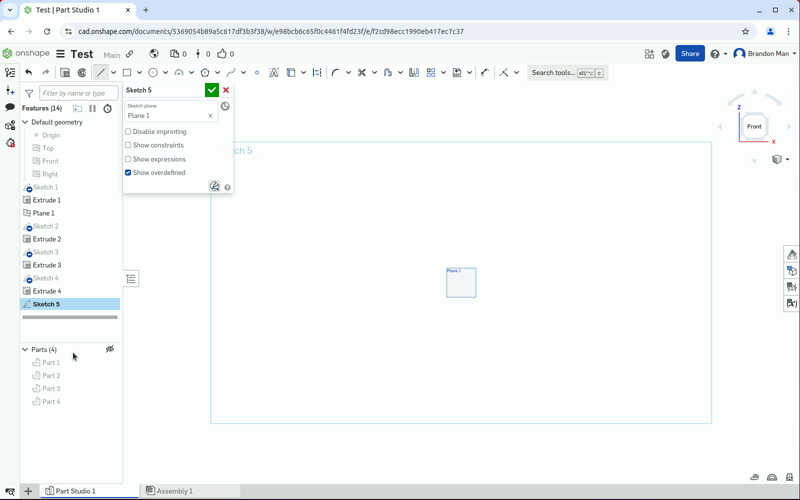
mouse_move(349, 281)
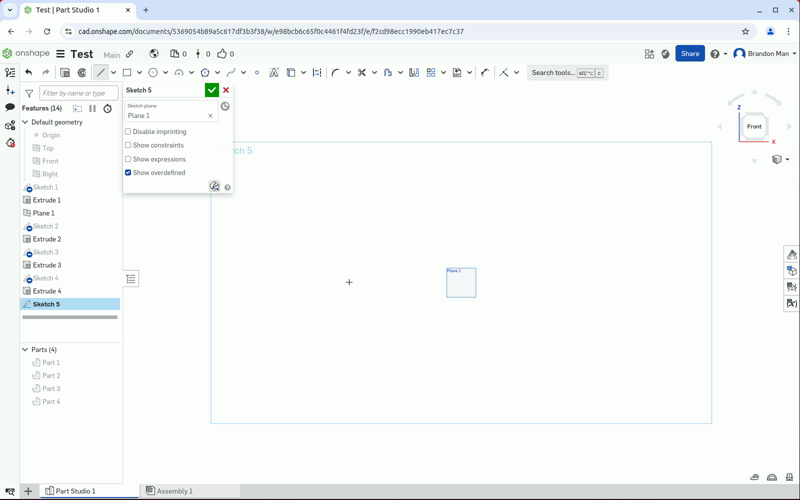
click(349, 281)
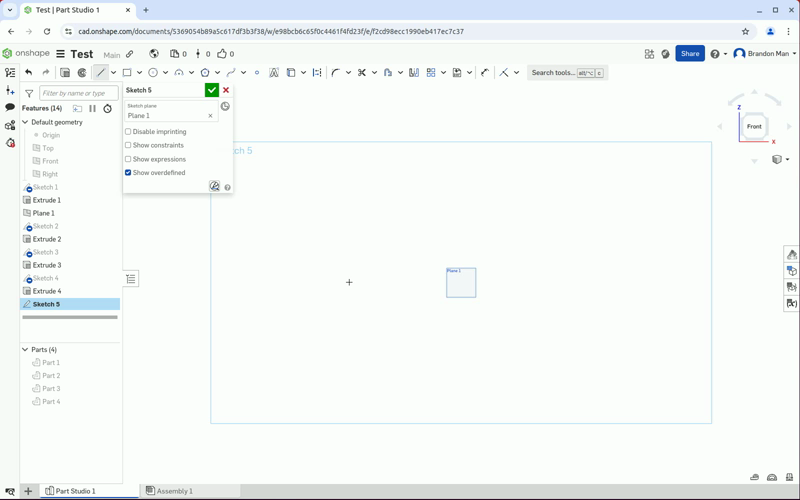
key_up(shift)
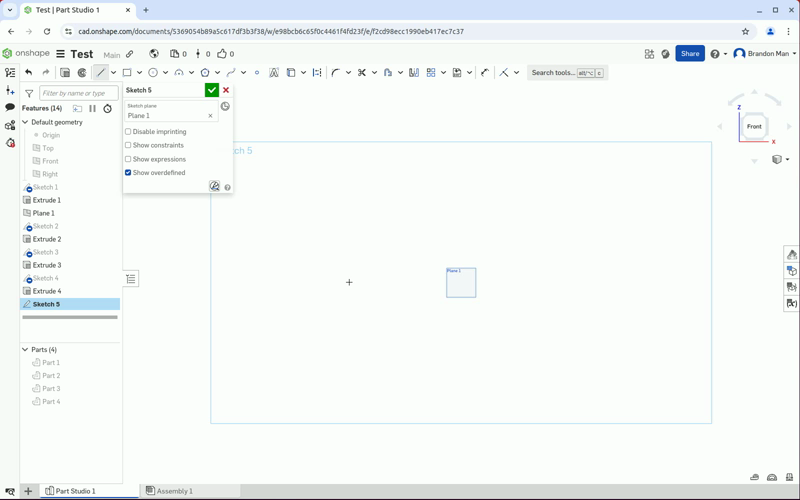
key_down(shift)
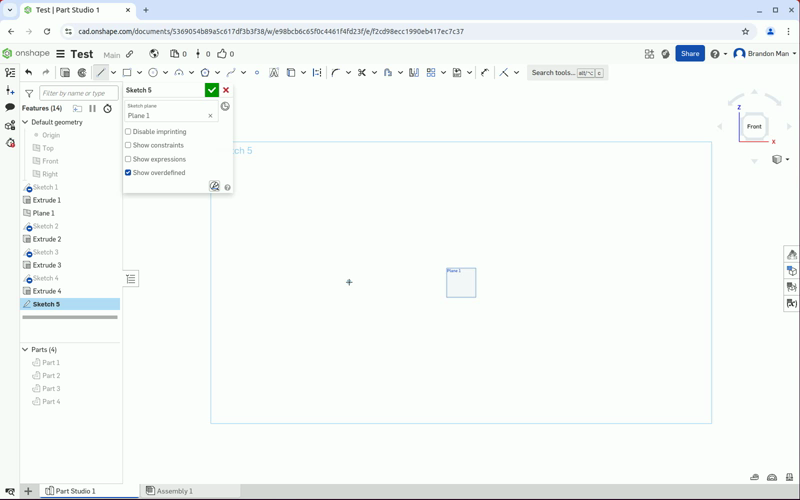
mouse_move(459, 281)
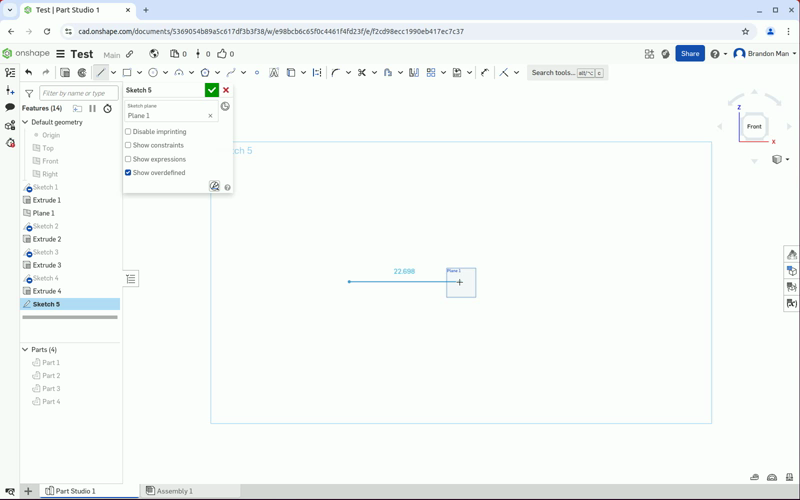
click(459, 281)
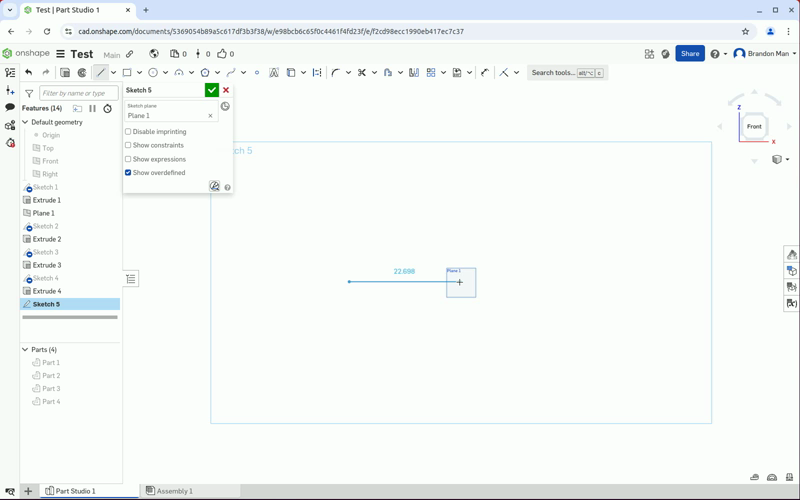
key_up(shift)
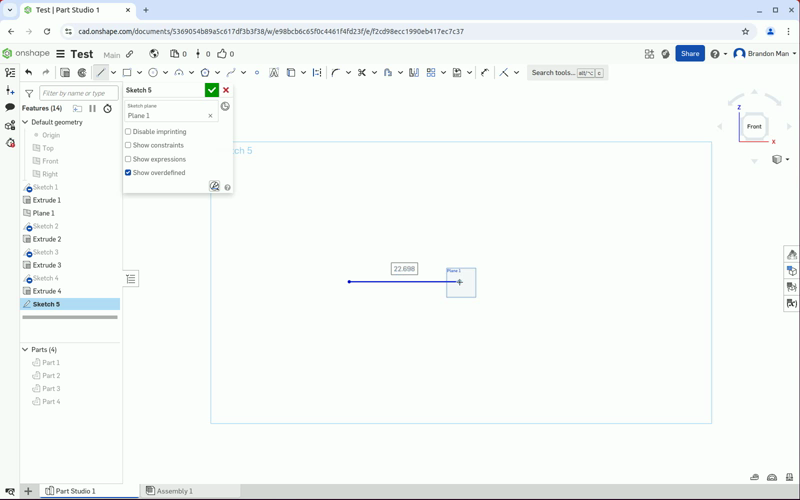
key_down(shift)
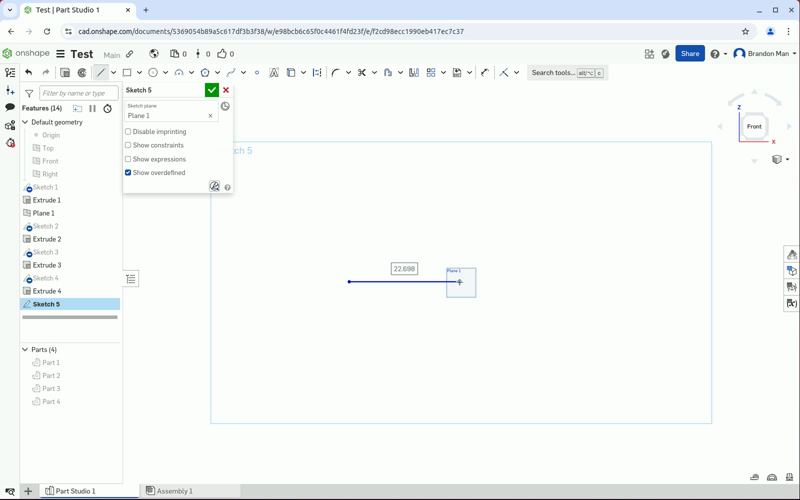
mouse_move(459, 214)
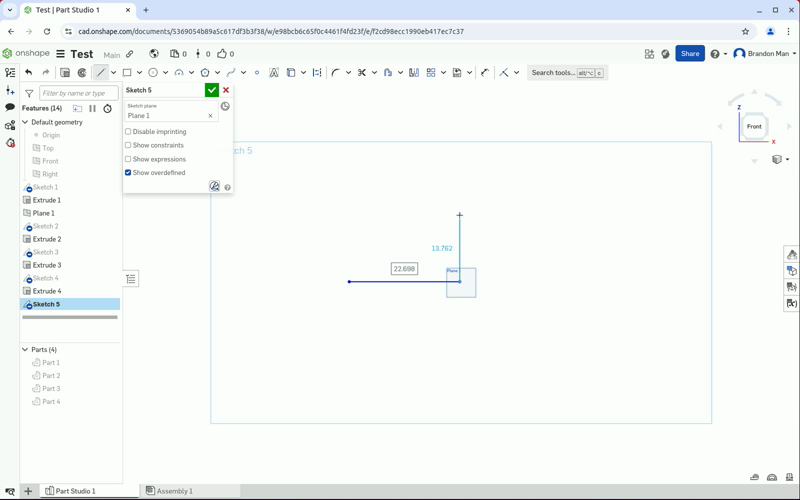
click(459, 214)
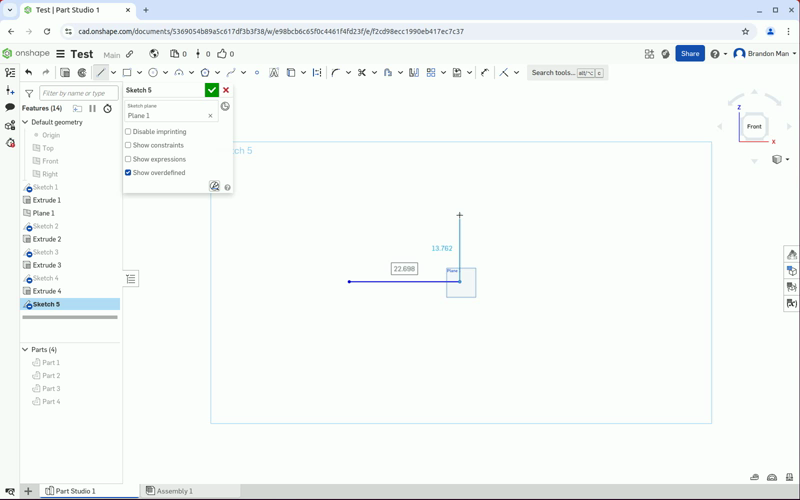
key_up(shift)
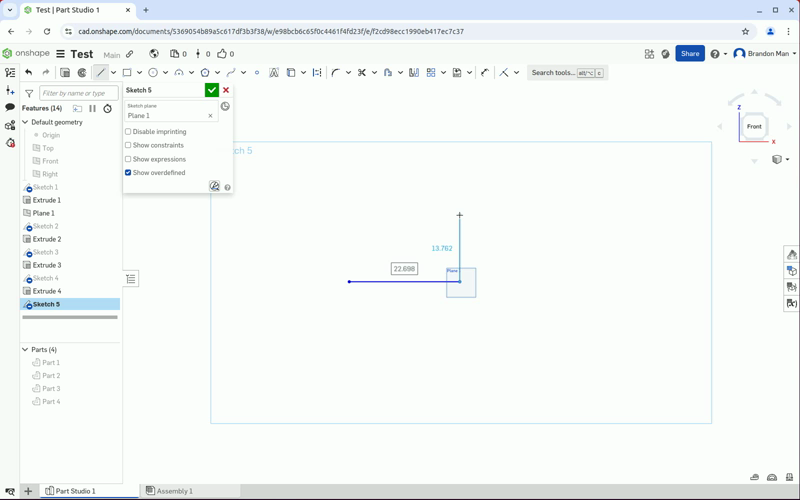
key_down(shift)
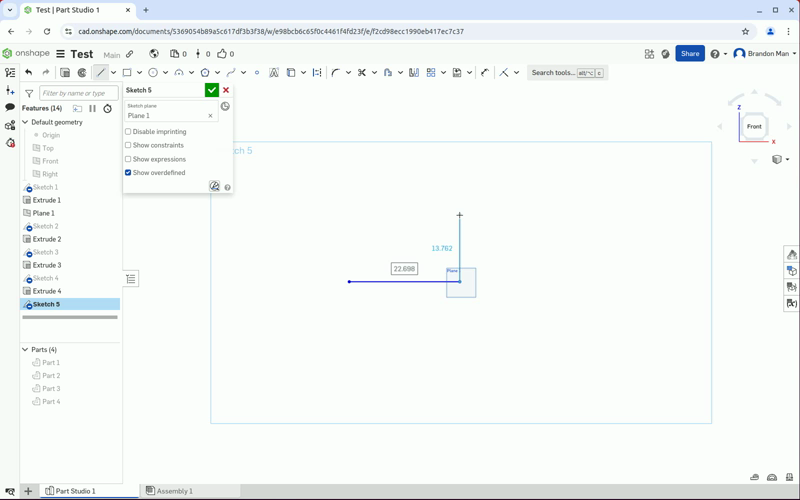
mouse_move(349, 214)
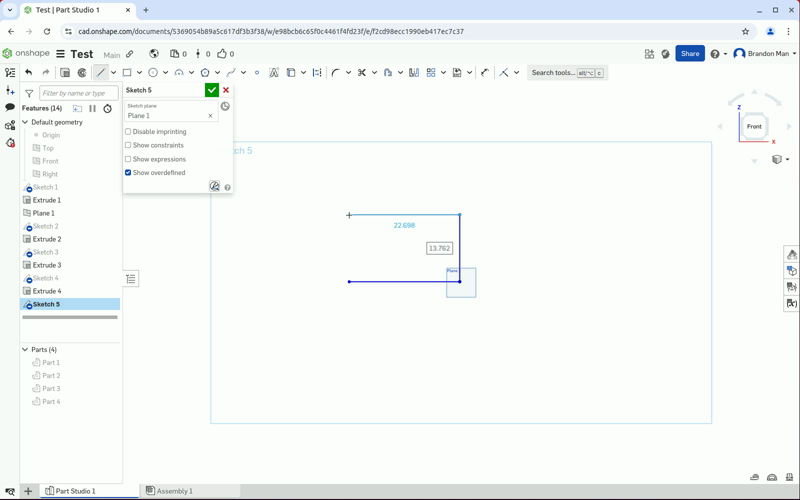
click(349, 214)
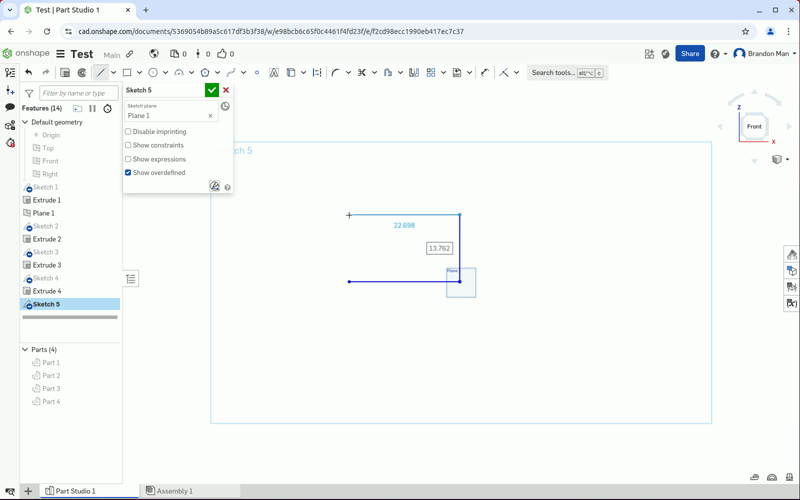
key_up(shift)
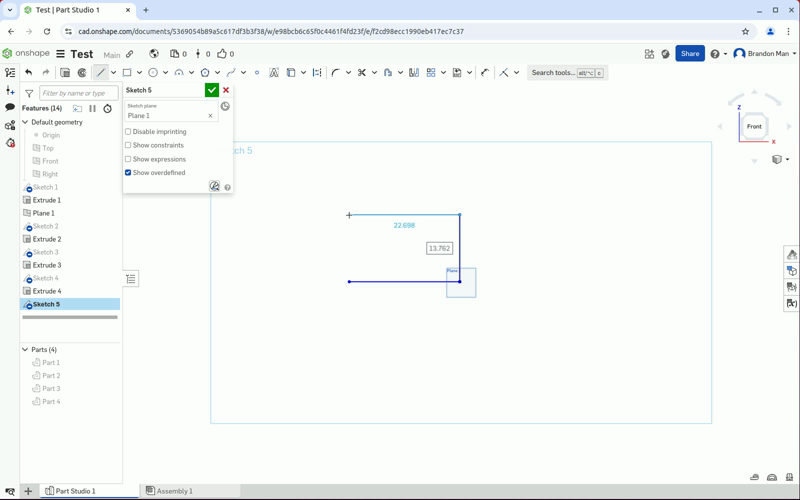
key_down(shift)
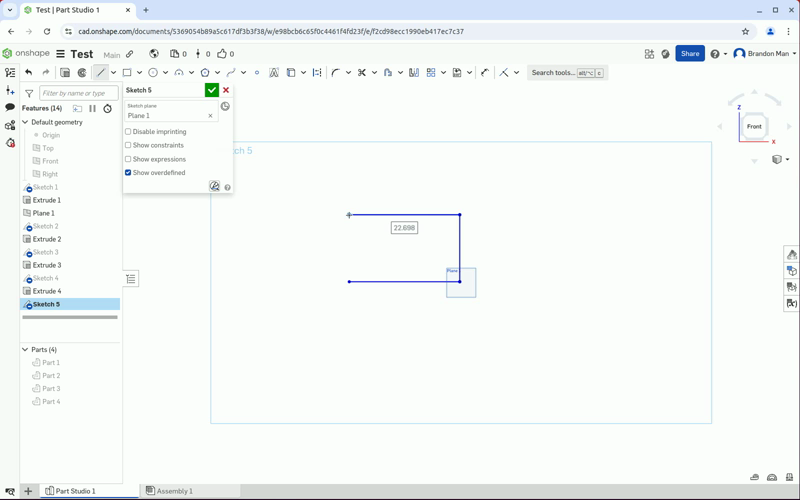
mouse_move(349, 281)
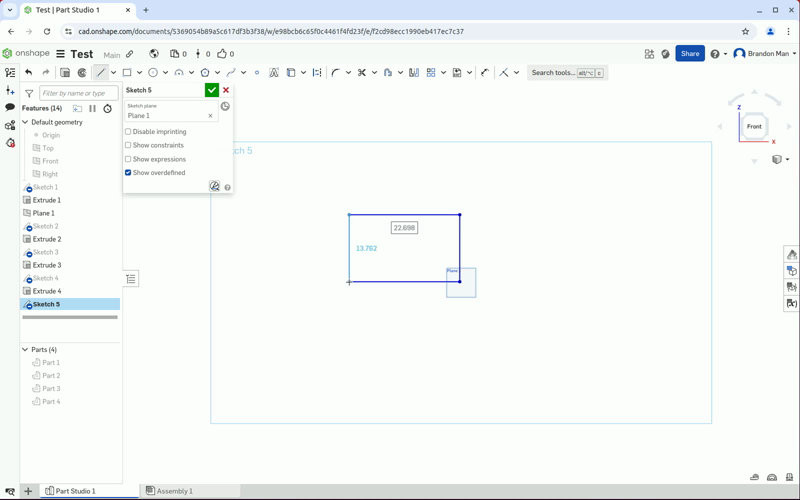
key_up(shift)
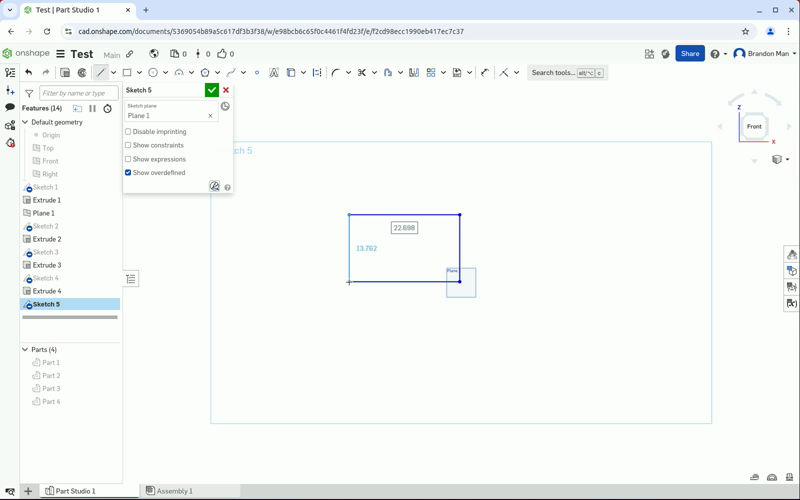
click(349, 281)
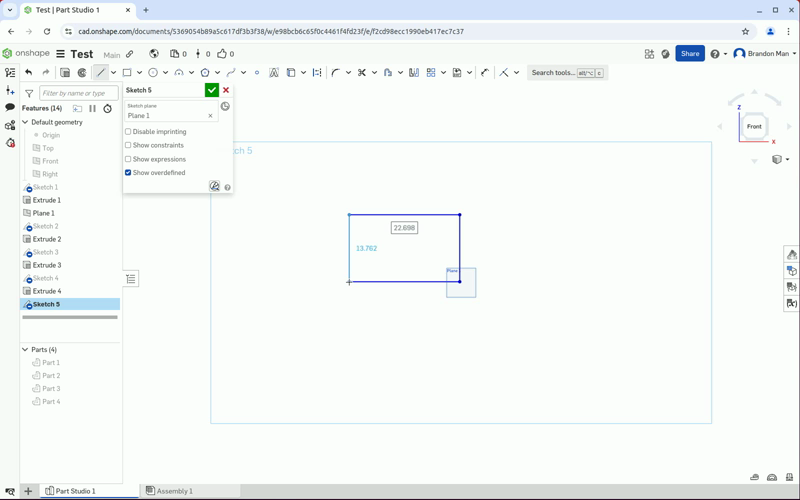
key(esc)
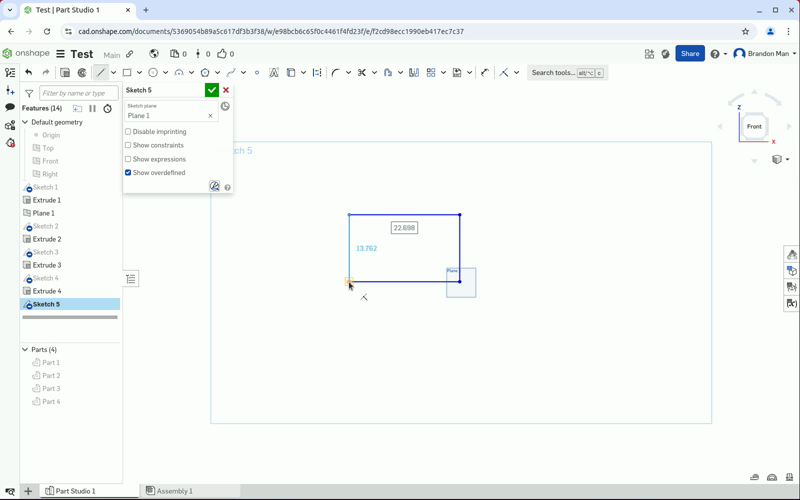
mouse_move(439, 272)
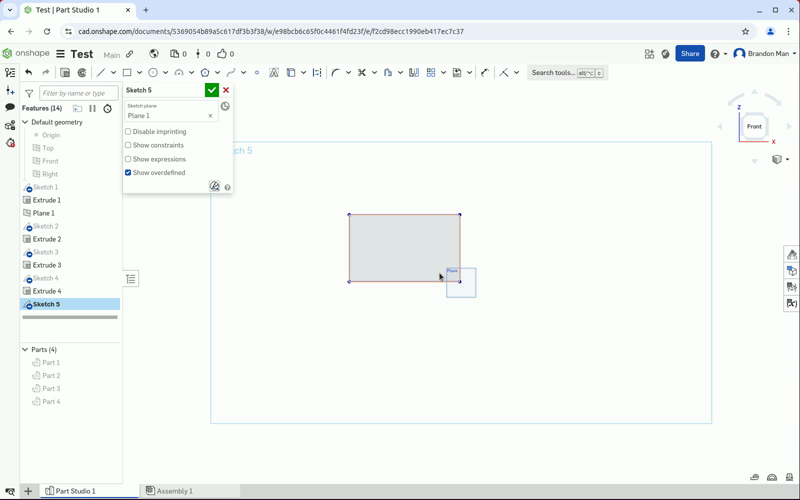
click(439, 272)
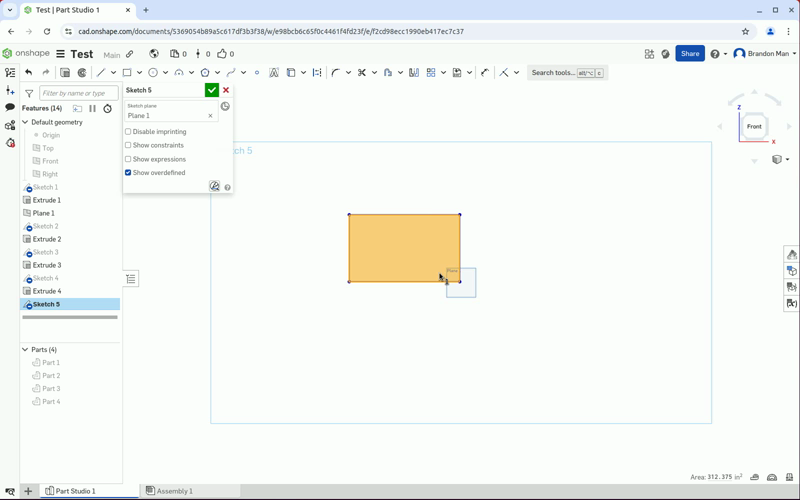
mouse_move(73, 352)
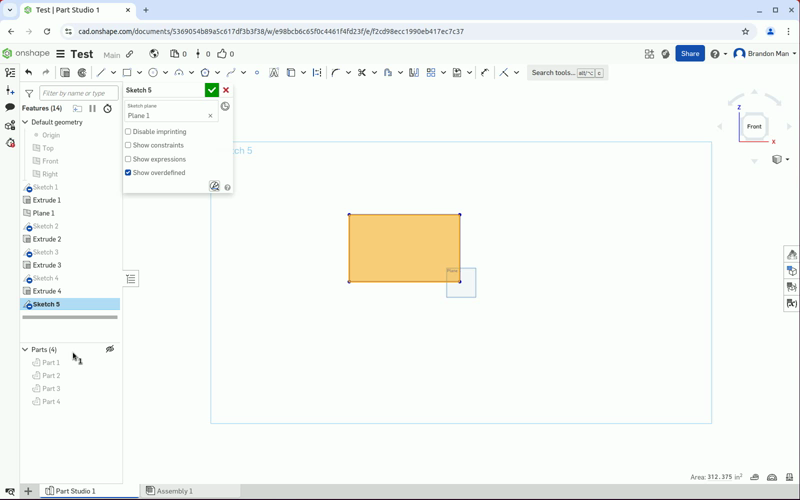
key(shift+y)
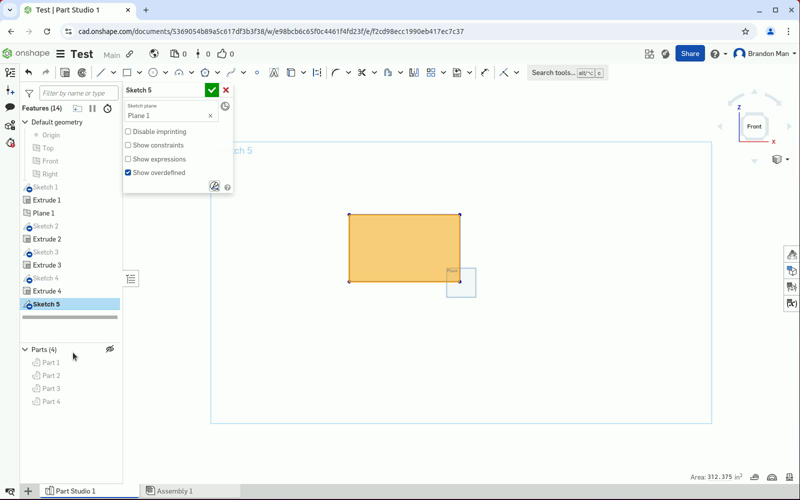
key(shift+e)
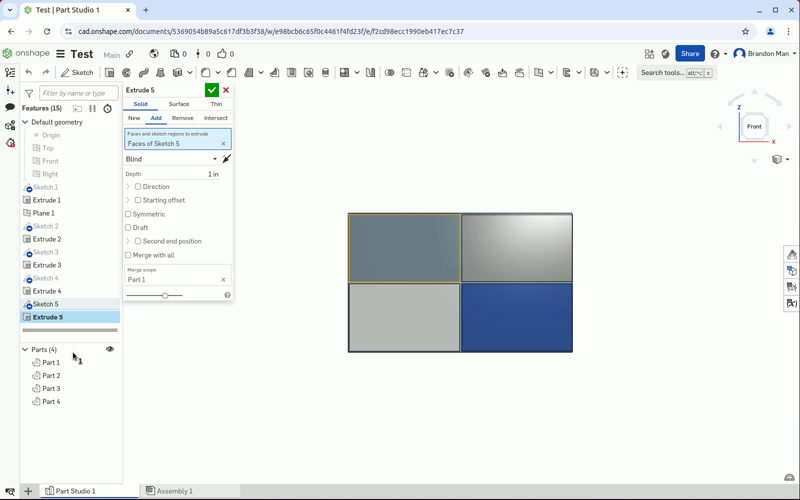
mouse_move(143, 106)
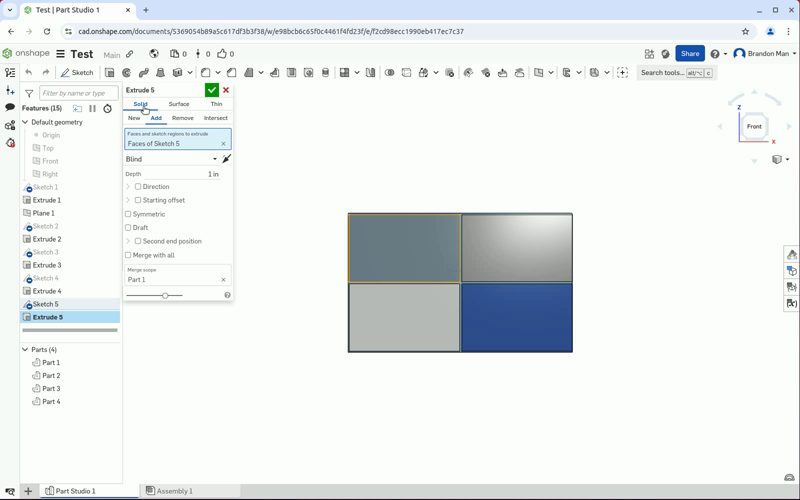
click(143, 106)
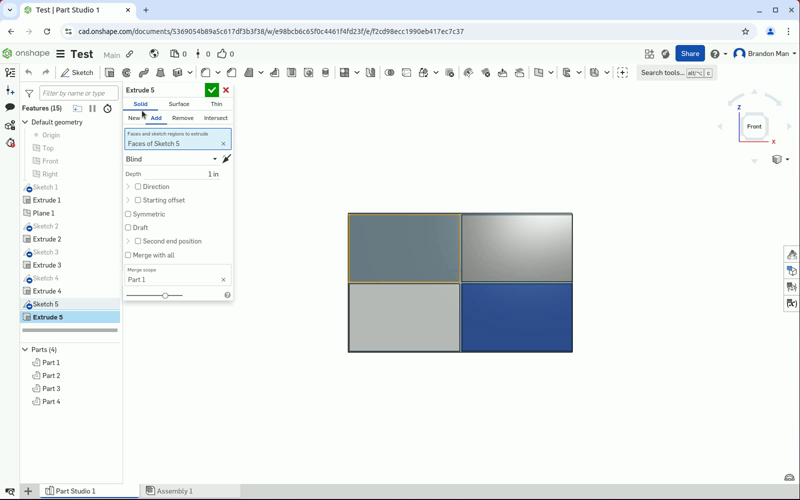
mouse_move(137, 120)
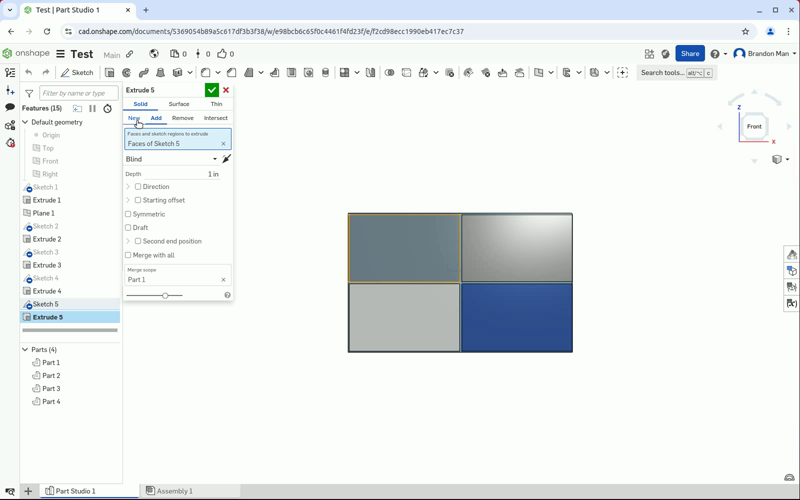
click(137, 120)
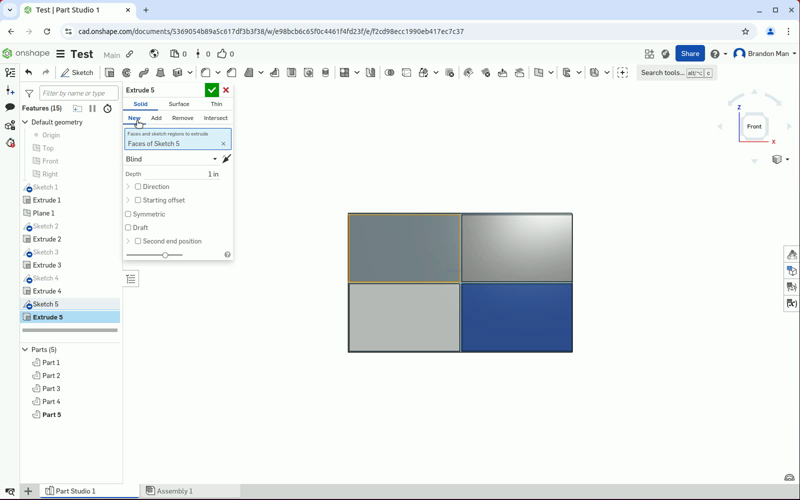
key(tab, 4)
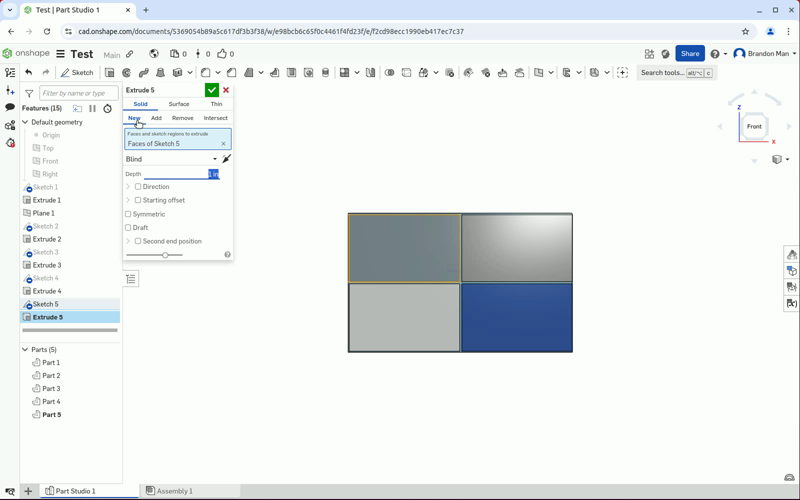
text(0.963)
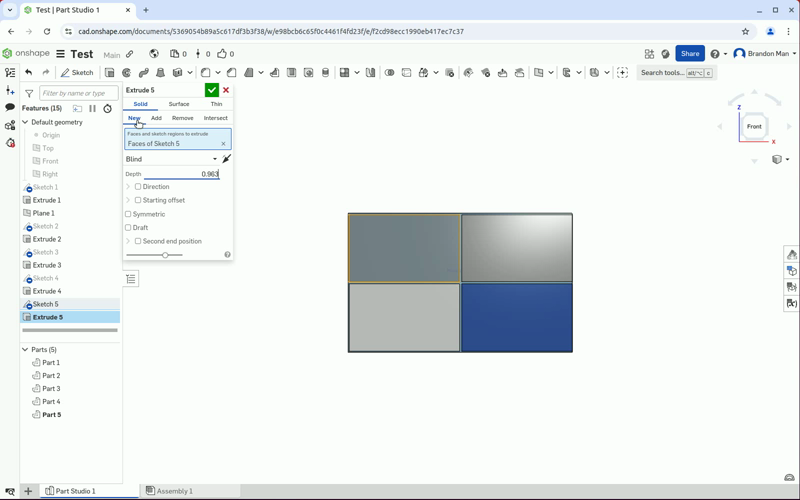
key(enter)
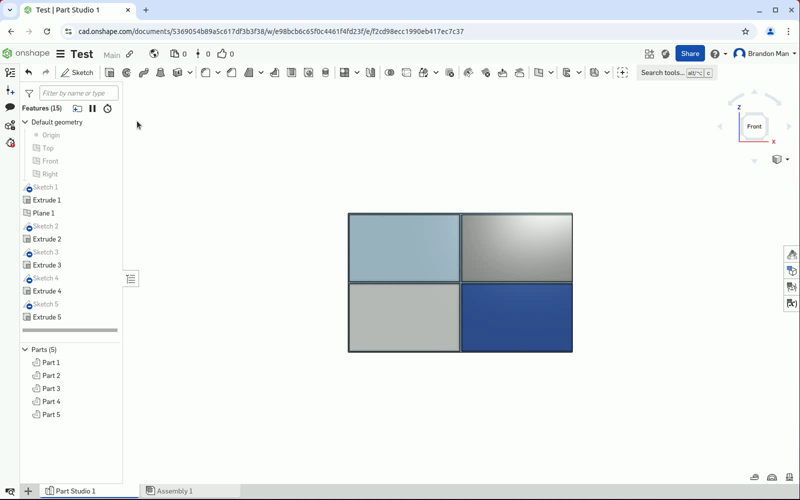
key(shift+h)
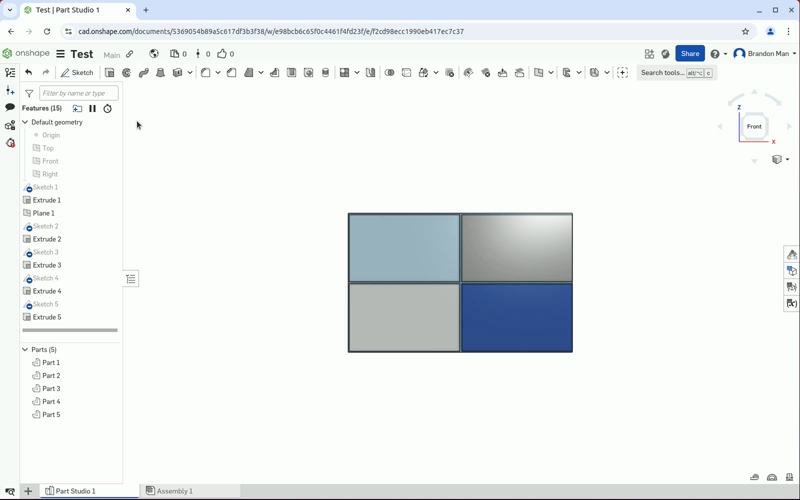
key(shift+h)
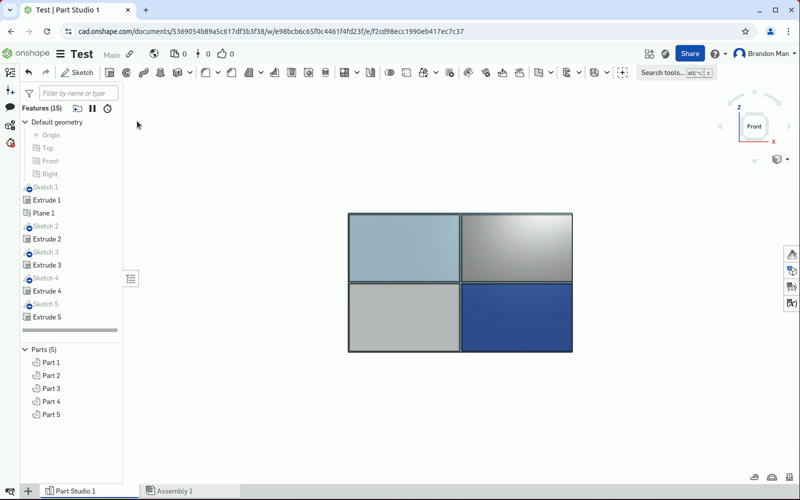
key(shift+7)
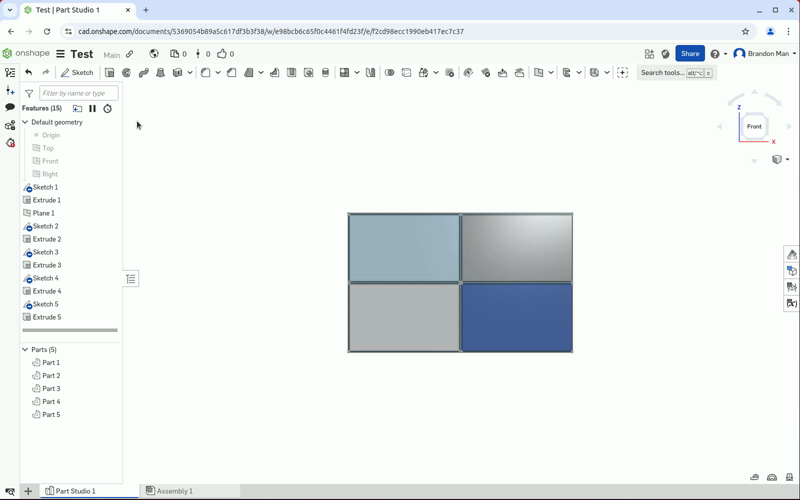
key(left, 2)
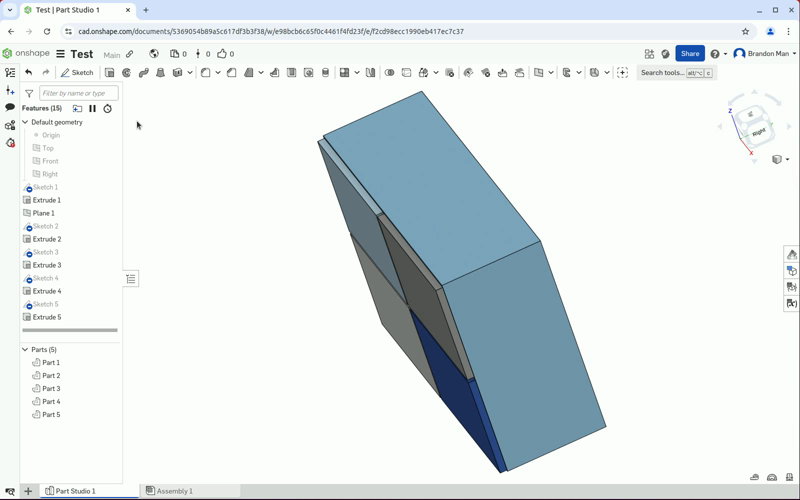
key(down, 2)
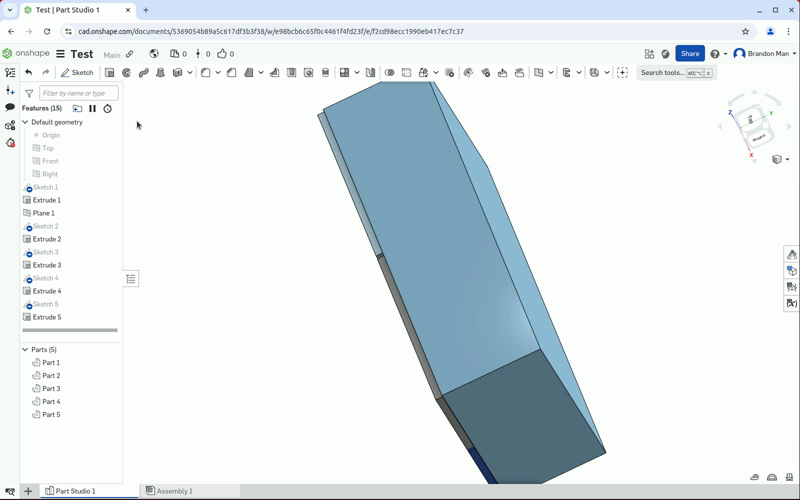
key(up, 2)
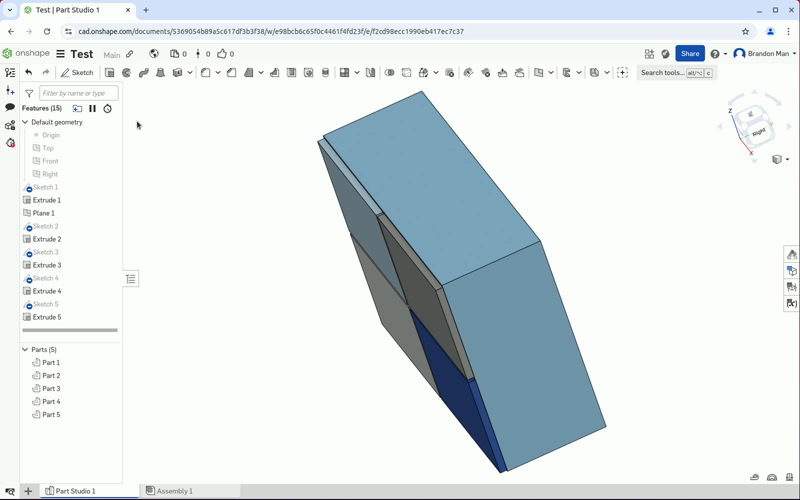
key(right, 2)
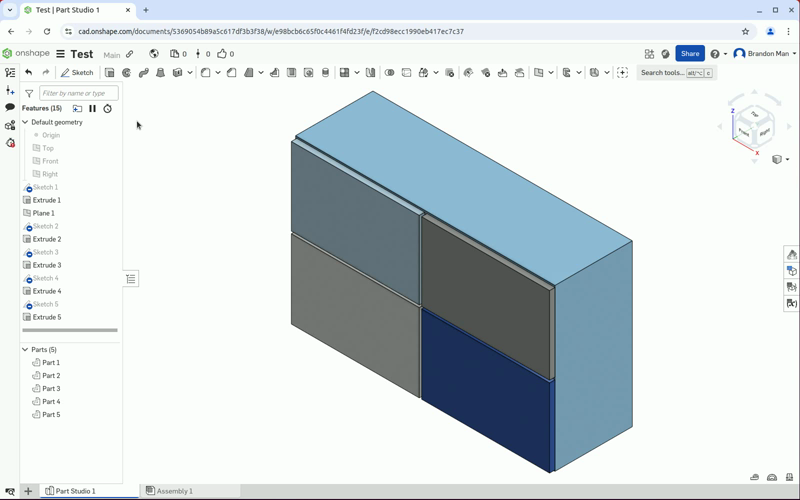
mouse_move(73, 189)
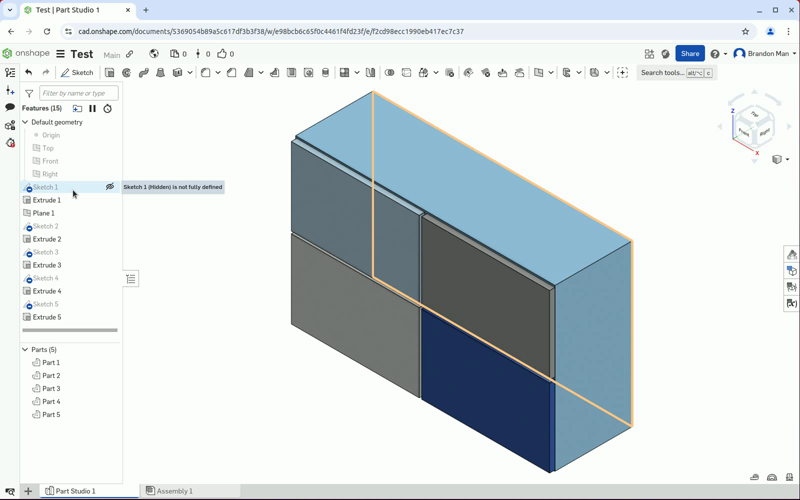
click(73, 189)